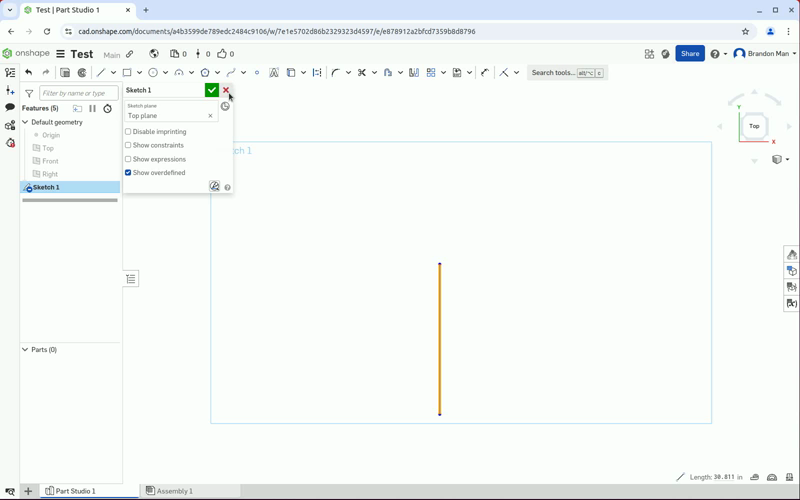
key(shift+h)
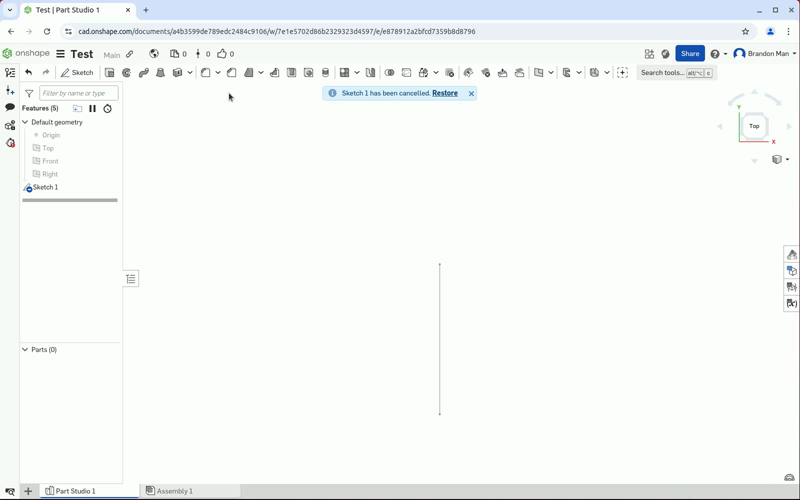
key(shift+s)
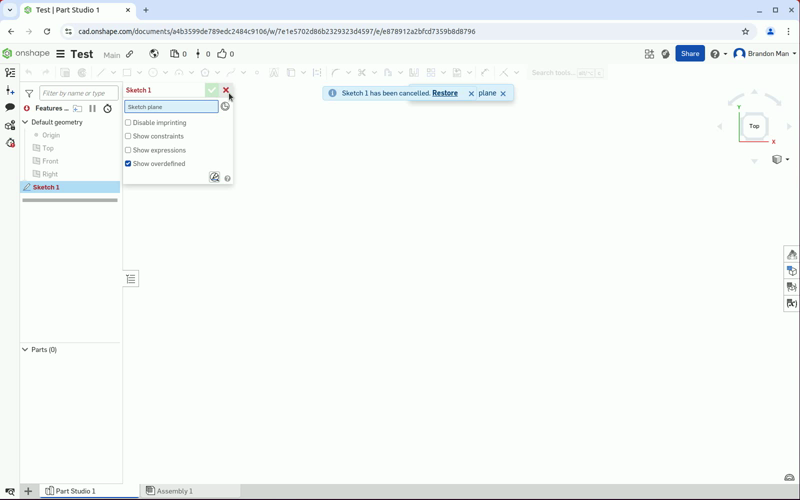
mouse_move(73, 150)
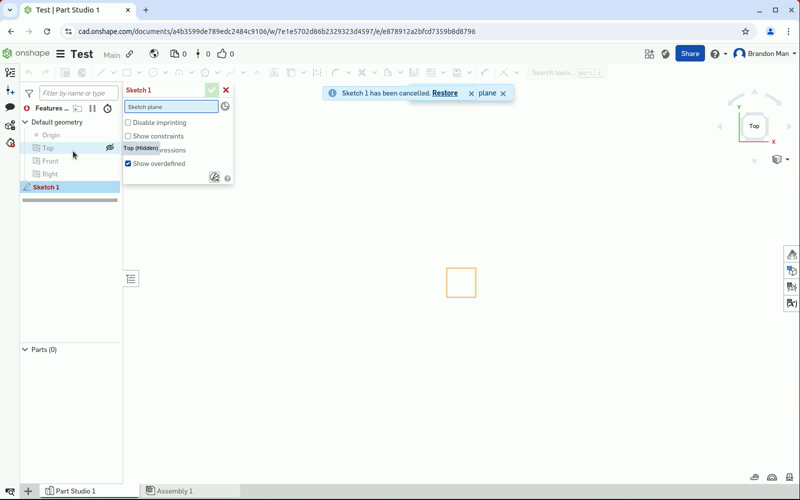
click(73, 150)
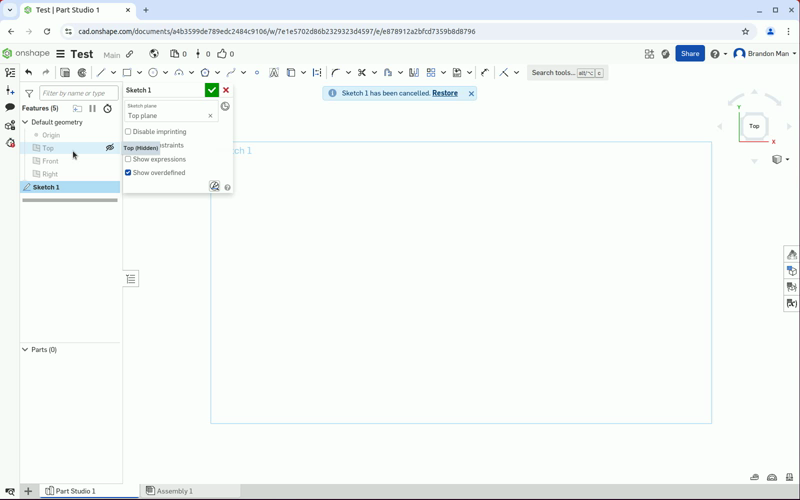
mouse_move(73, 352)
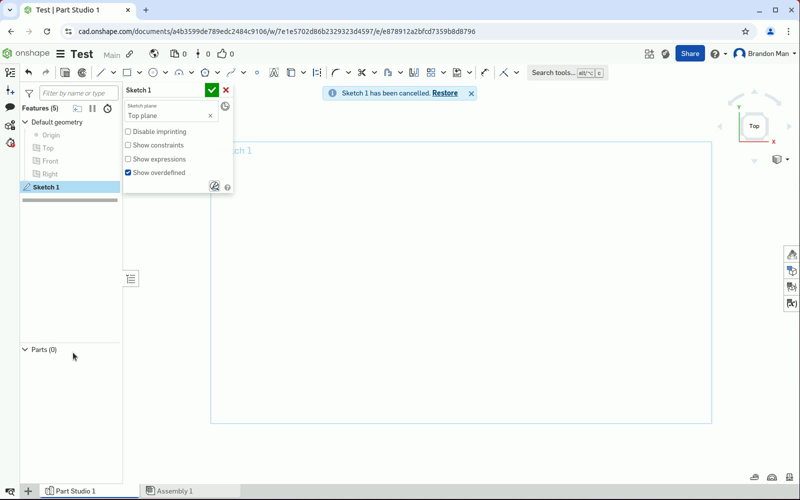
key(y)
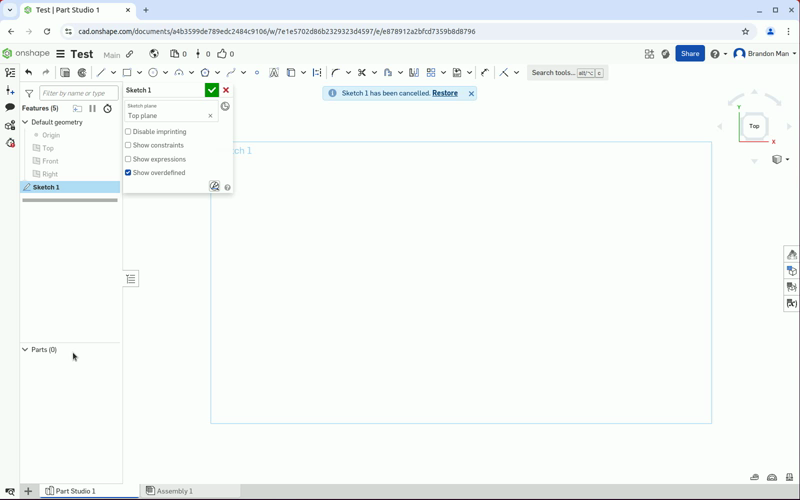
key(l)
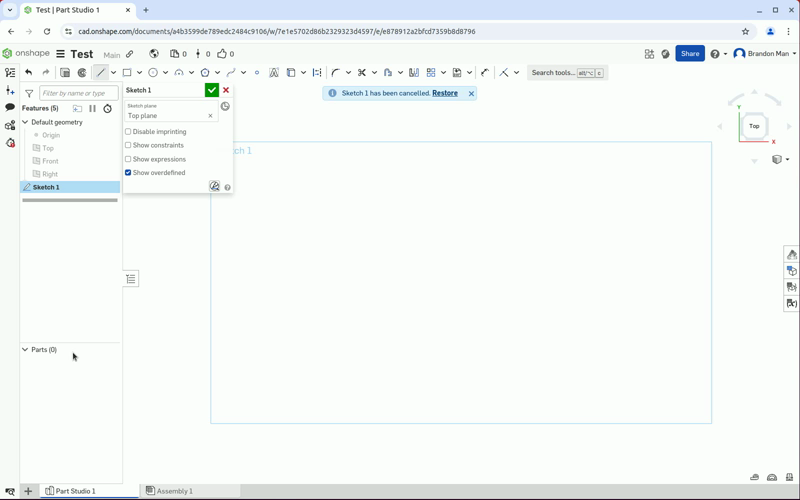
key_down(shift)
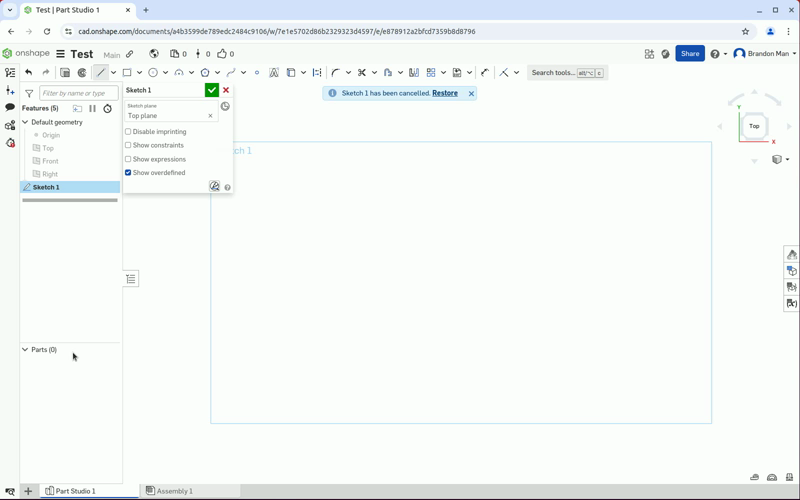
mouse_move(460, 324)
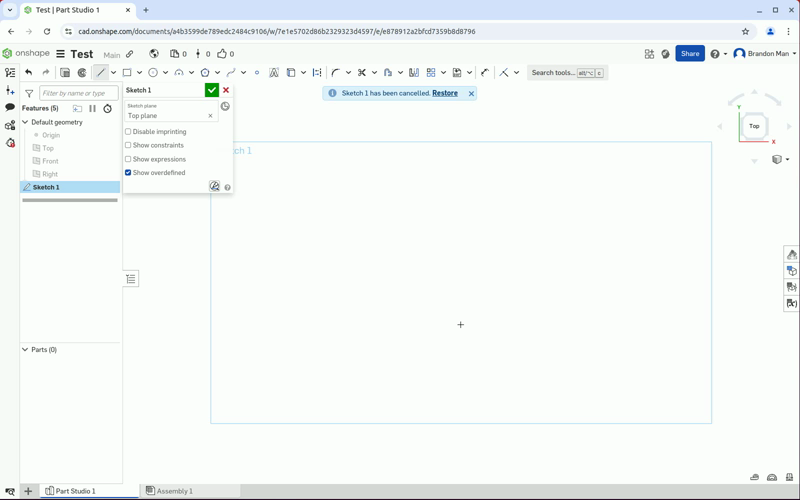
click(460, 324)
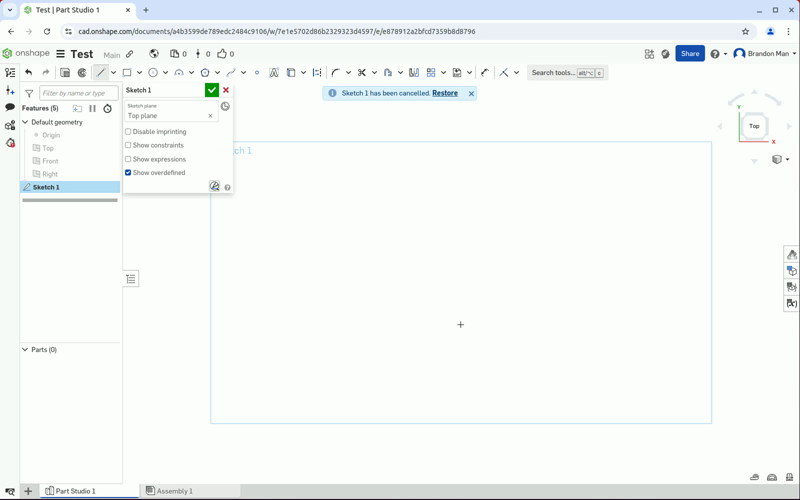
key_up(shift)
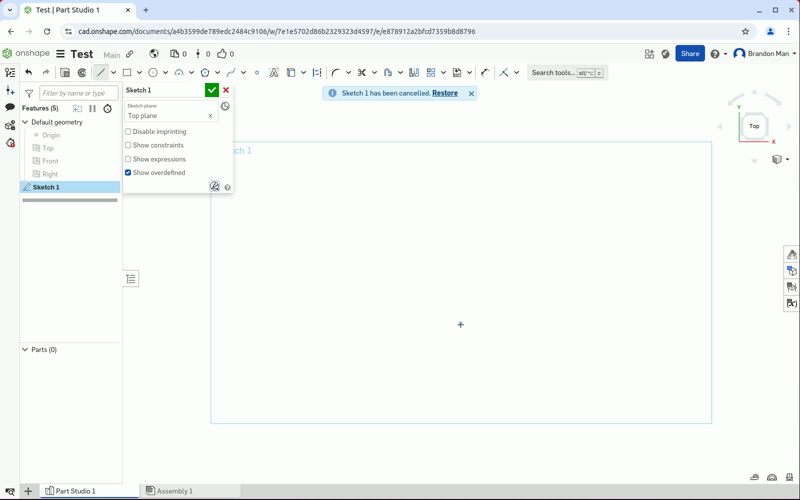
key_down(shift)
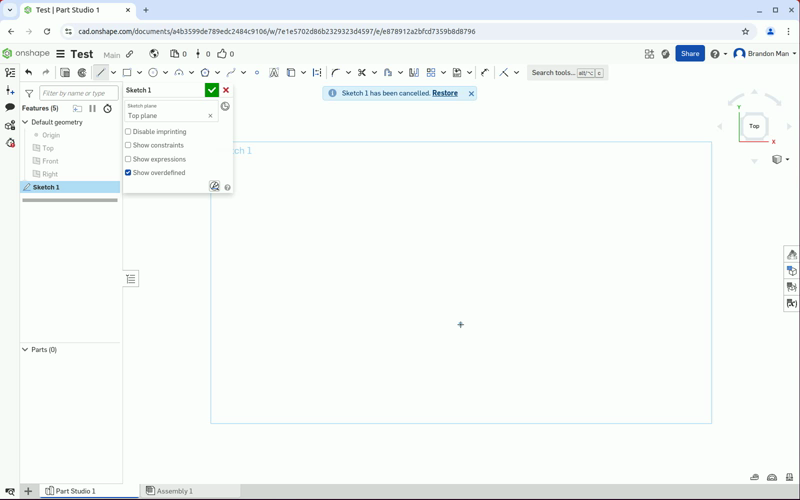
mouse_move(573, 324)
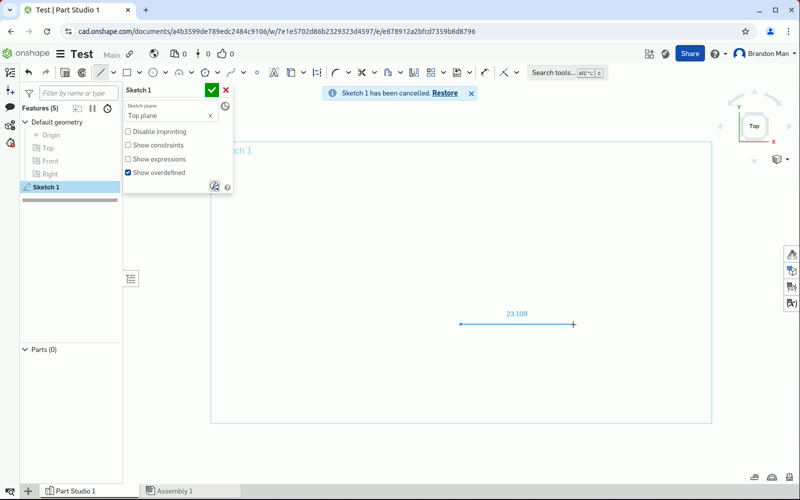
click(573, 324)
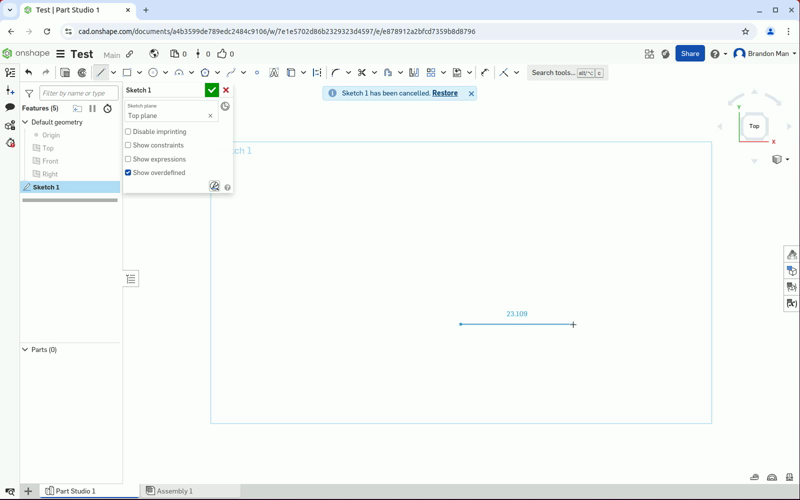
key_up(shift)
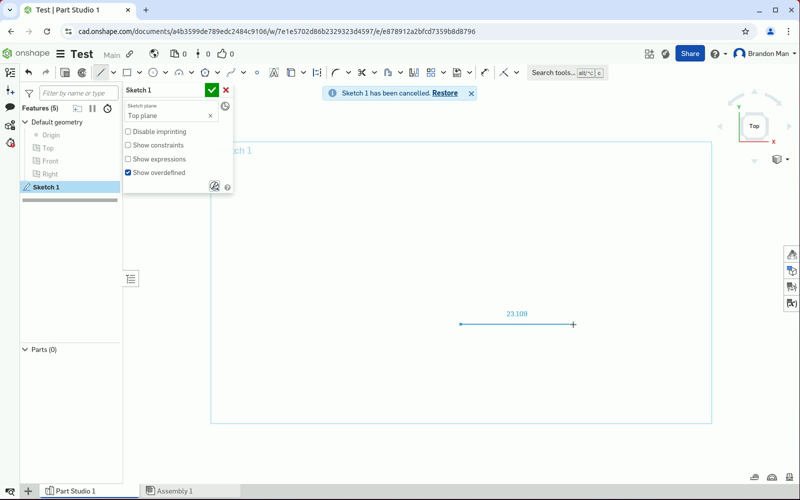
key_down(shift)
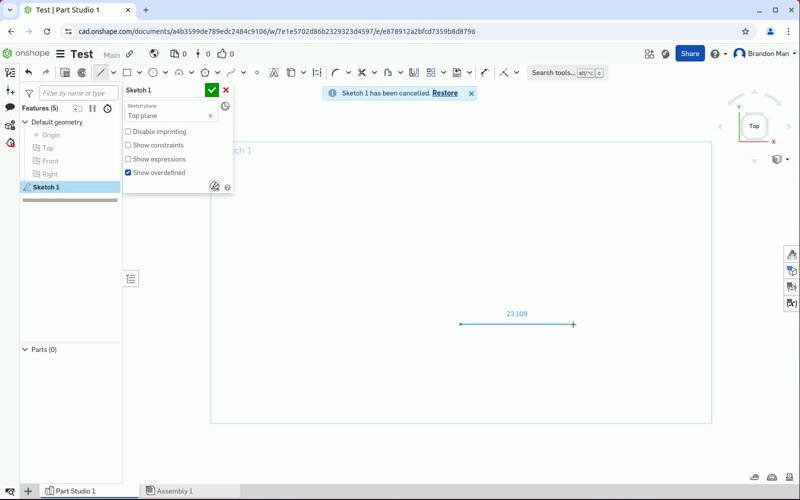
mouse_move(589, 324)
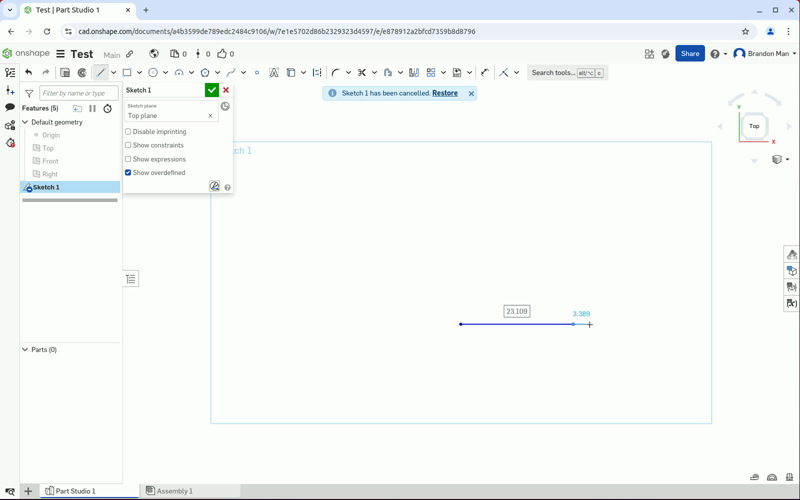
mouse_move(573, 282)
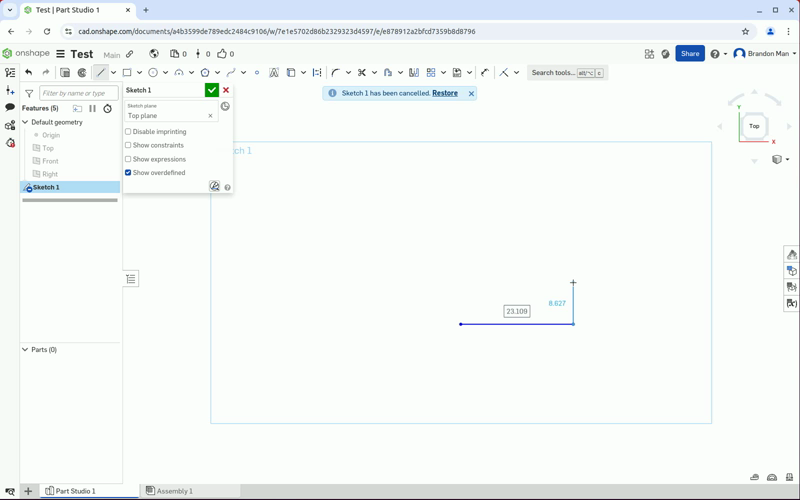
click(573, 282)
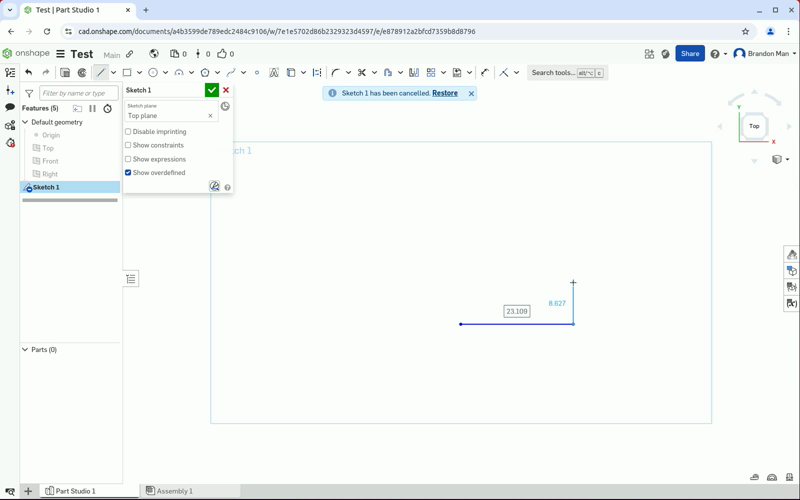
key_up(shift)
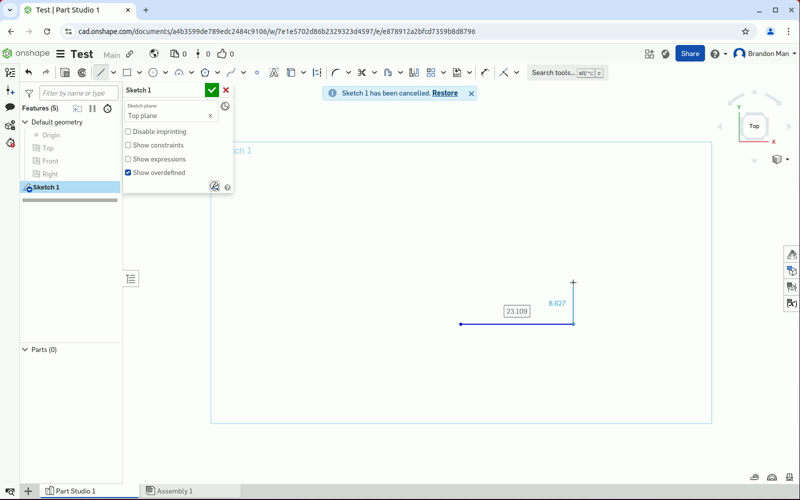
key_down(shift)
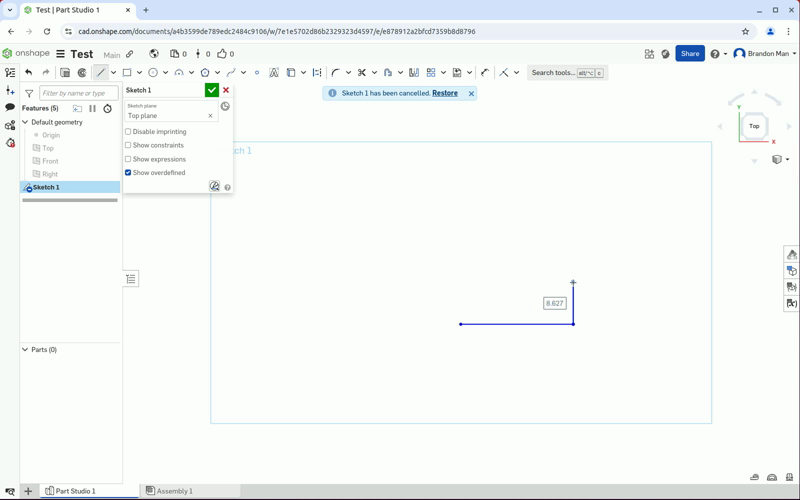
mouse_move(460, 282)
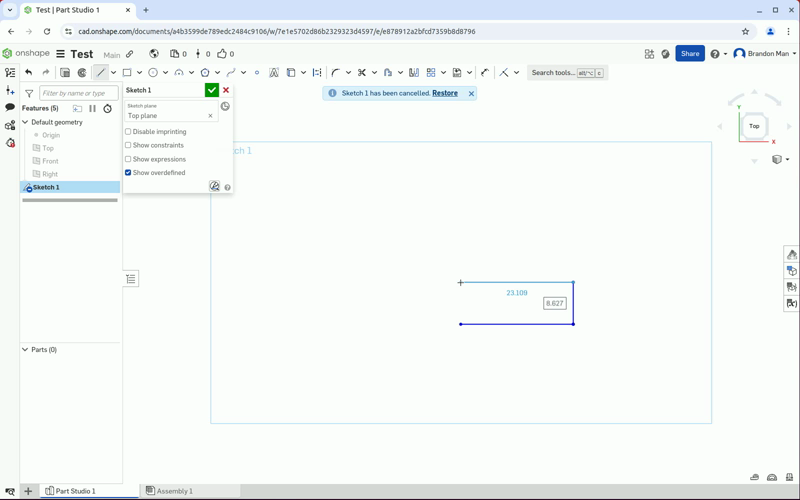
click(460, 282)
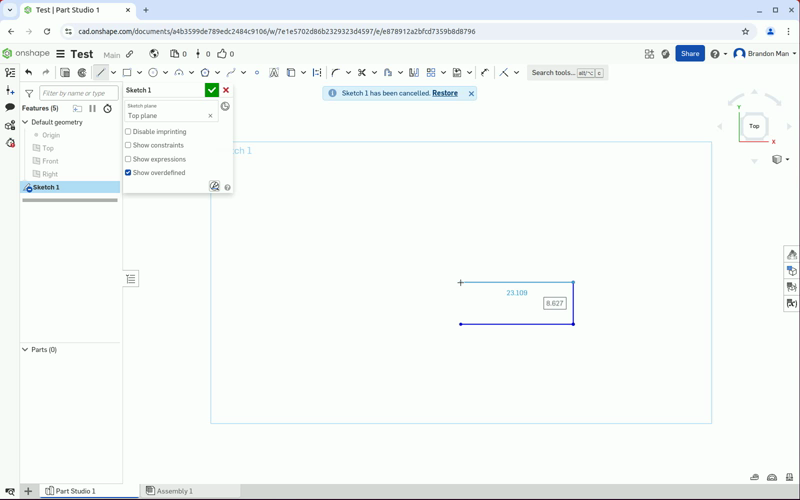
key_up(shift)
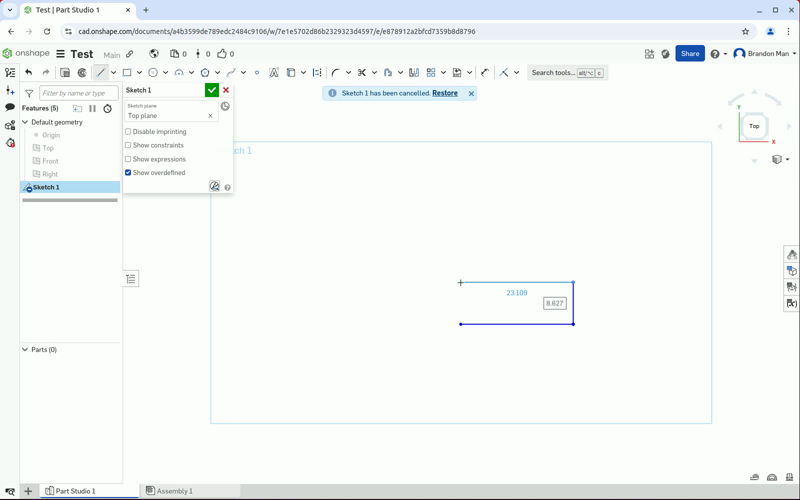
mouse_move(490, 282)
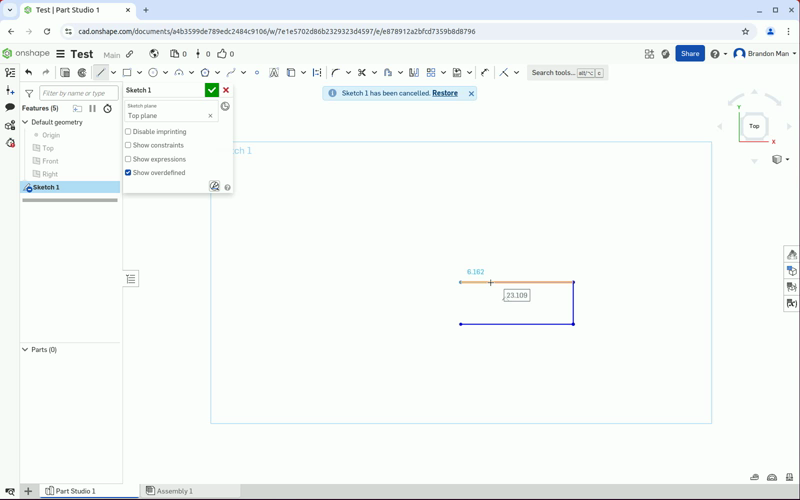
key_down(shift)
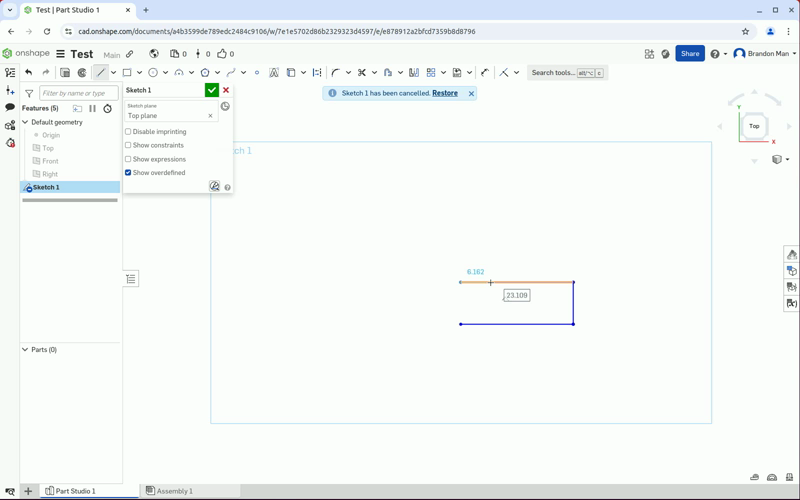
mouse_move(460, 324)
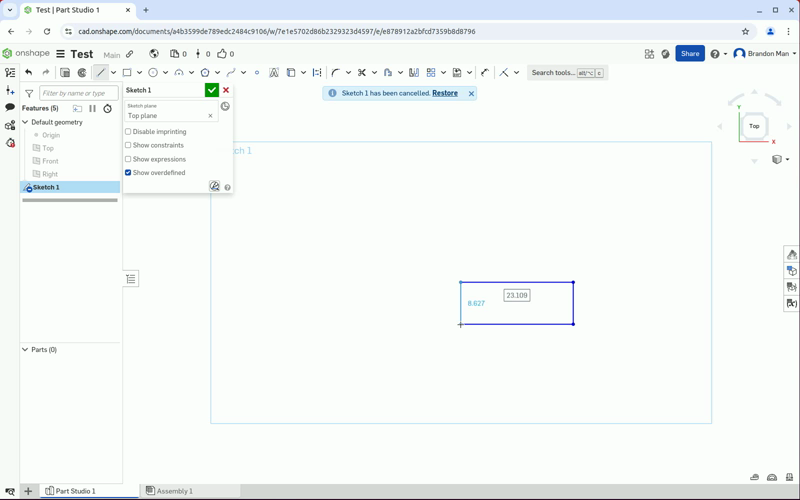
key_up(shift)
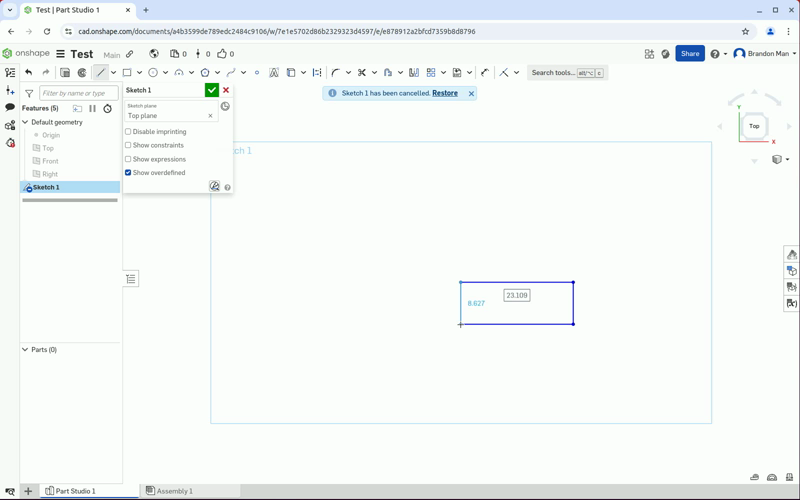
click(460, 324)
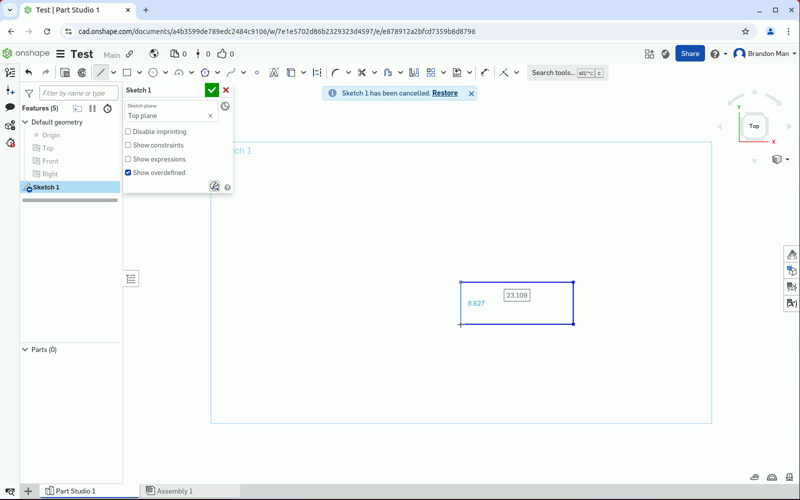
key(esc)
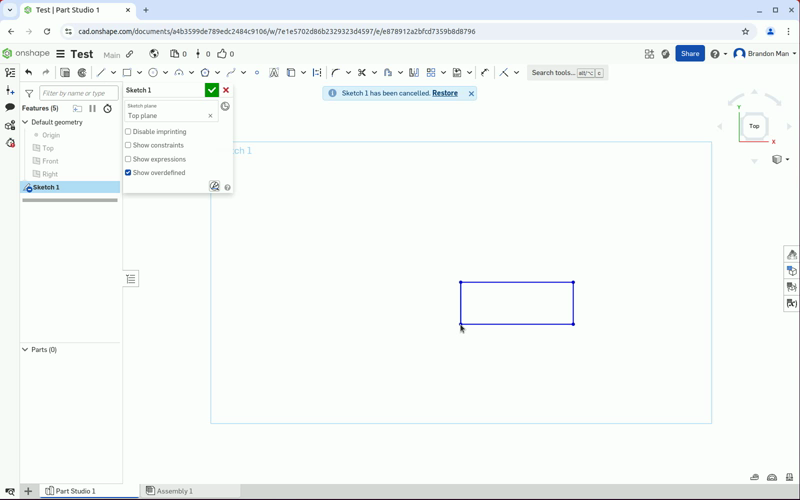
mouse_move(468, 312)
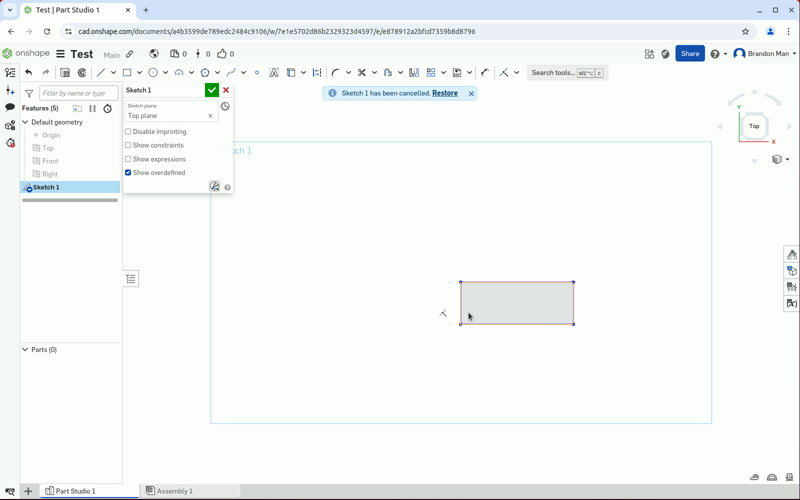
click(468, 312)
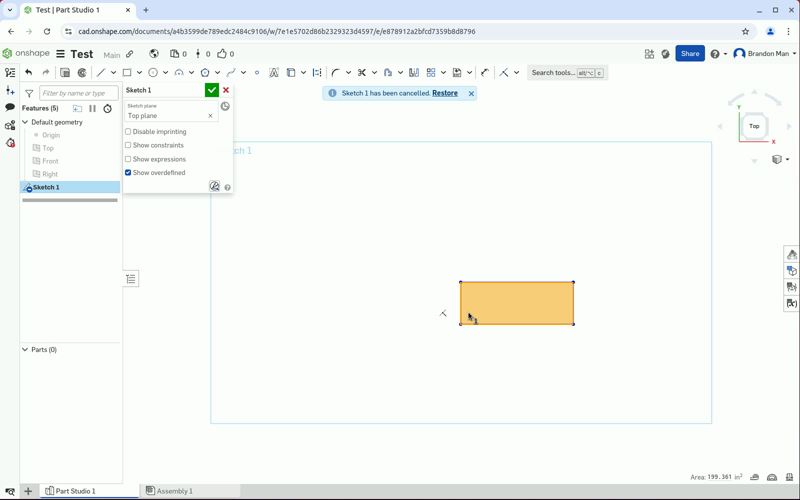
mouse_move(73, 352)
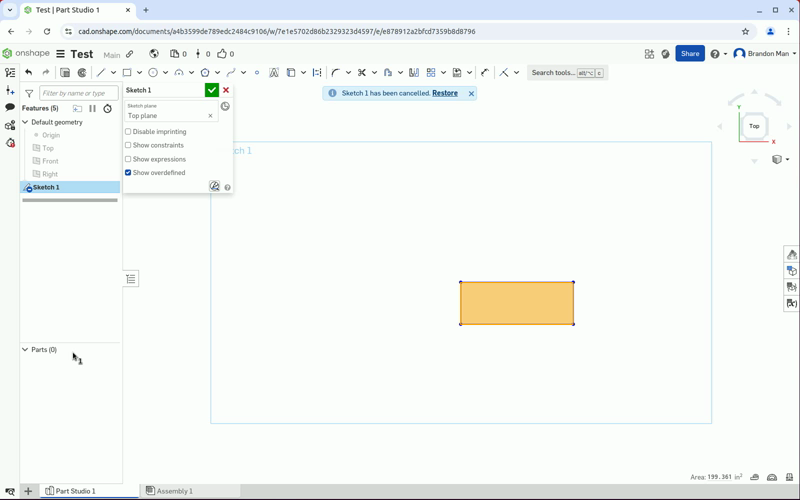
key(shift+y)
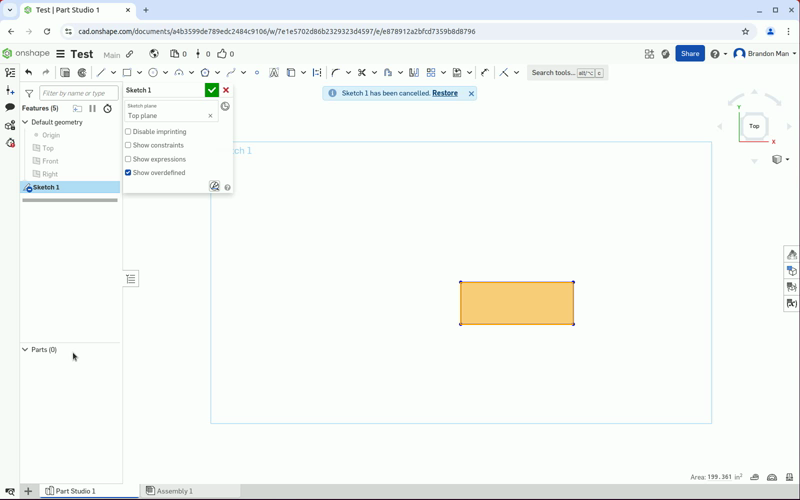
key(shift+e)
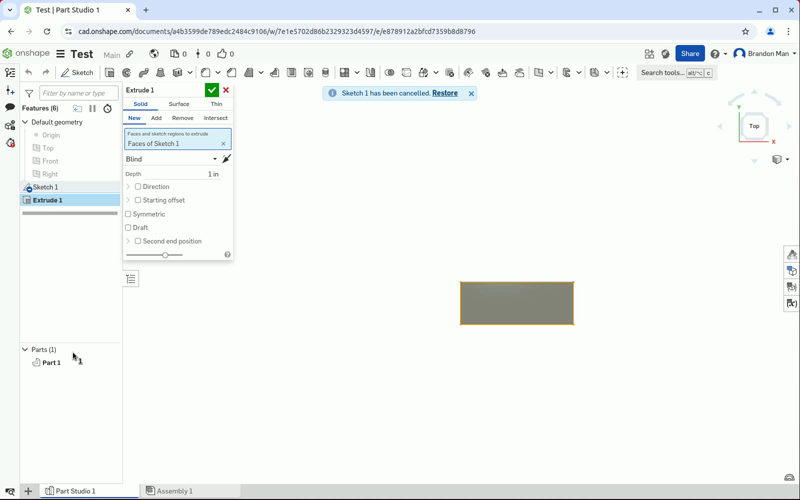
mouse_move(143, 106)
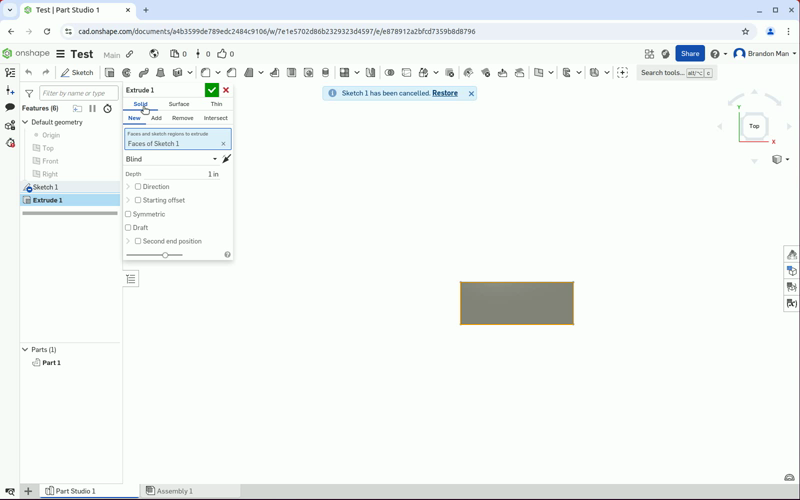
click(143, 106)
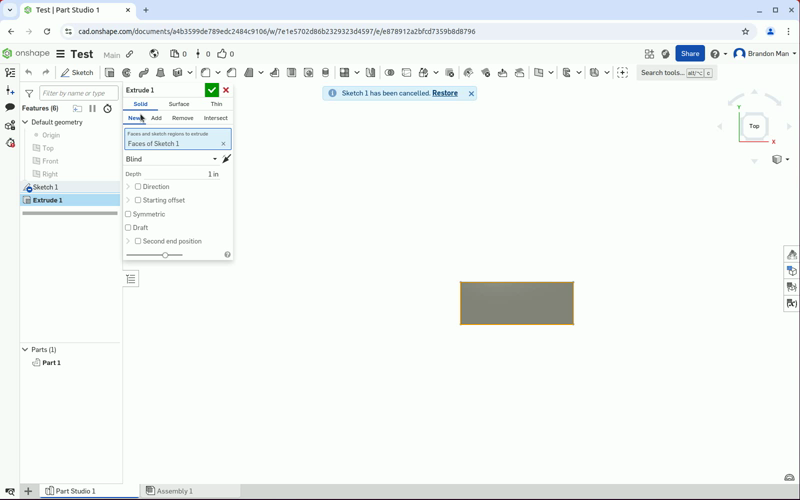
mouse_move(137, 120)
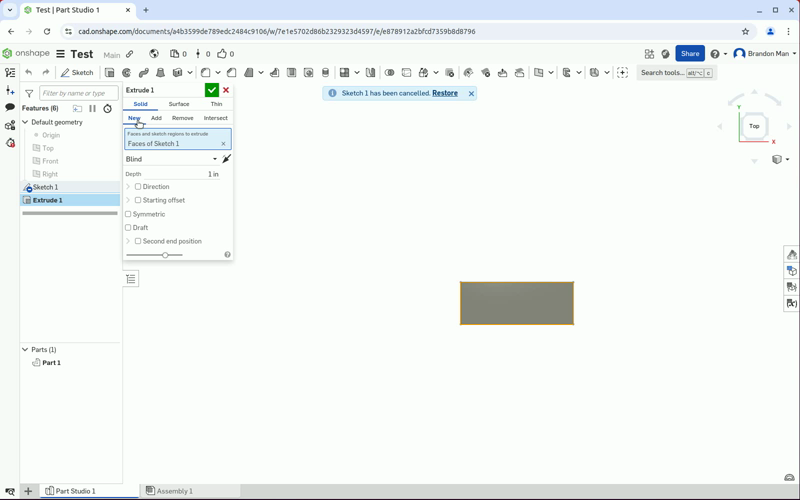
click(137, 120)
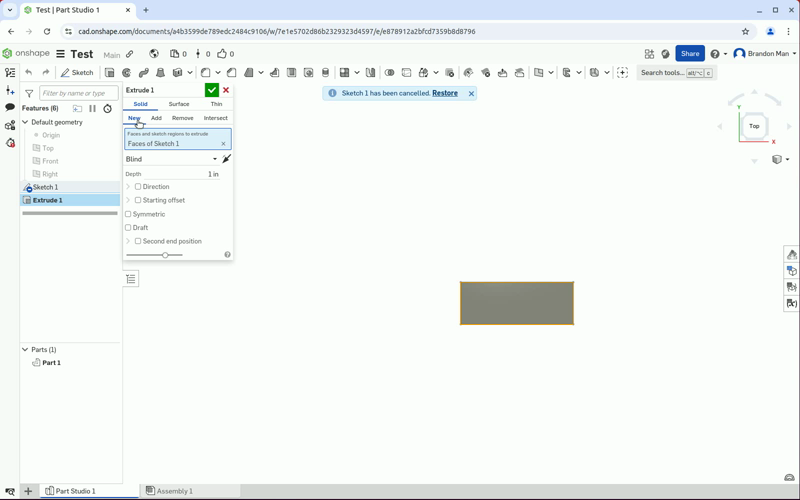
key(tab, 4)
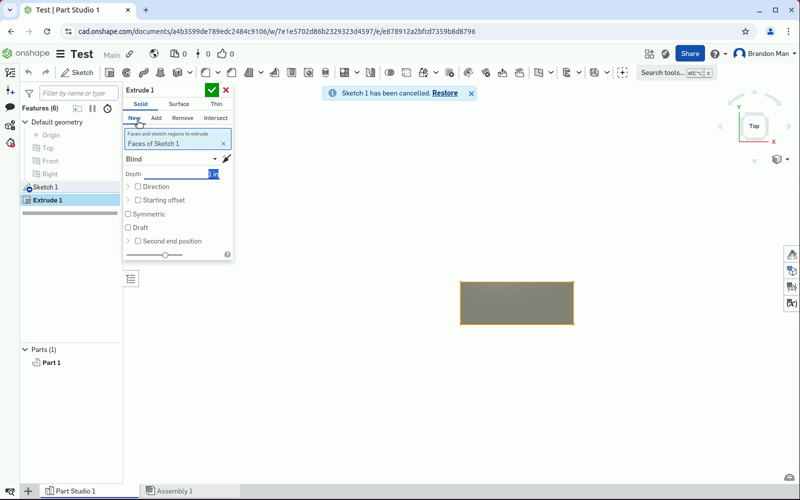
text(3.37)
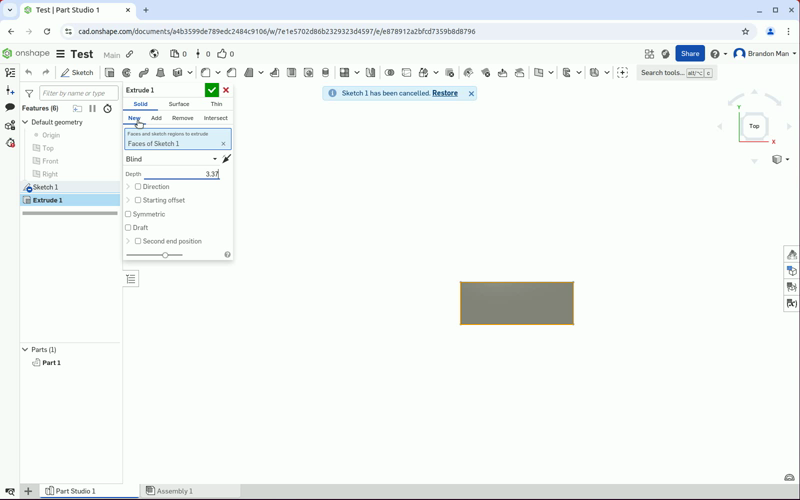
key(enter)
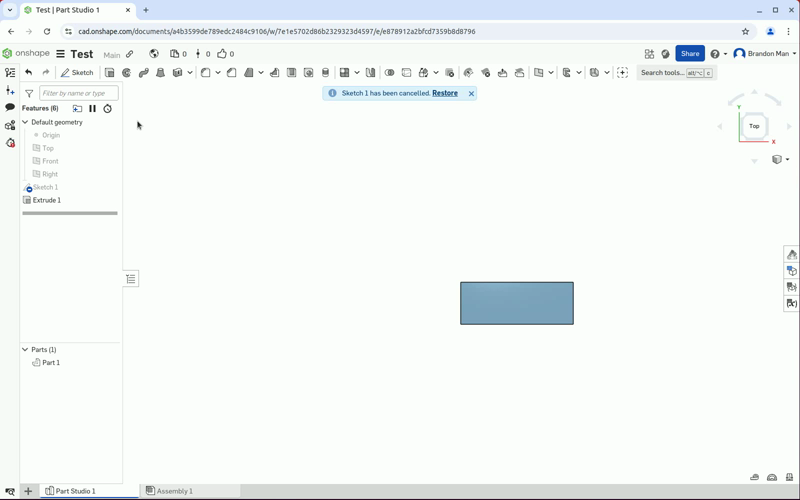
key(shift+h)
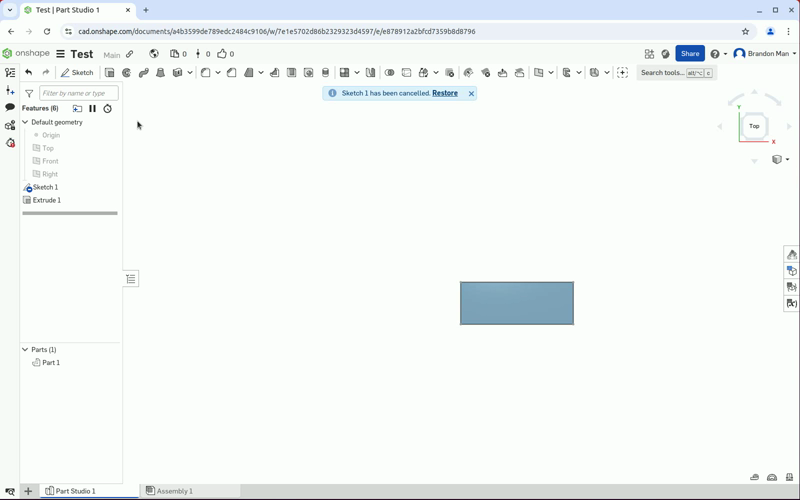
key(shift+h)
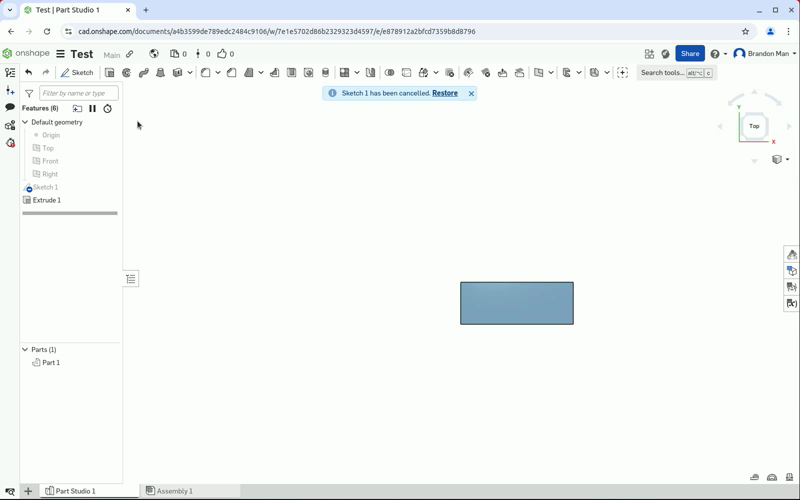
mouse_move(73, 189)
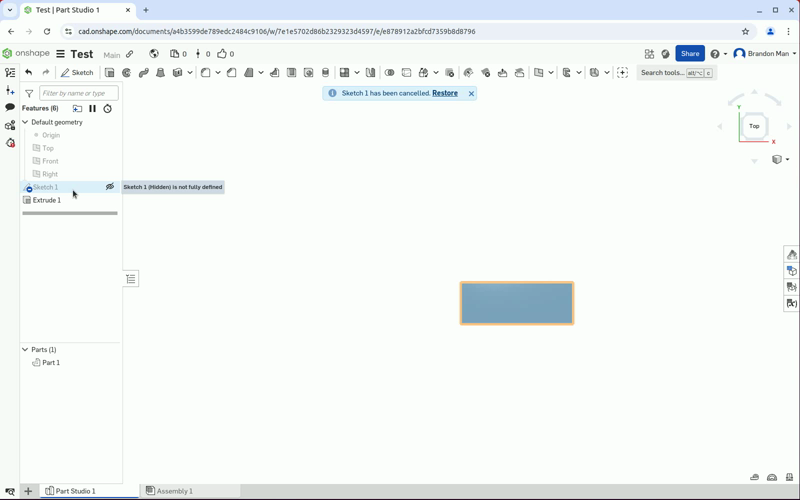
click(73, 189)
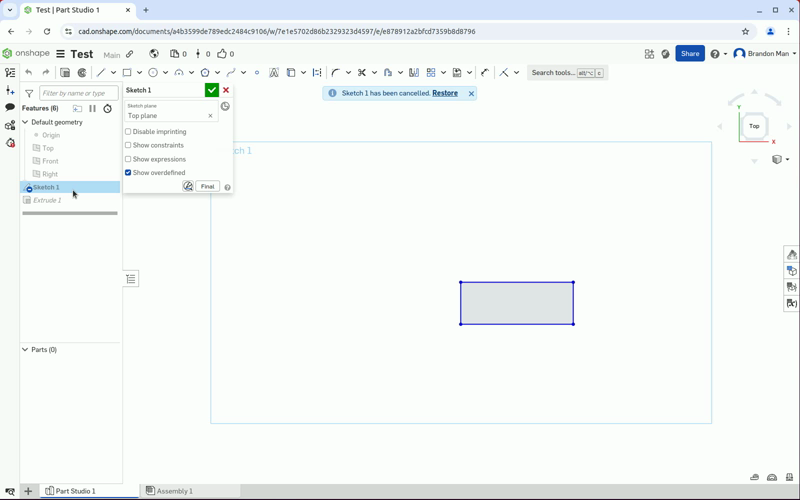
mouse_move(229, 92)
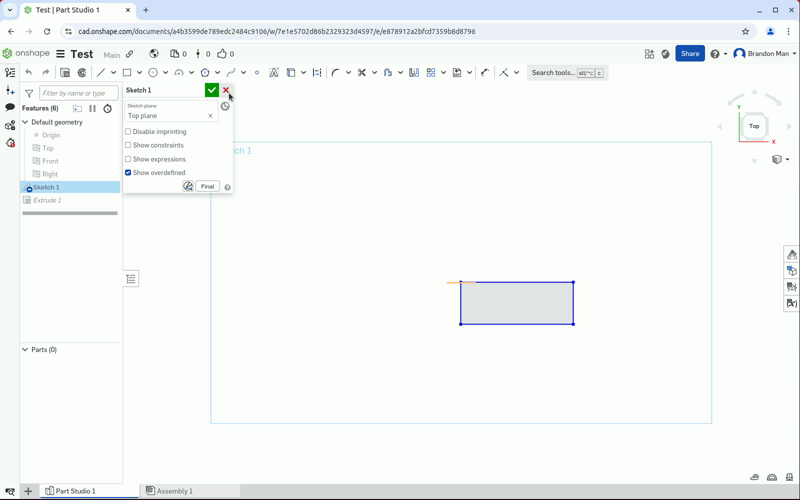
click(229, 92)
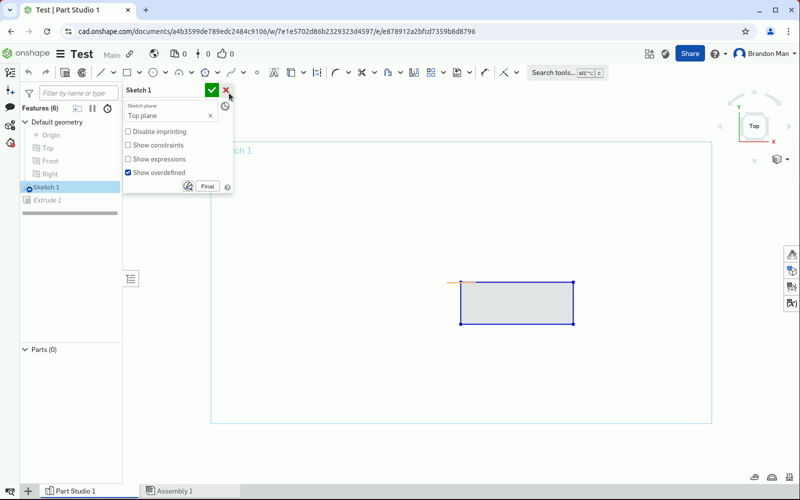
key(shift+s)
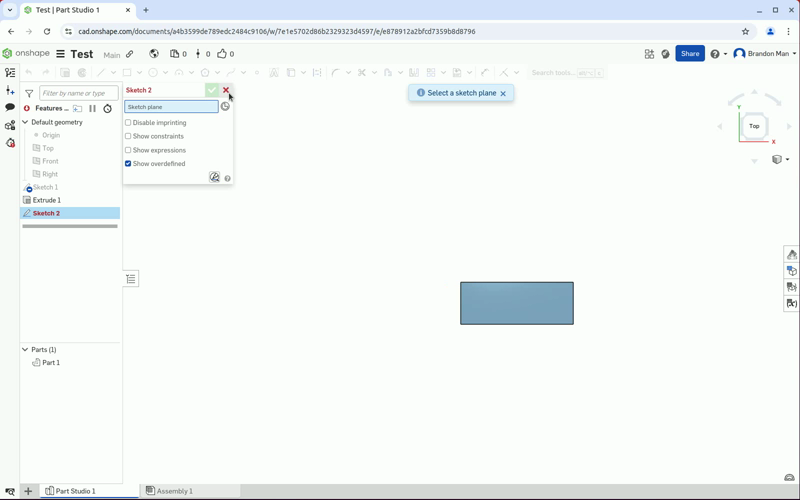
mouse_move(73, 150)
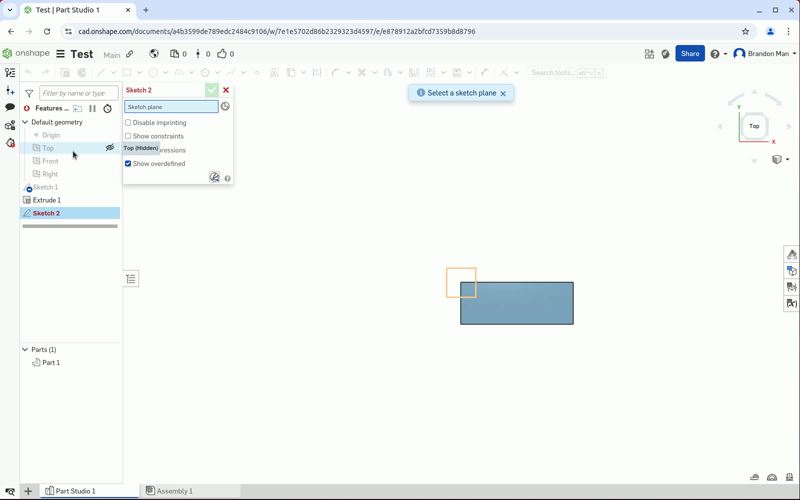
click(73, 150)
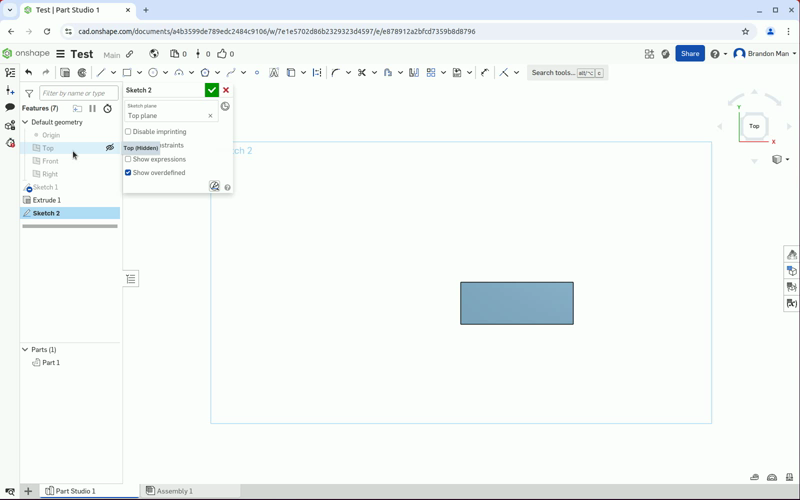
mouse_move(73, 352)
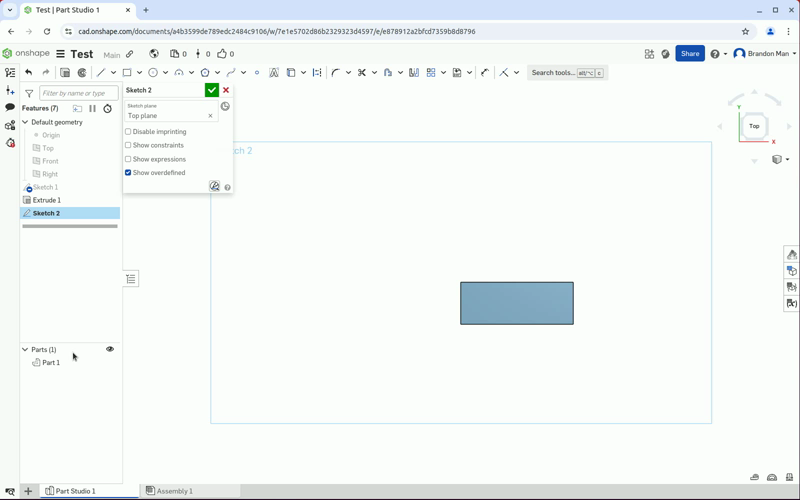
key(y)
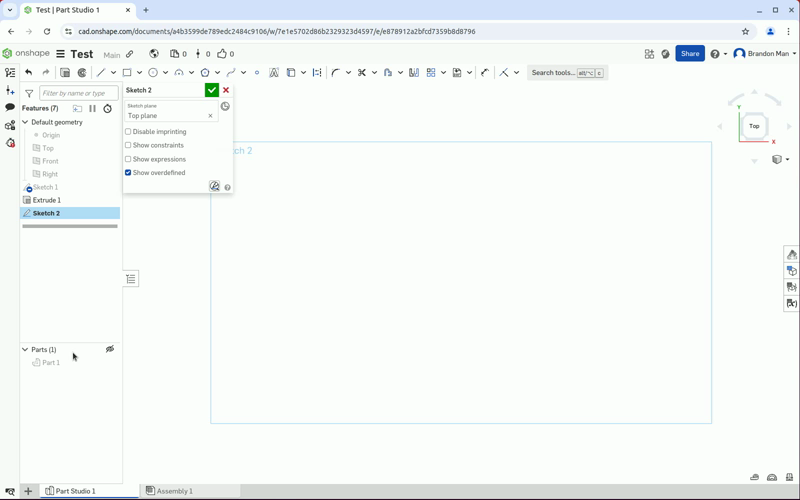
key(l)
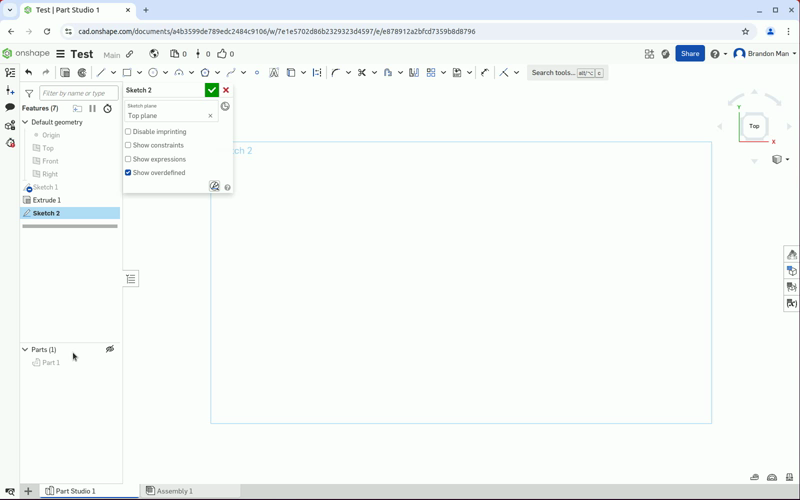
key_down(shift)
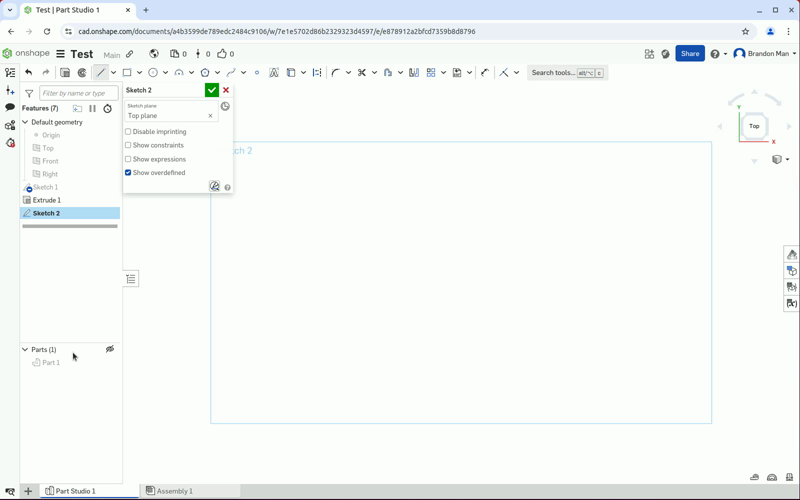
mouse_move(460, 291)
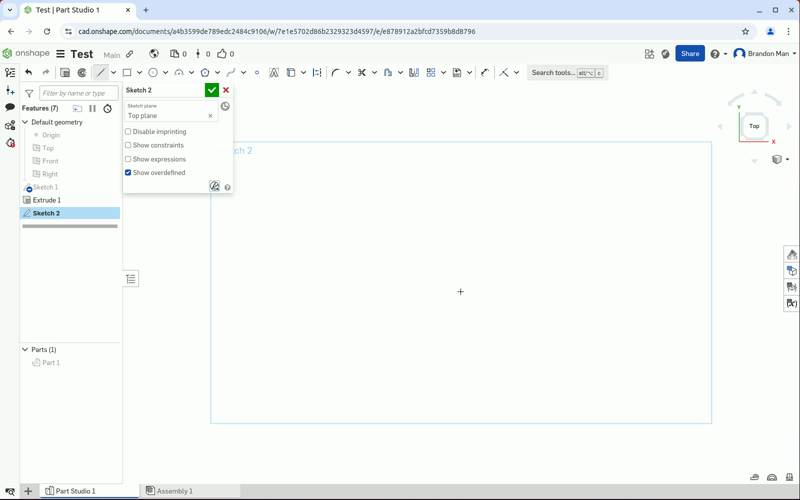
click(460, 291)
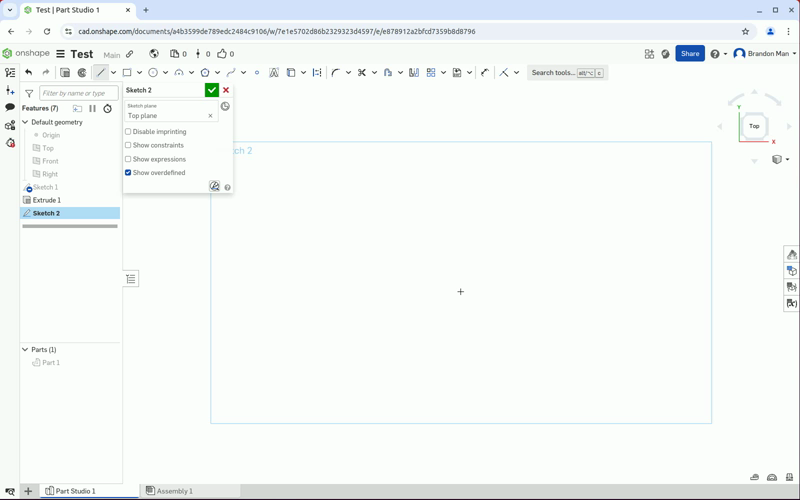
key_up(shift)
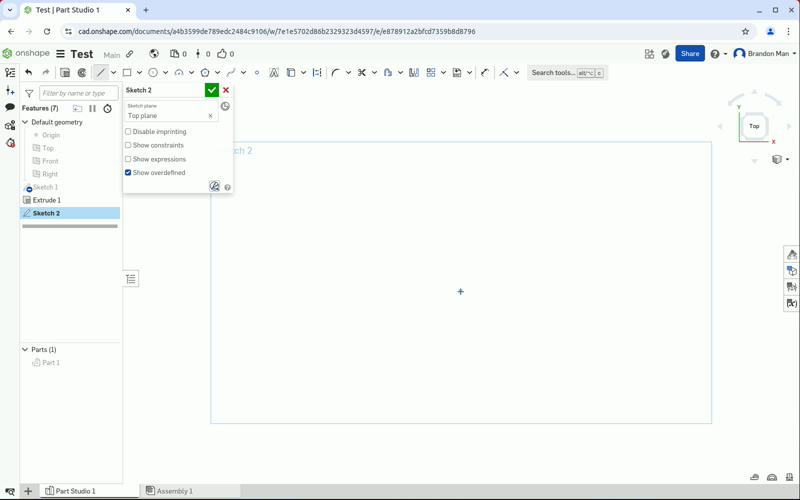
key_down(shift)
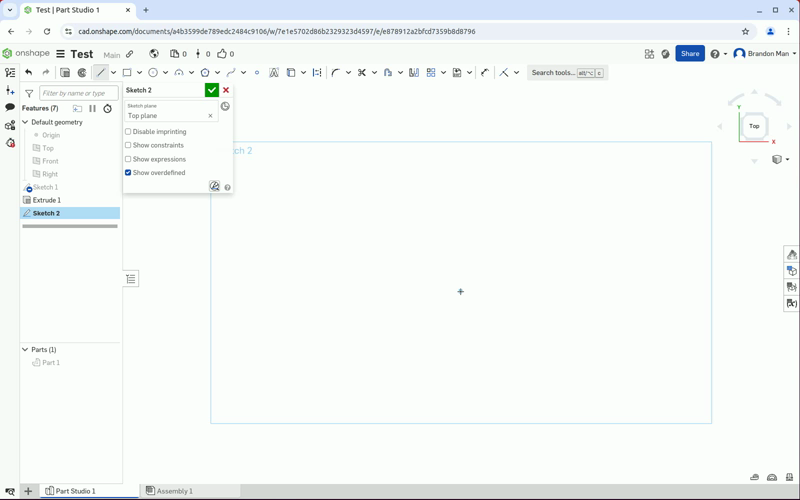
mouse_move(490, 291)
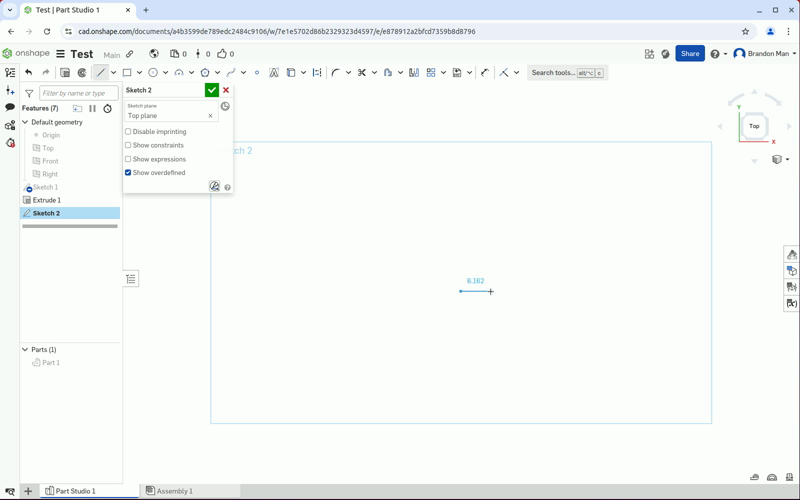
mouse_move(470, 291)
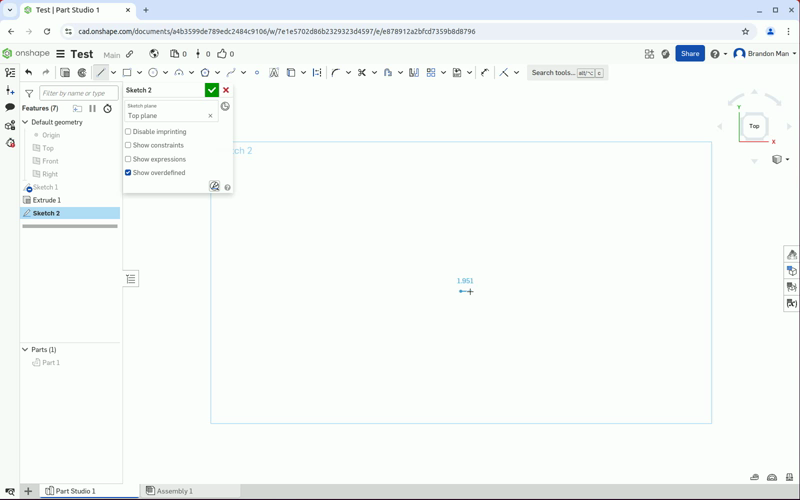
click(470, 291)
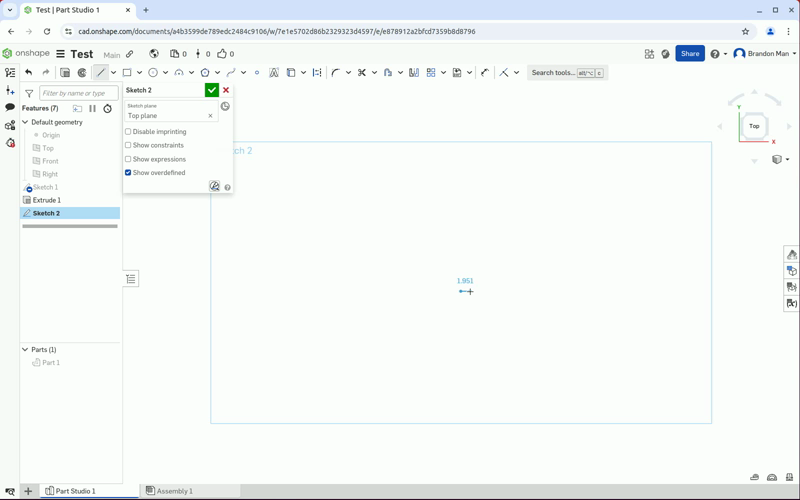
key_up(shift)
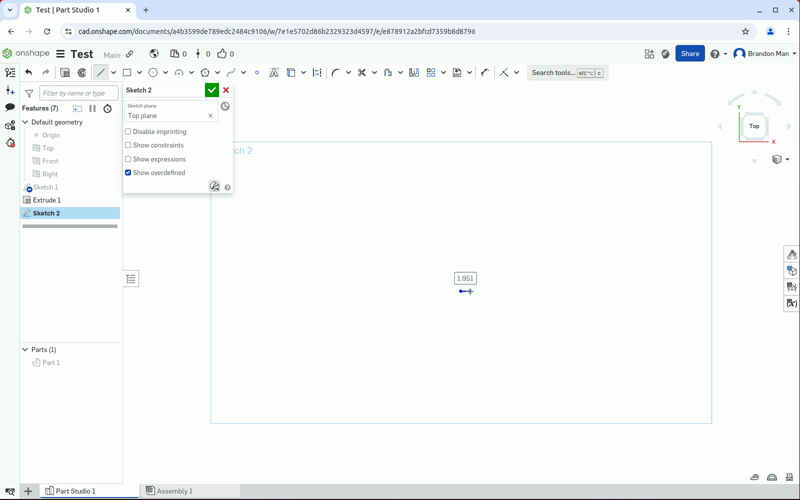
key_down(shift)
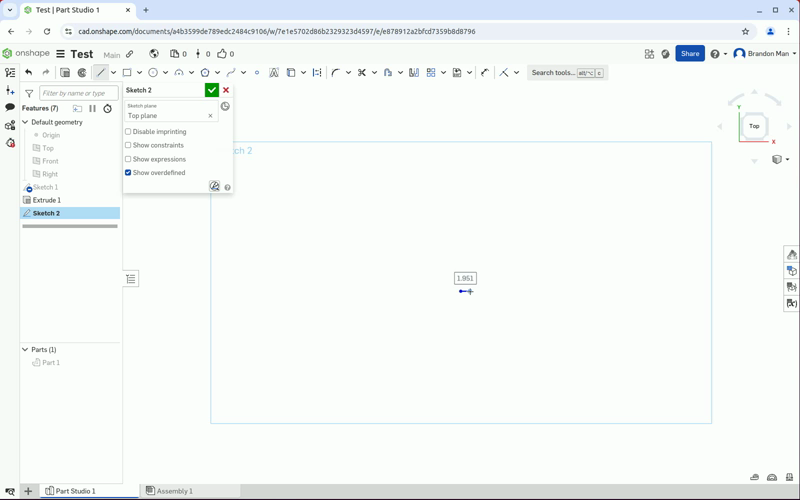
mouse_move(500, 291)
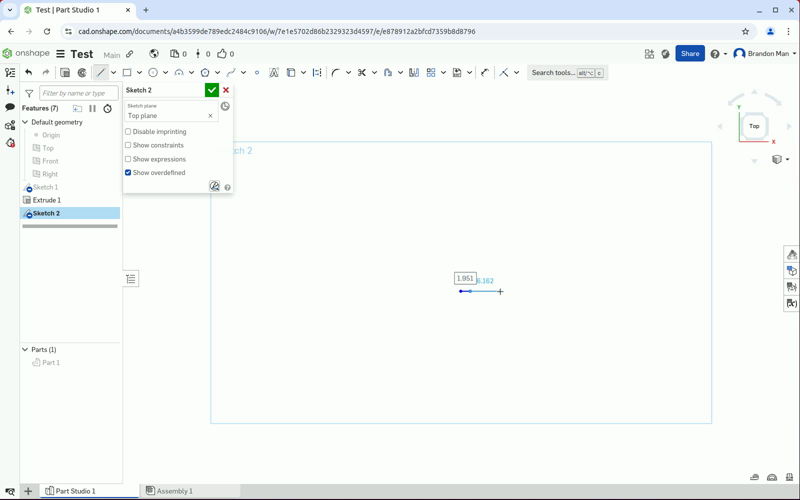
mouse_move(470, 282)
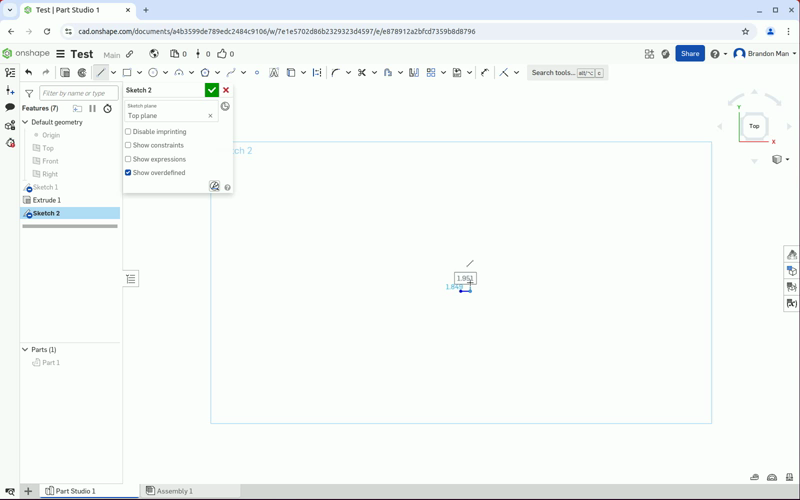
click(470, 282)
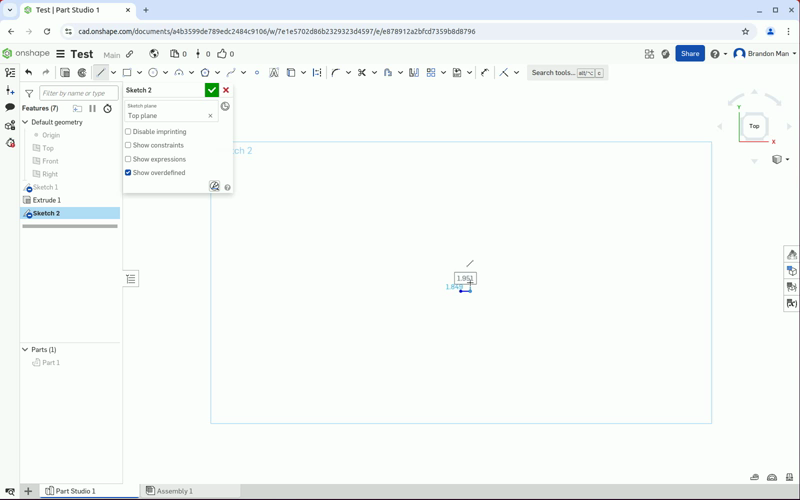
key_up(shift)
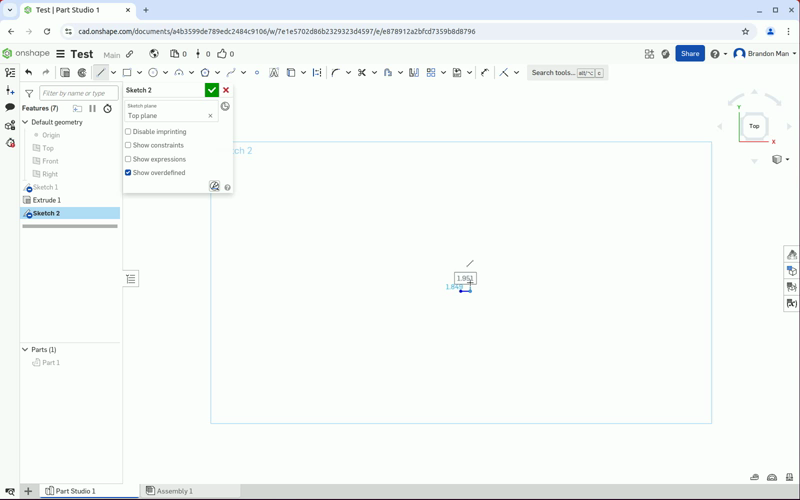
key_down(shift)
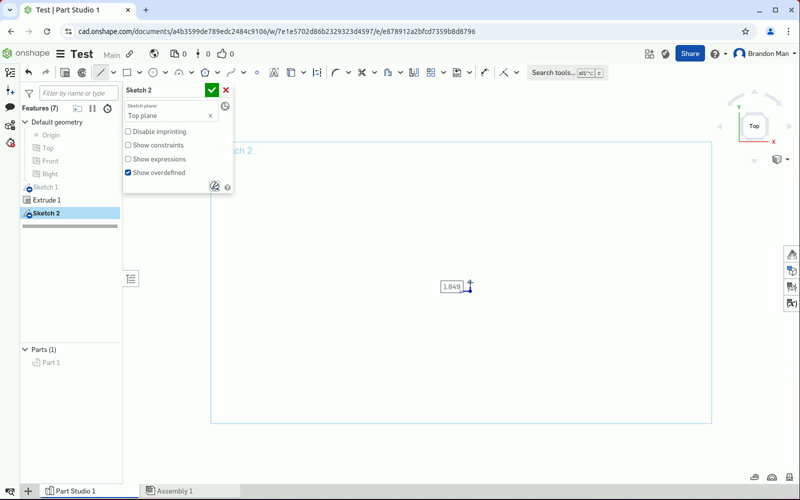
mouse_move(500, 282)
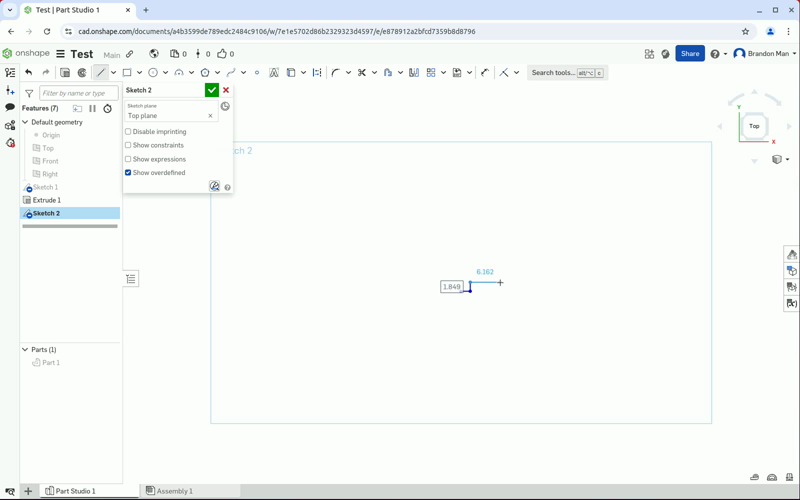
mouse_move(460, 282)
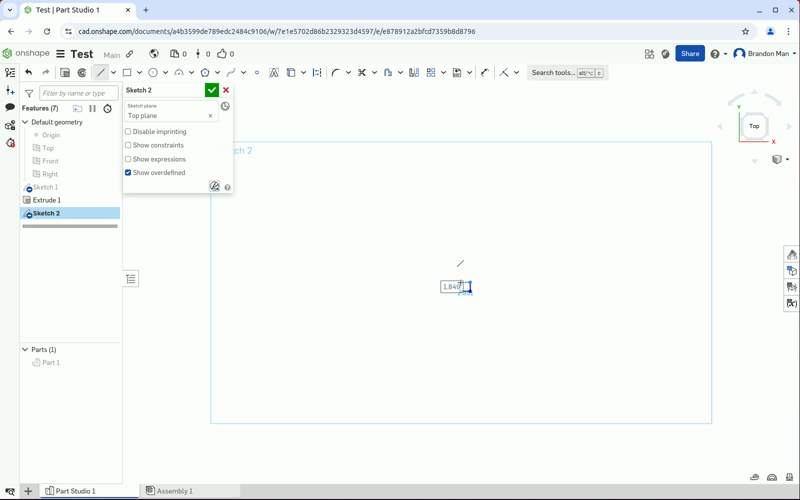
click(460, 282)
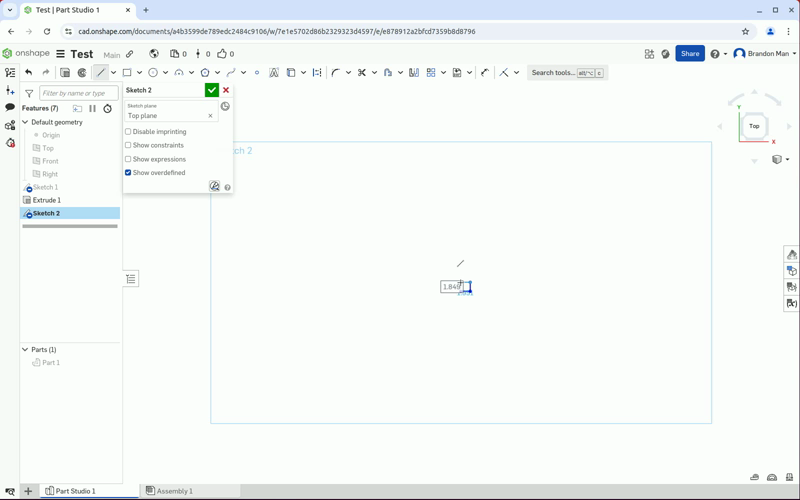
key_up(shift)
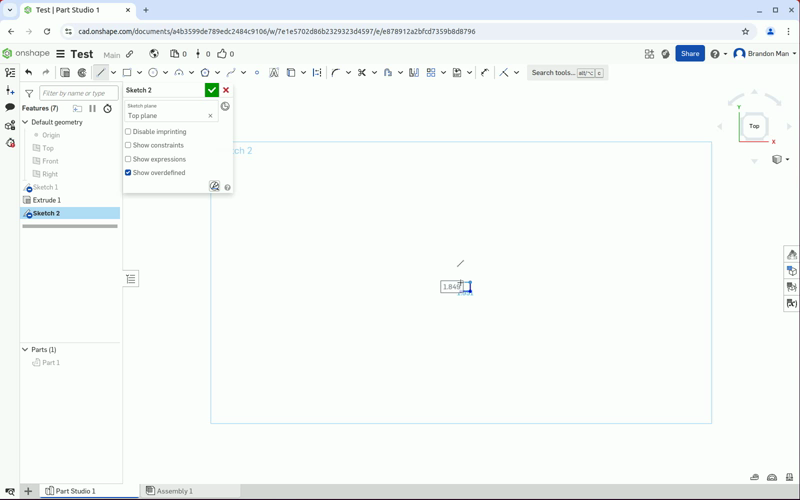
mouse_move(490, 282)
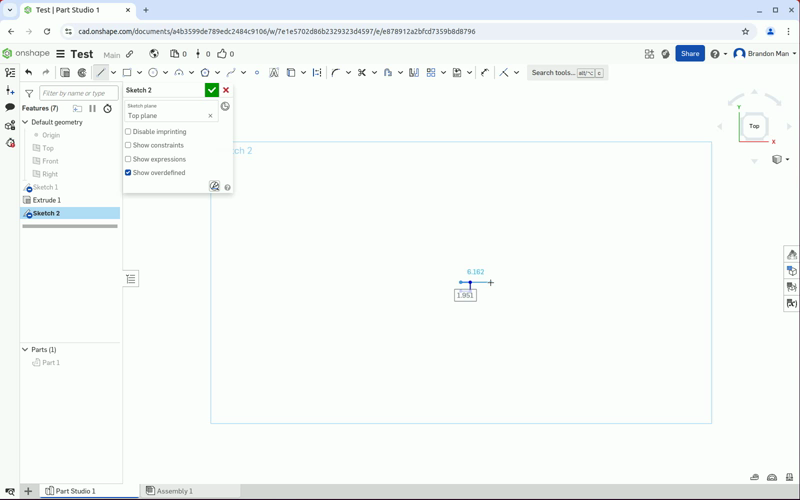
key_down(shift)
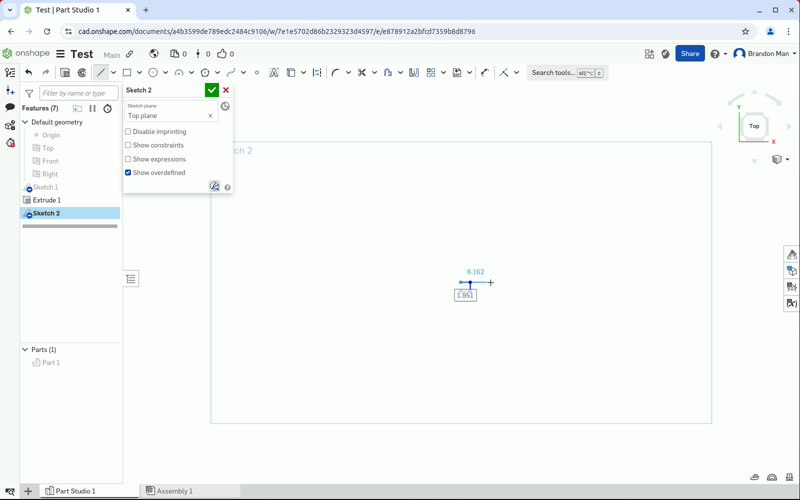
mouse_move(460, 291)
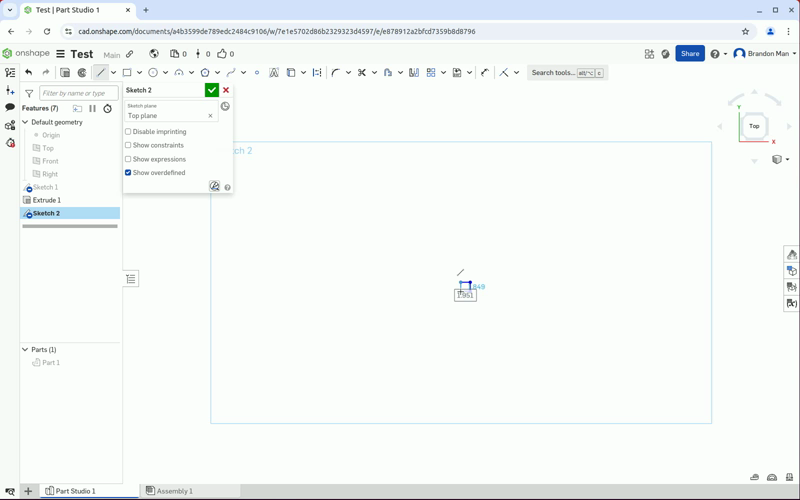
key_up(shift)
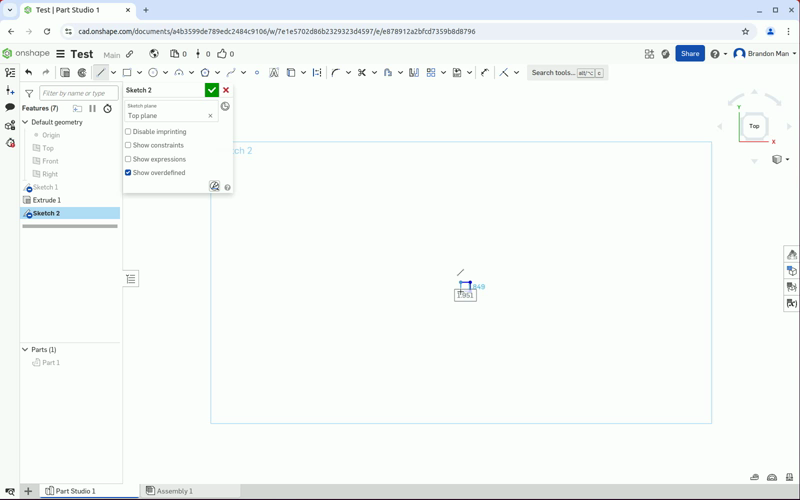
click(460, 291)
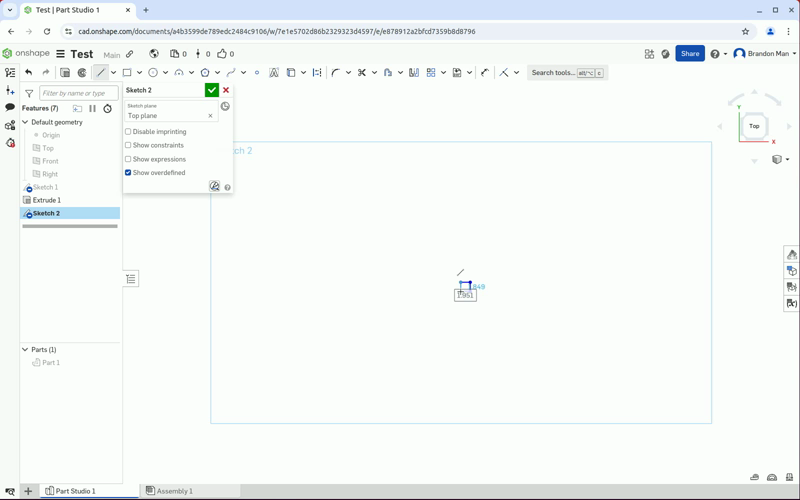
key(esc)
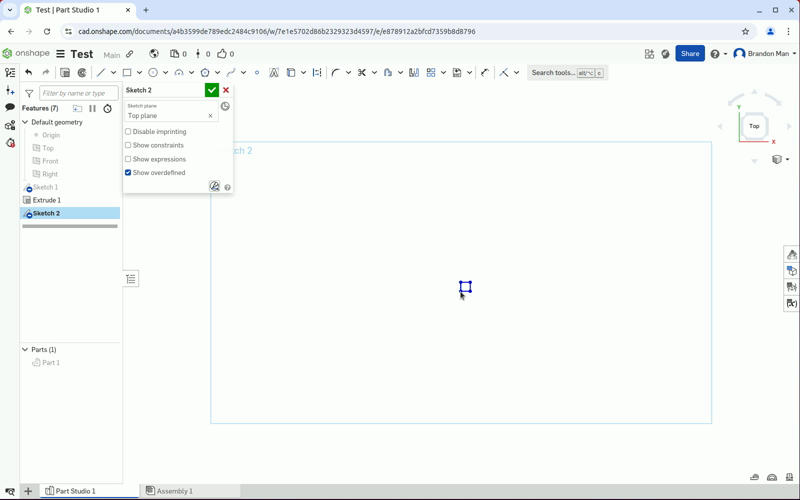
mouse_move(469, 287)
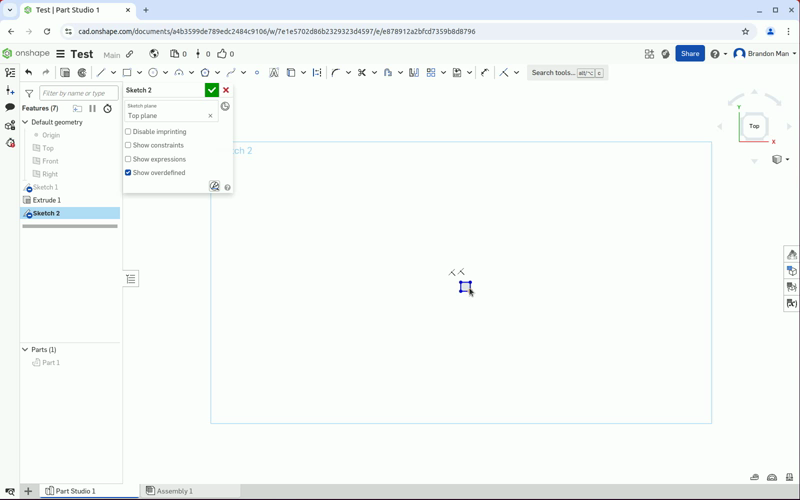
scroll(6)
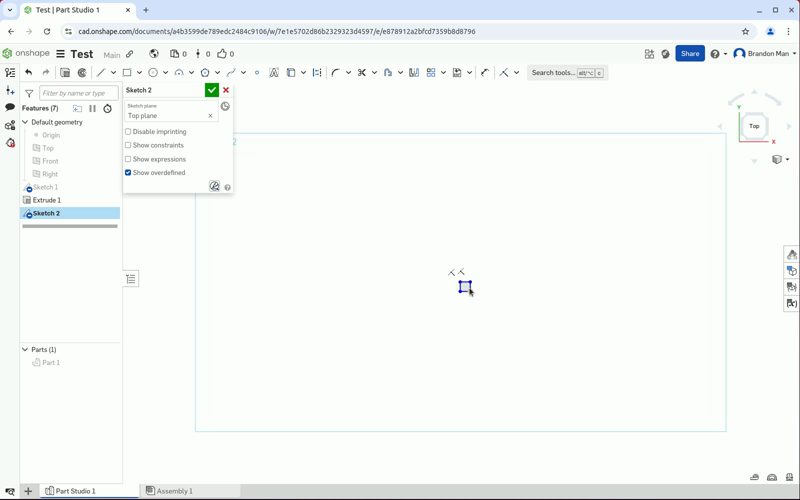
scroll(6)
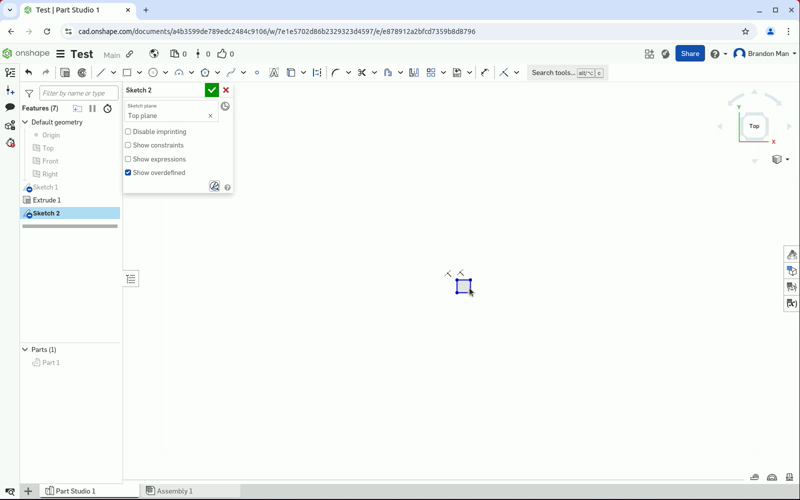
scroll(6)
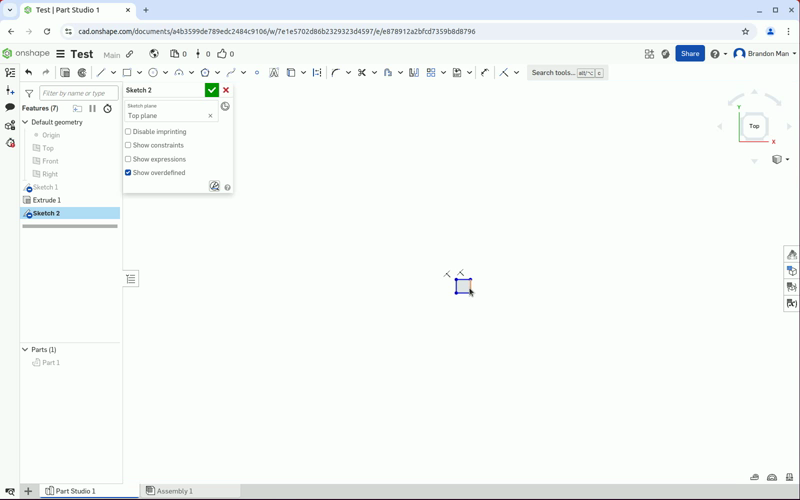
scroll(6)
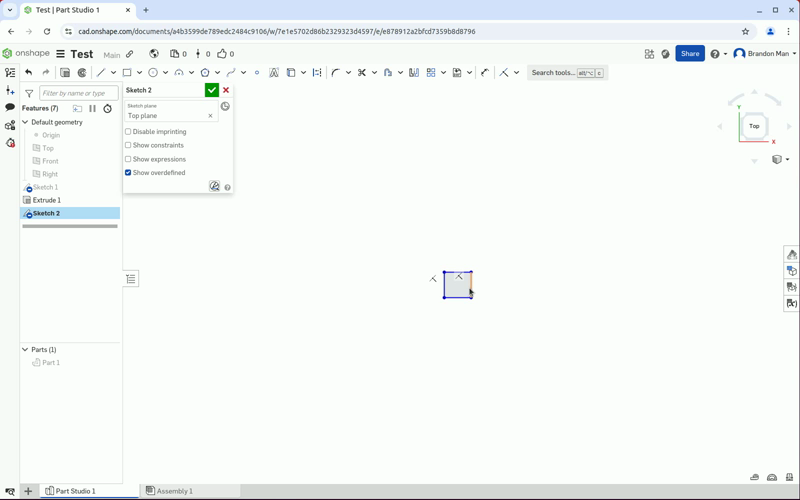
scroll(6)
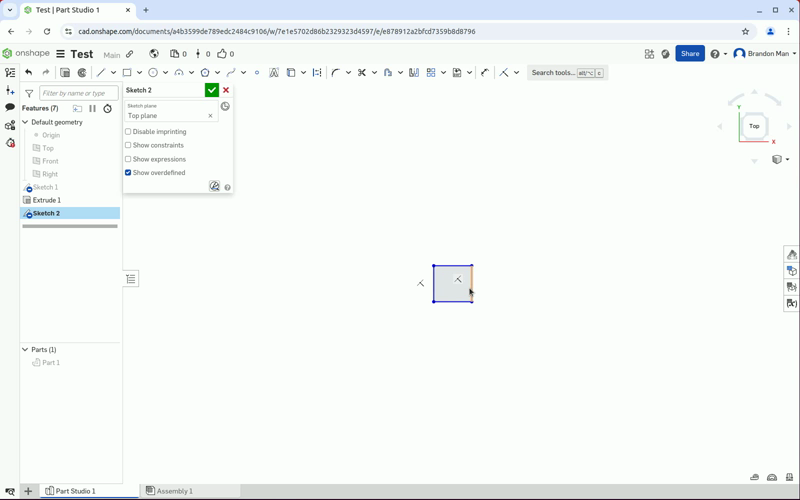
scroll(6)
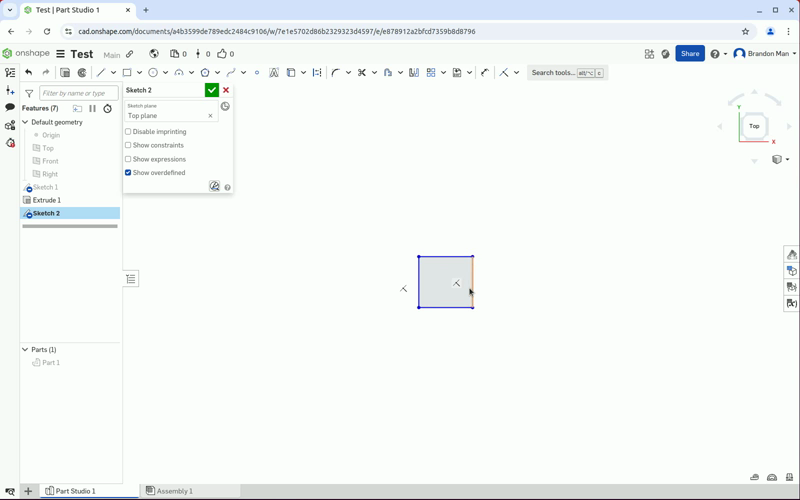
scroll(6)
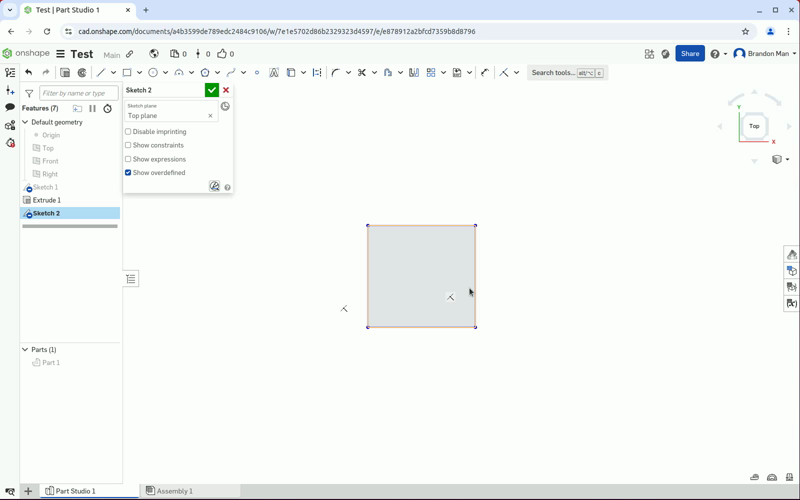
click(469, 287)
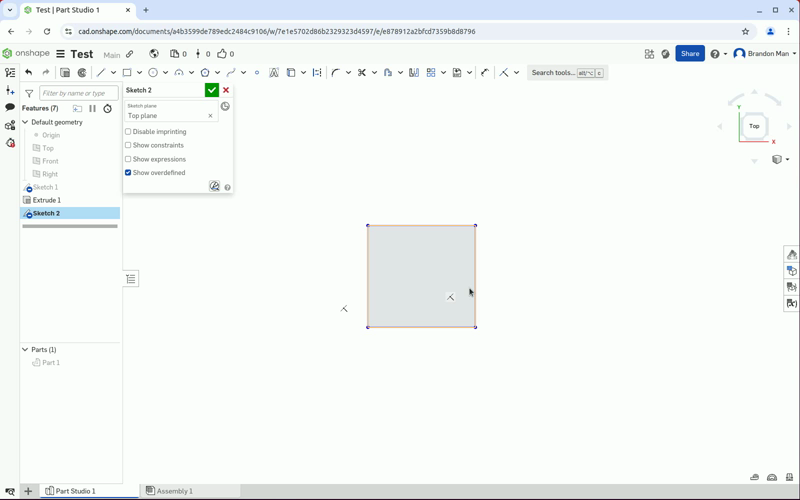
scroll(-6)
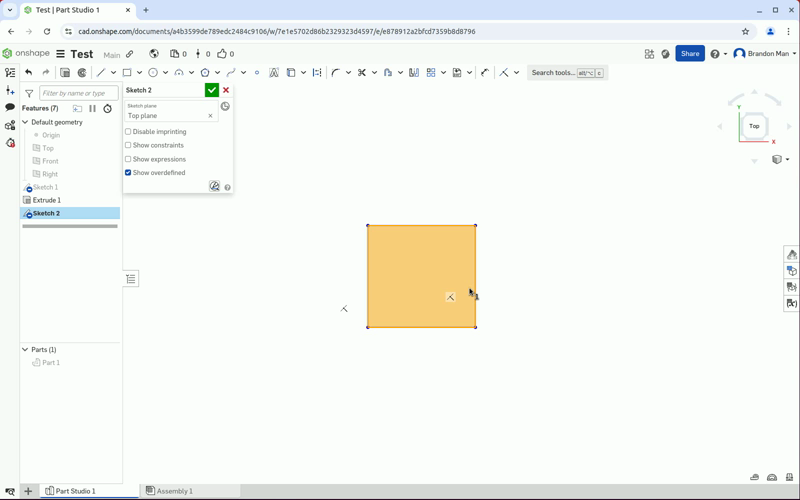
scroll(-6)
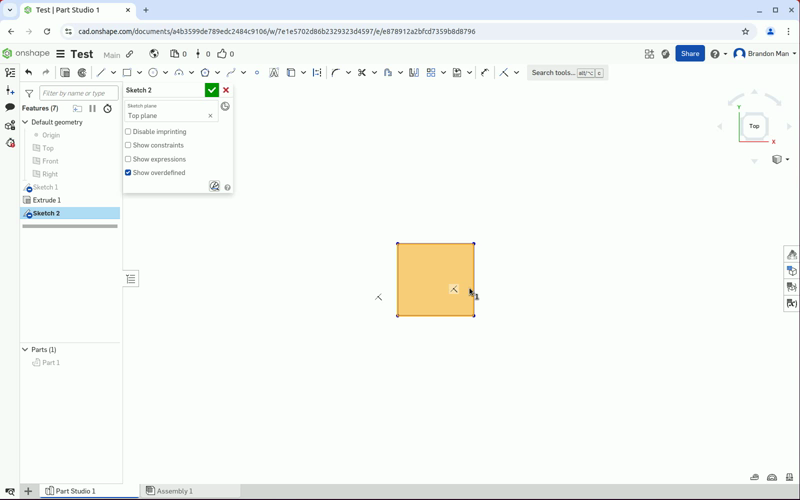
scroll(-6)
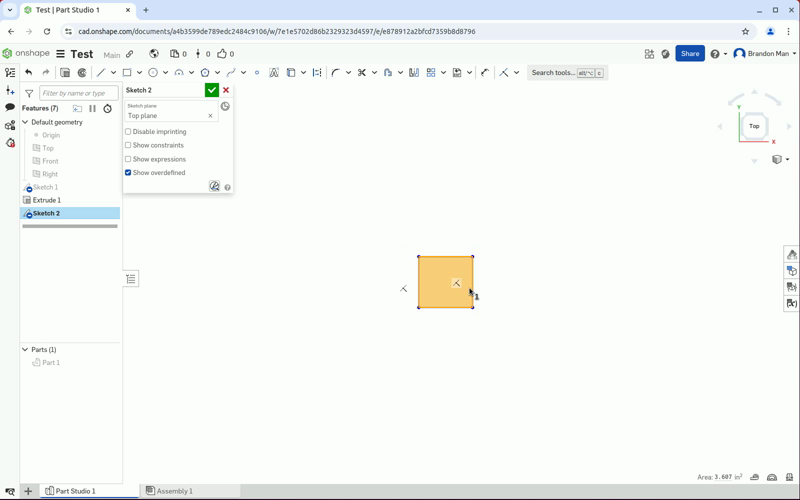
scroll(-6)
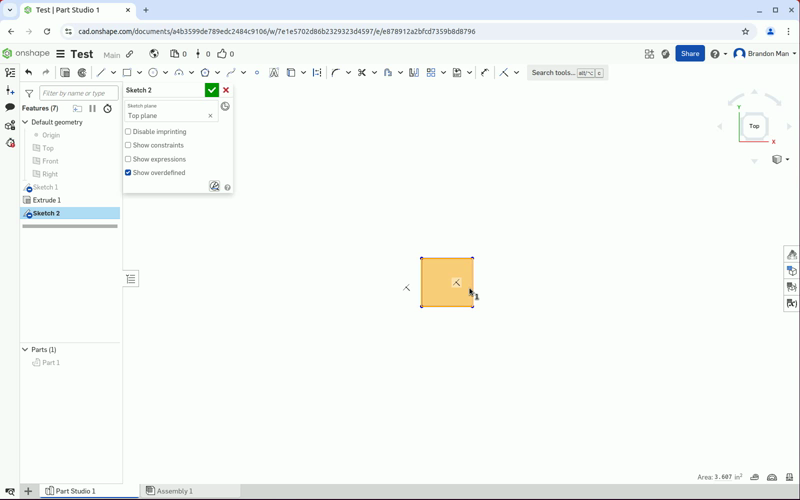
scroll(-6)
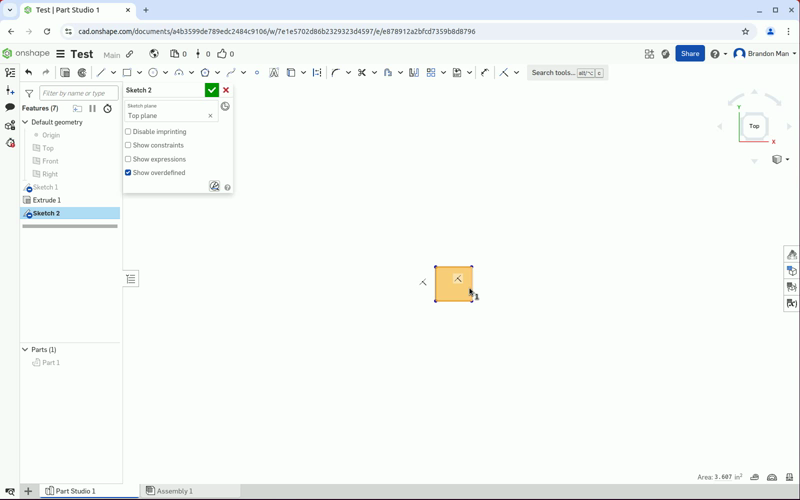
scroll(-6)
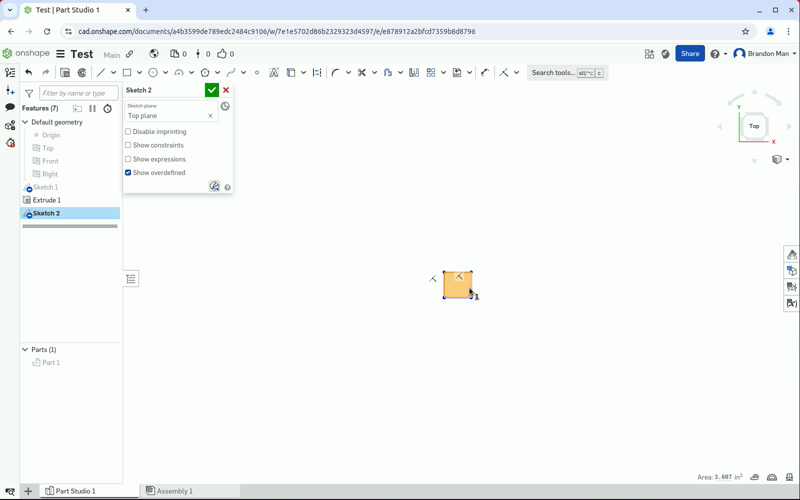
scroll(-6)
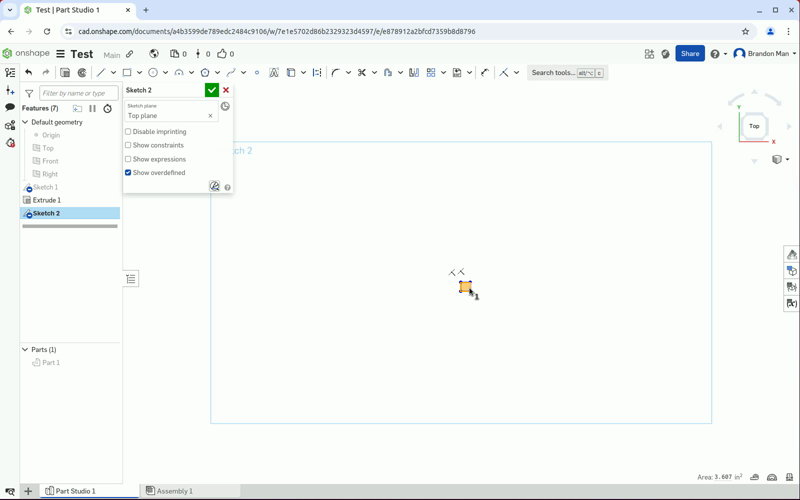
mouse_move(73, 352)
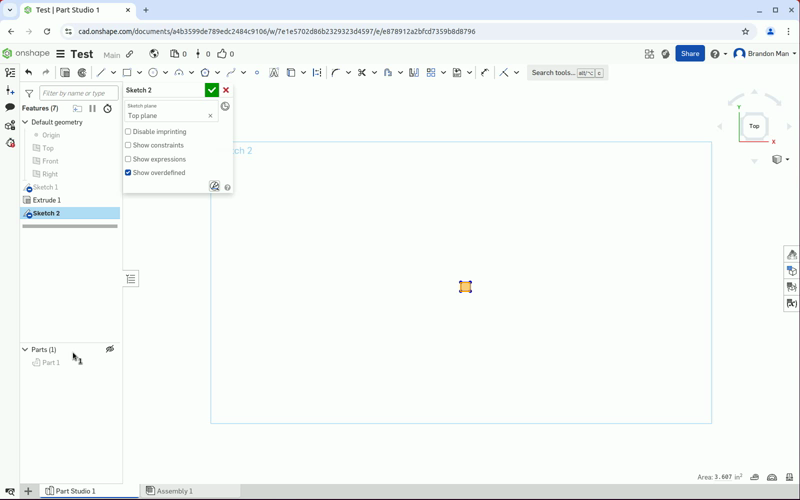
key(shift+y)
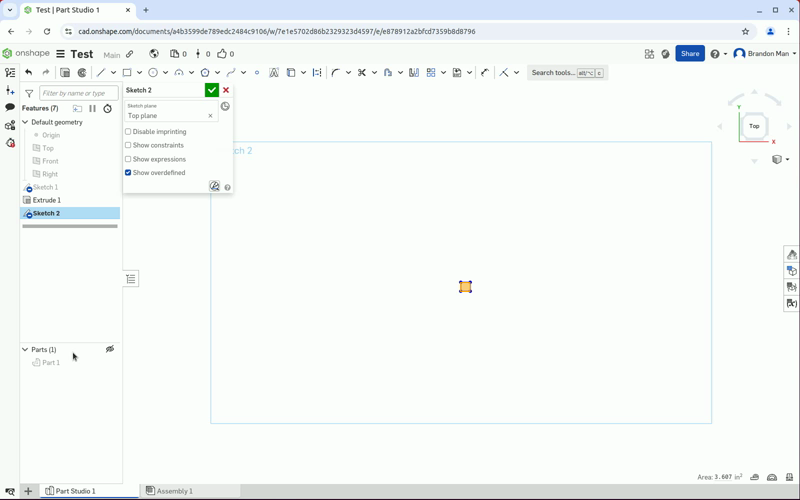
key(shift+e)
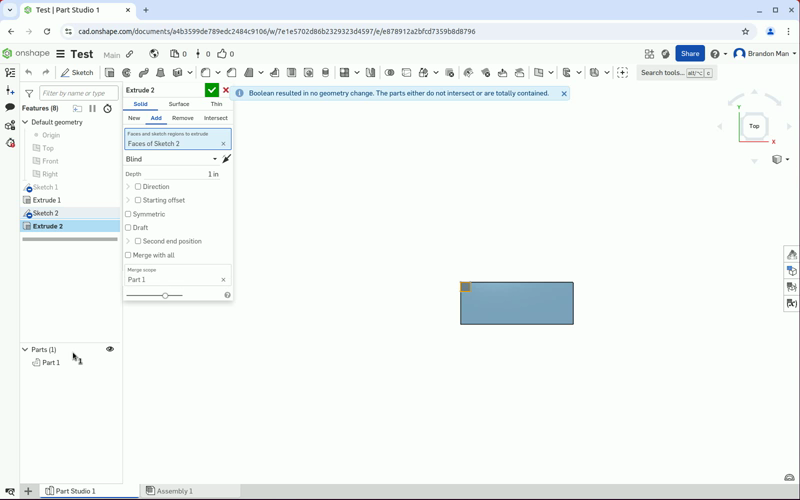
mouse_move(143, 106)
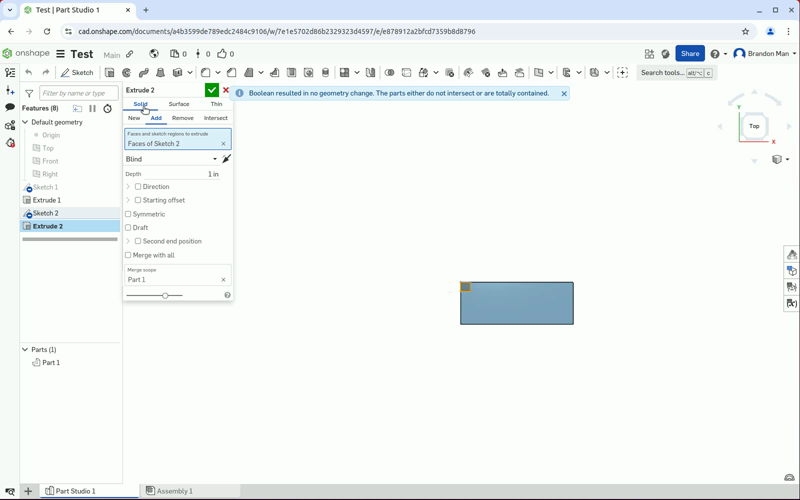
click(143, 106)
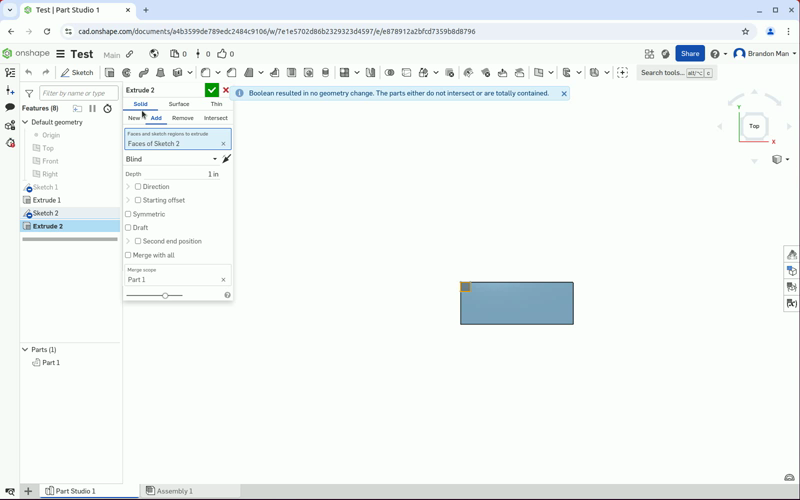
mouse_move(137, 120)
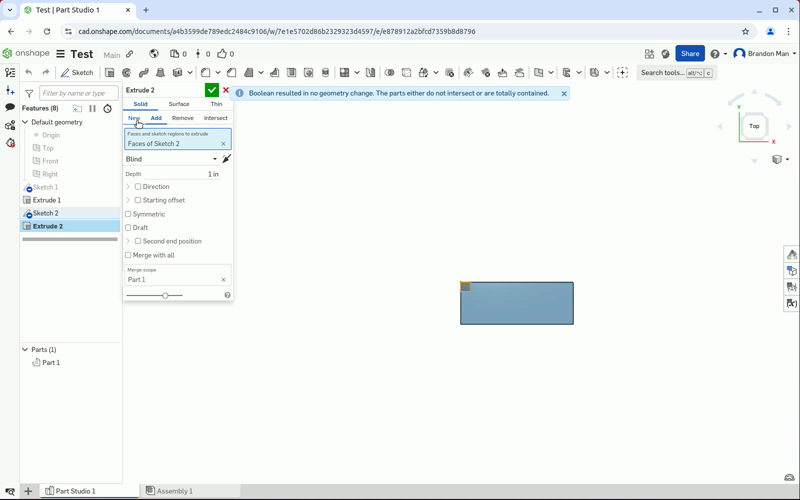
click(137, 120)
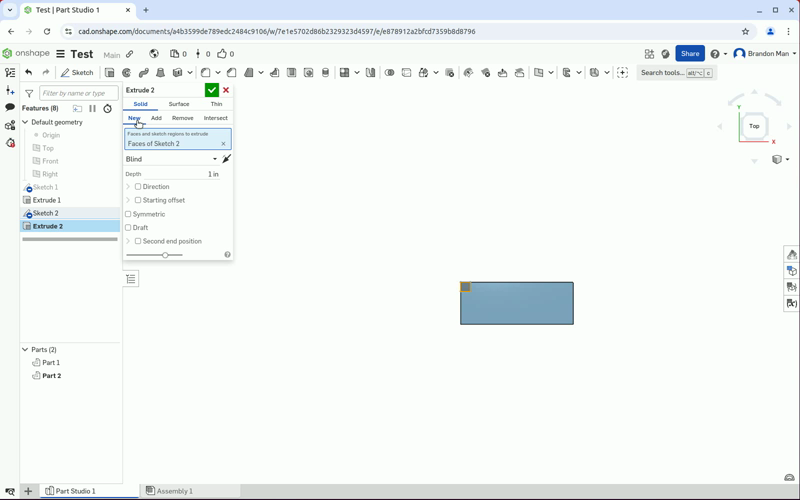
key(tab, 4)
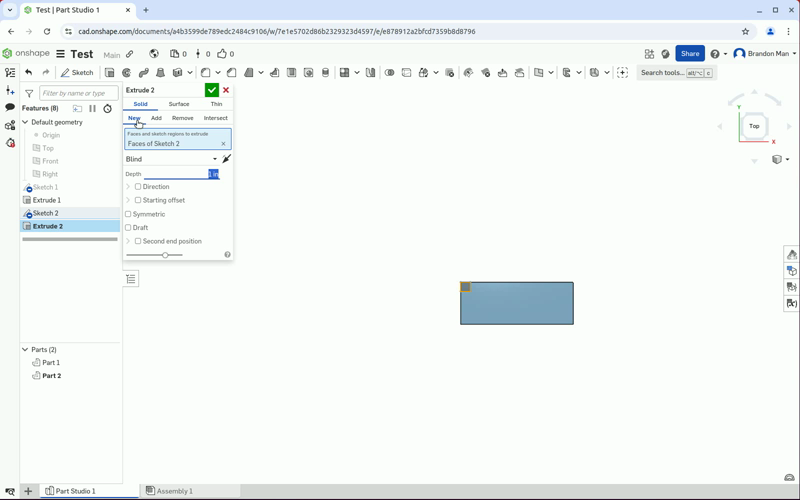
text(-0.241)
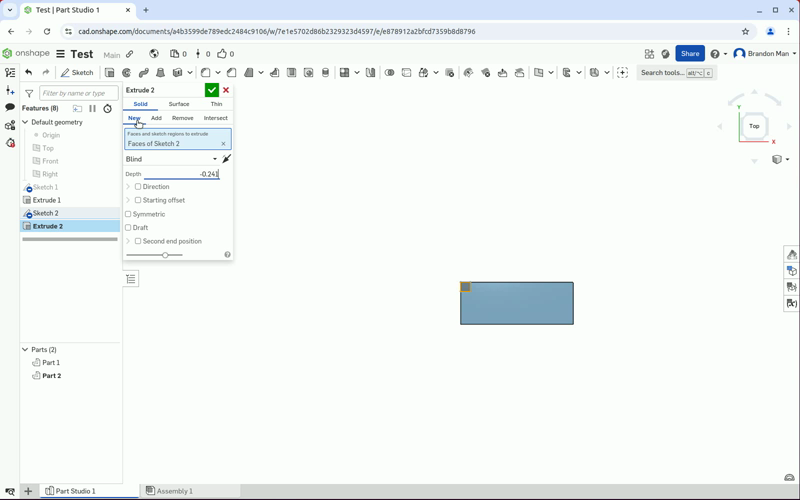
key(enter)
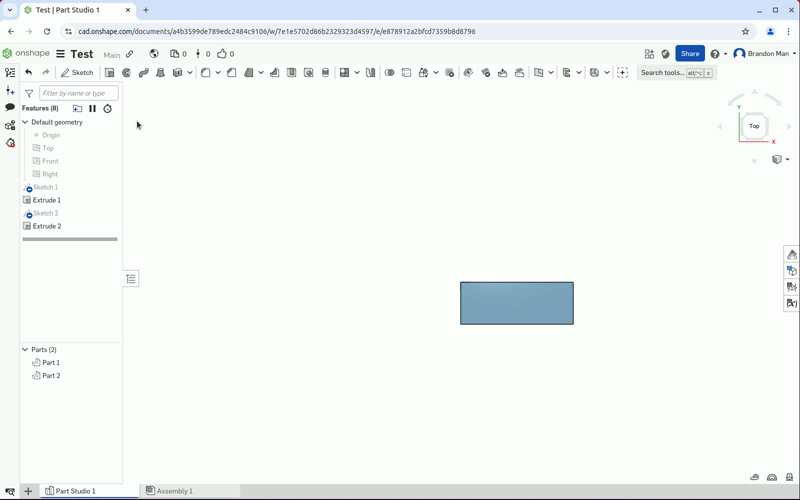
key(shift+h)
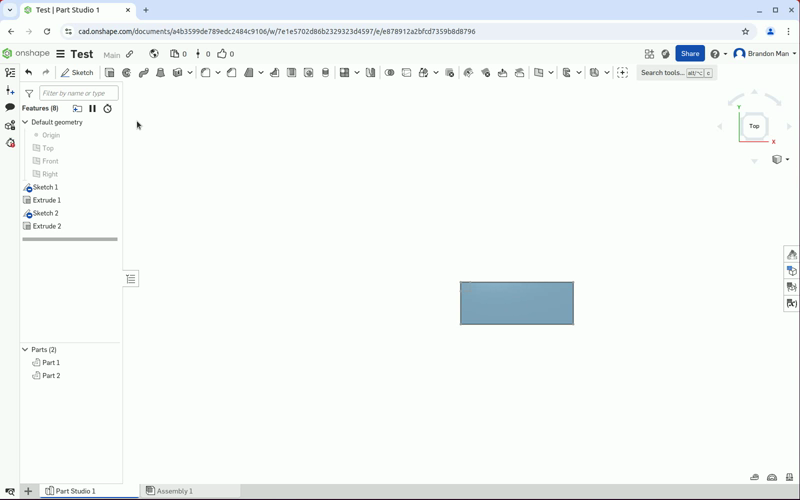
key(shift+h)
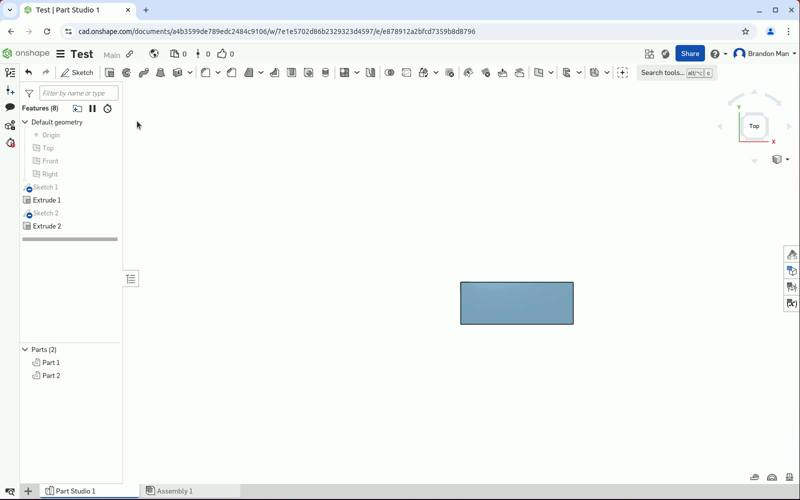
mouse_move(73, 189)
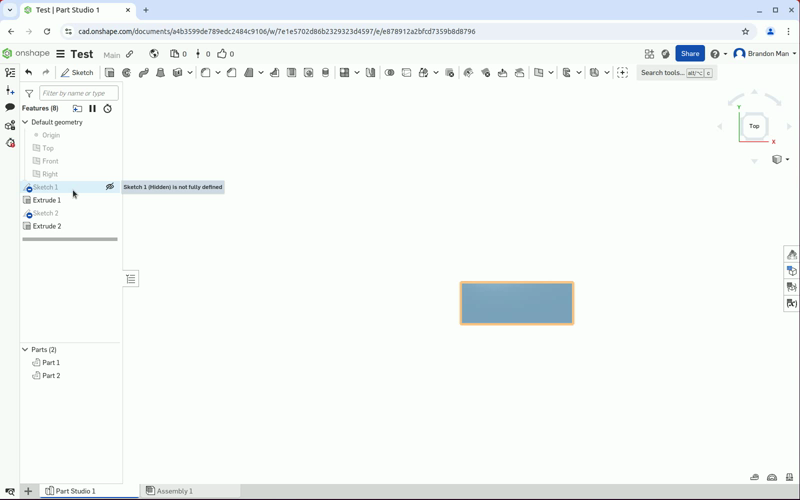
click(73, 189)
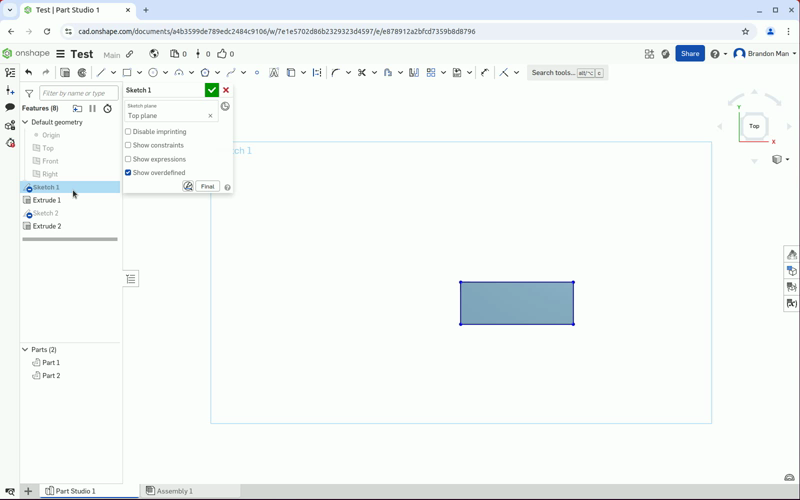
mouse_move(229, 92)
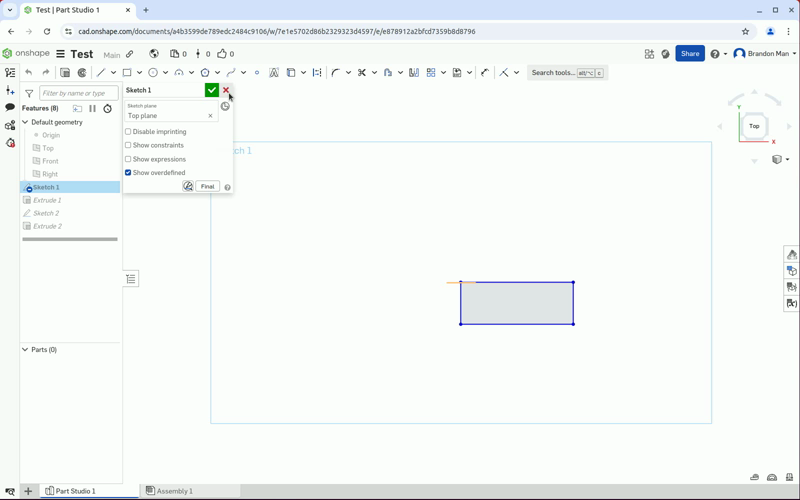
click(229, 92)
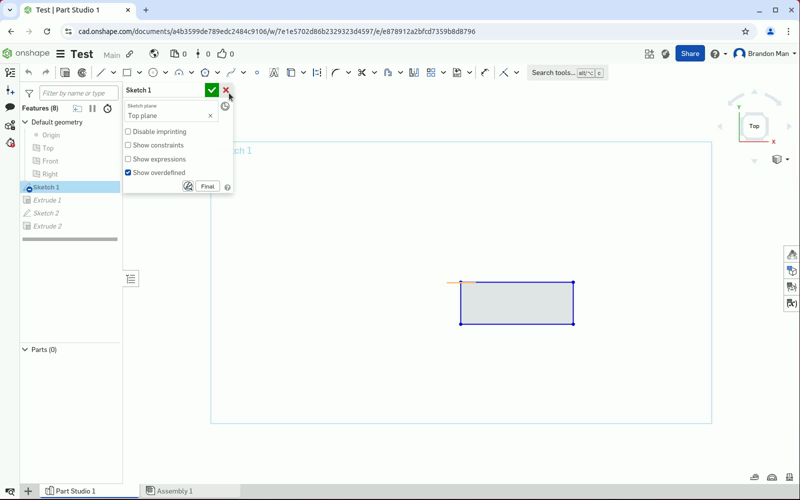
key(shift+s)
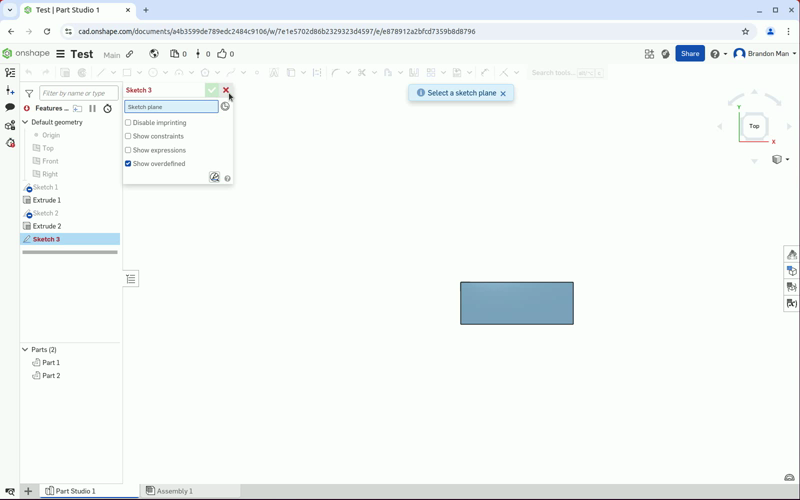
mouse_move(73, 150)
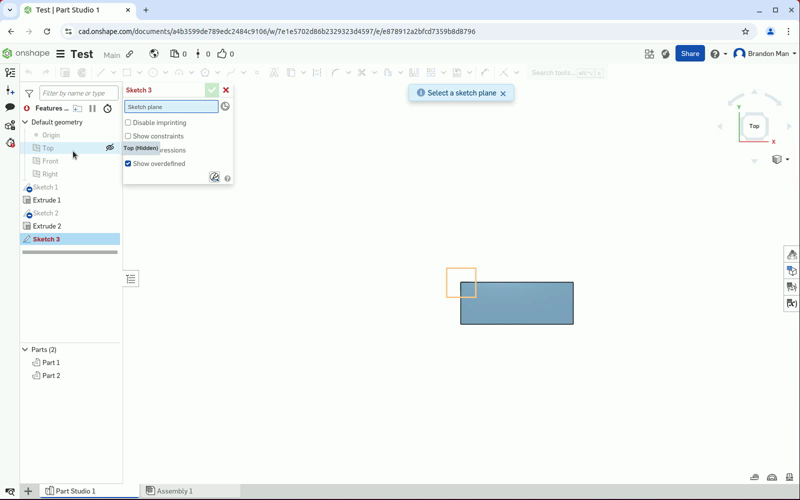
click(73, 150)
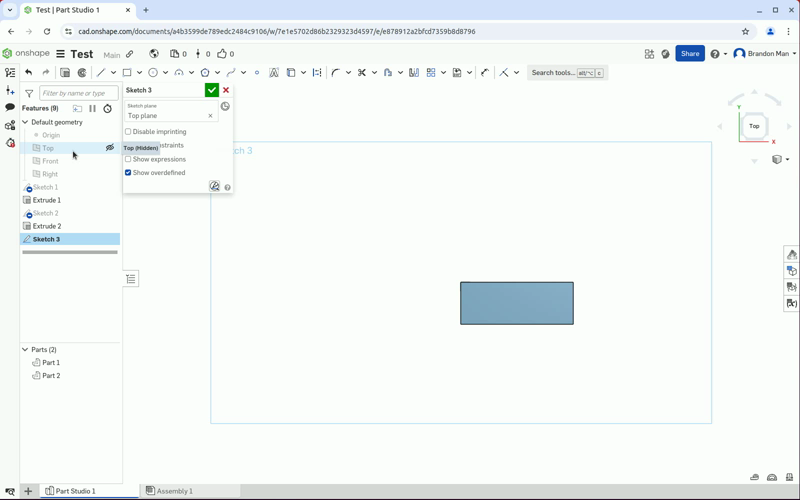
mouse_move(73, 352)
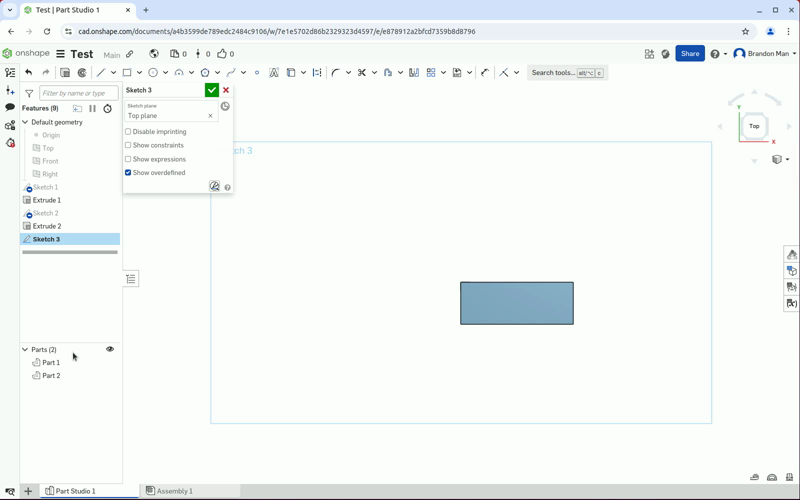
key(y)
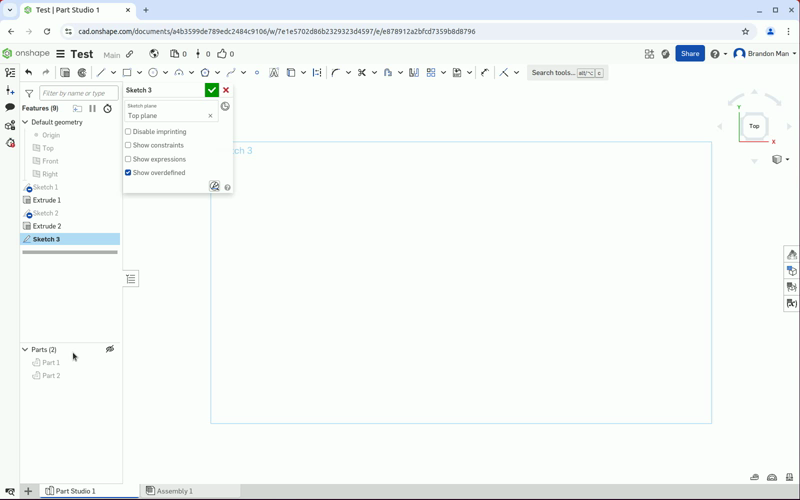
key(l)
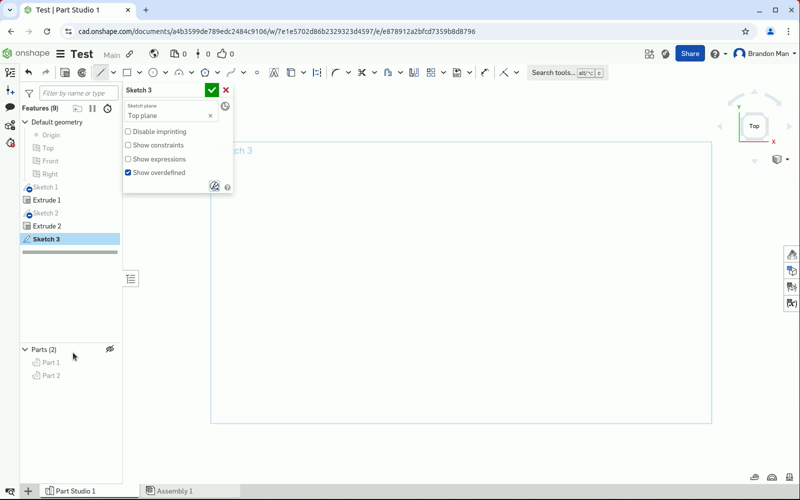
key_down(shift)
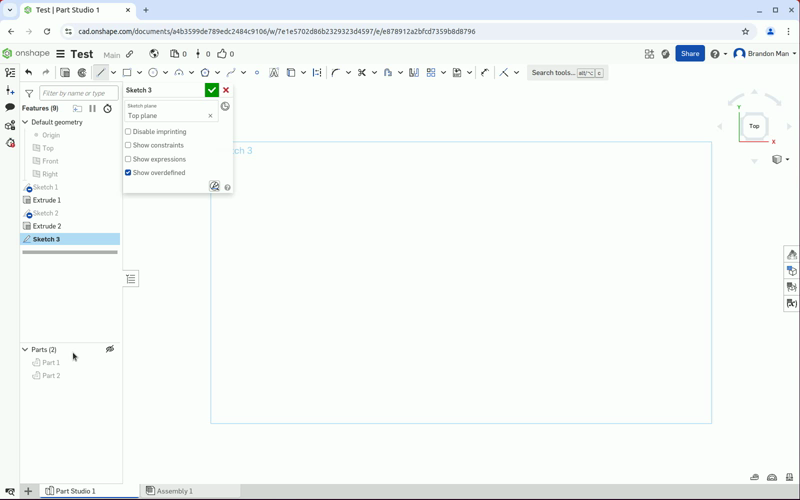
mouse_move(463, 287)
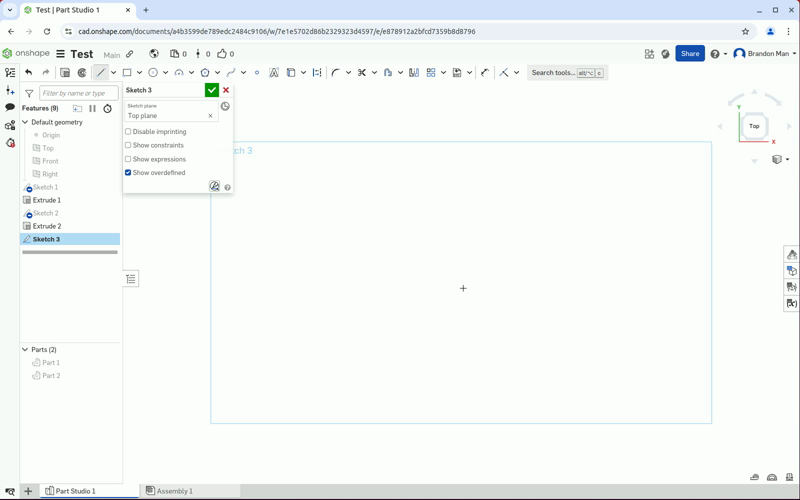
click(463, 287)
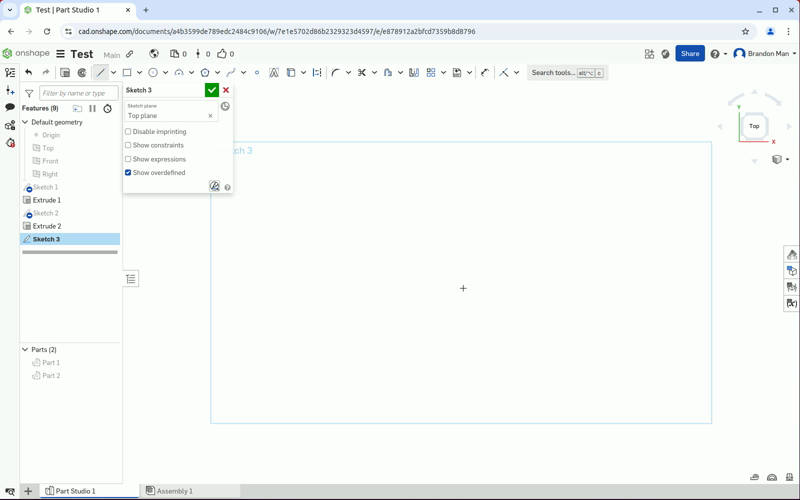
key_up(shift)
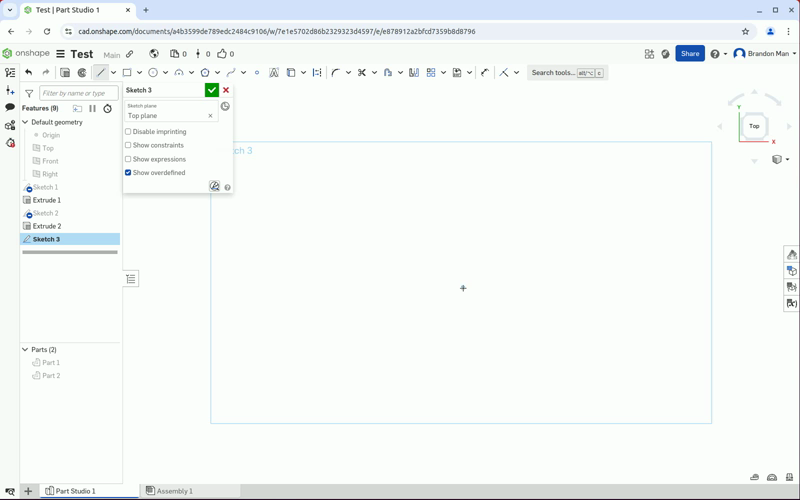
key_down(shift)
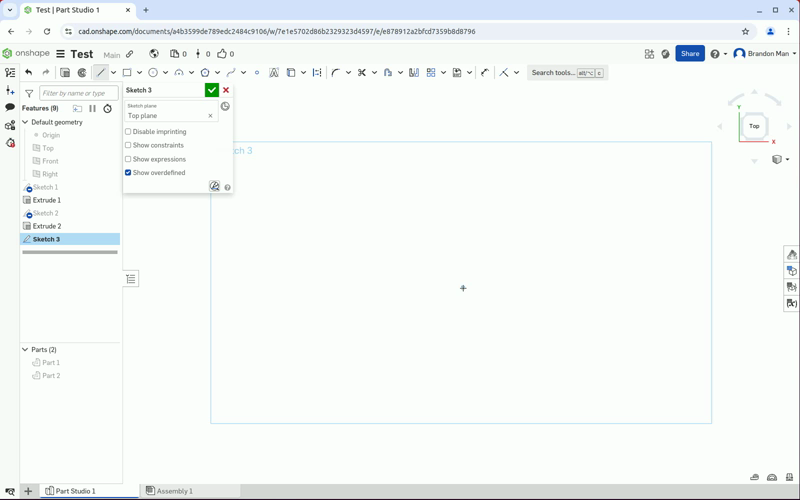
key_up(shift)
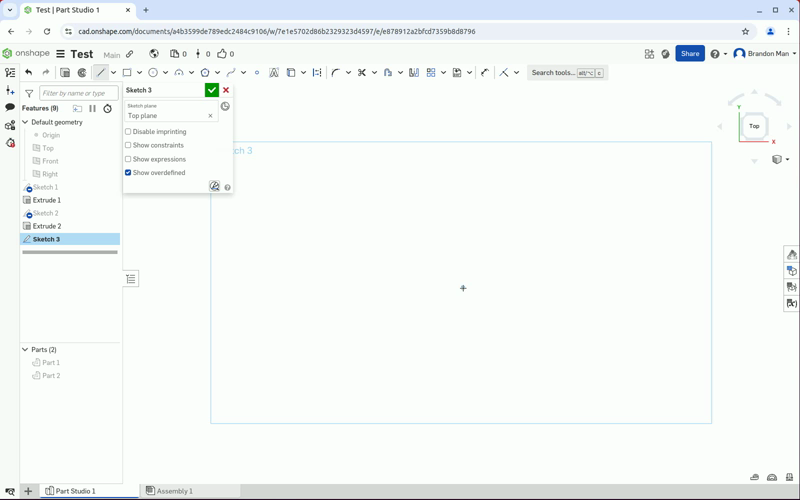
key_down(shift)
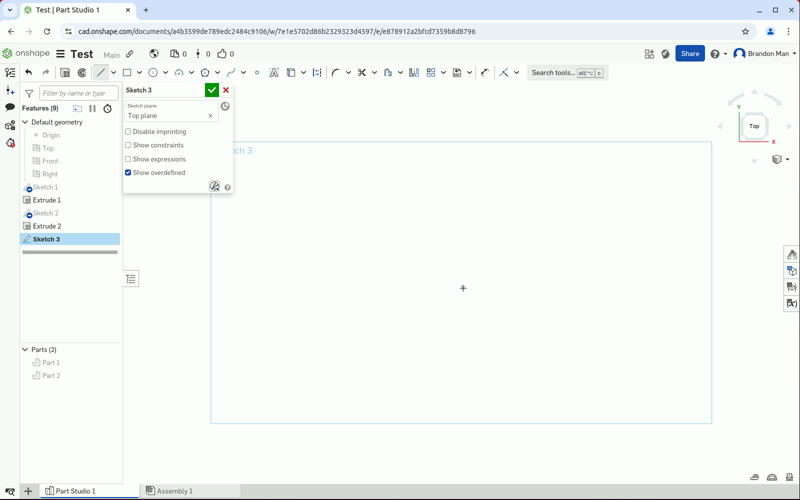
mouse_move(493, 287)
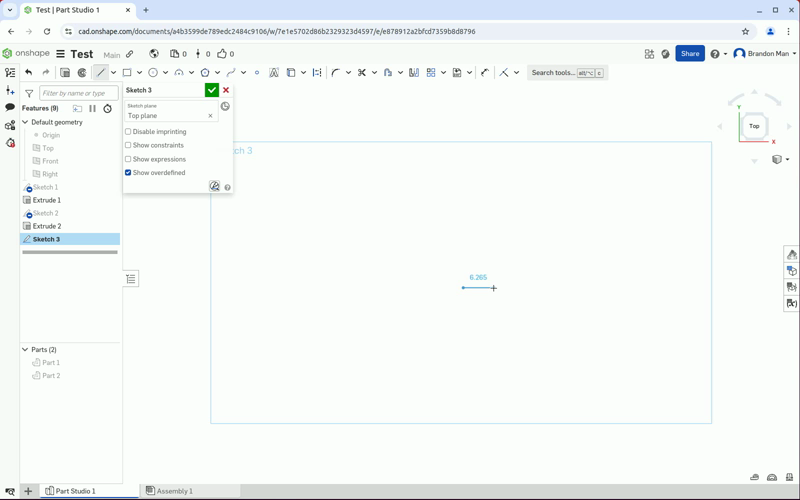
mouse_move(463, 285)
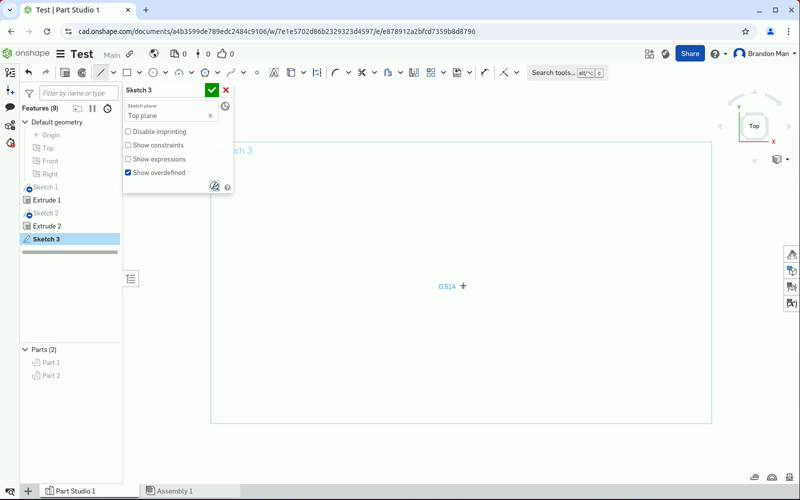
scroll(6)
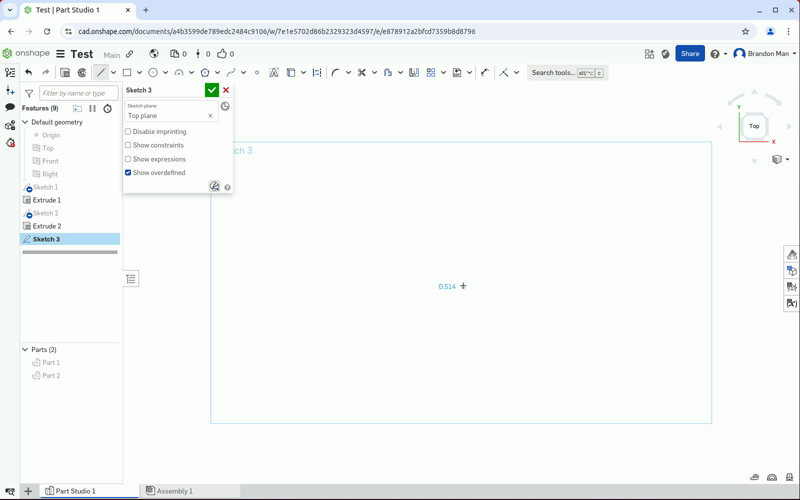
scroll(6)
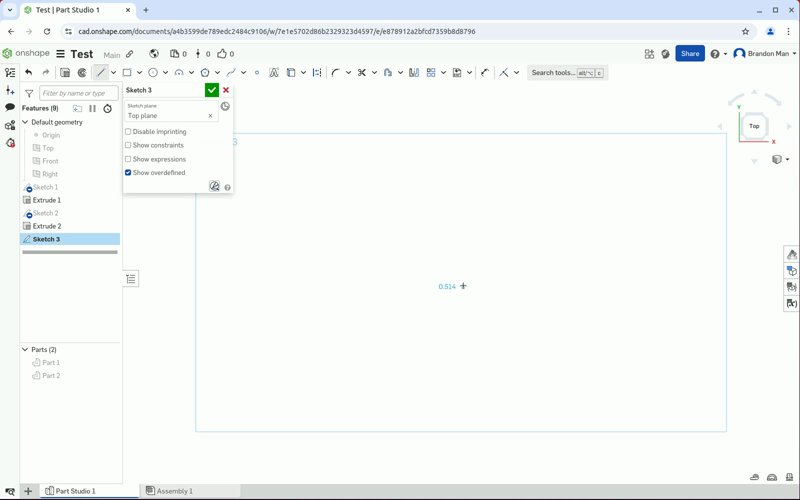
scroll(6)
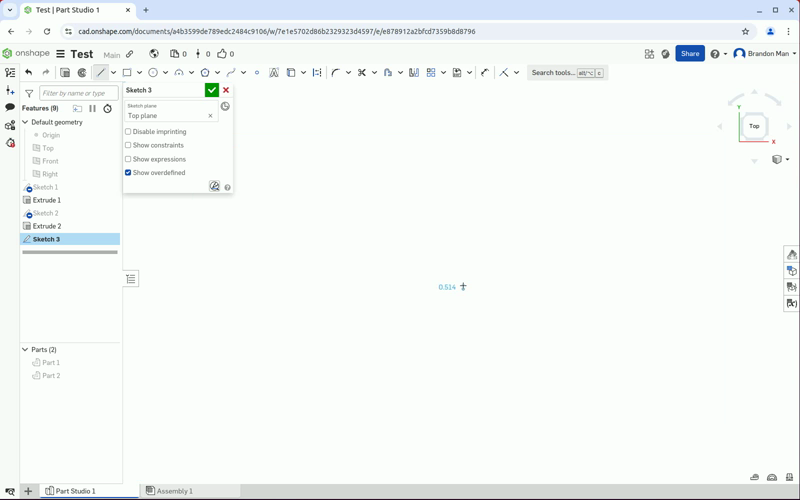
scroll(6)
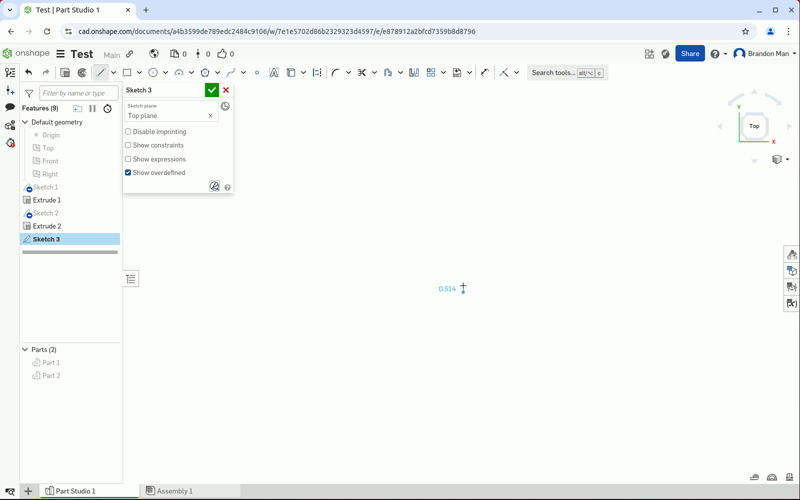
scroll(6)
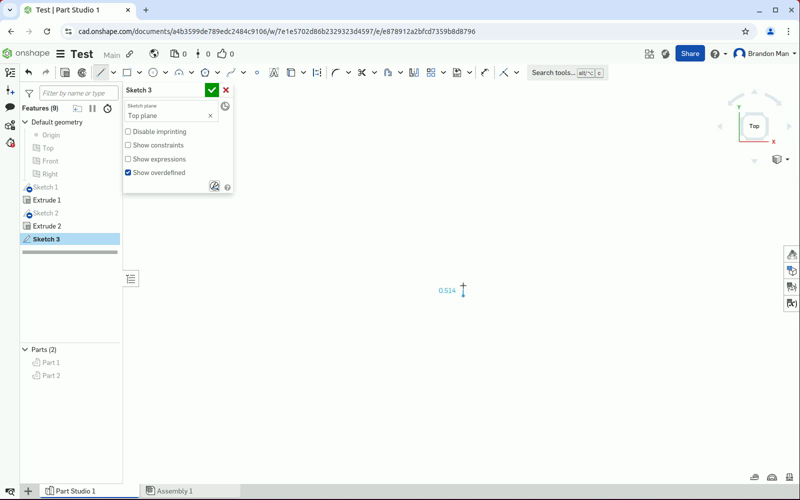
scroll(6)
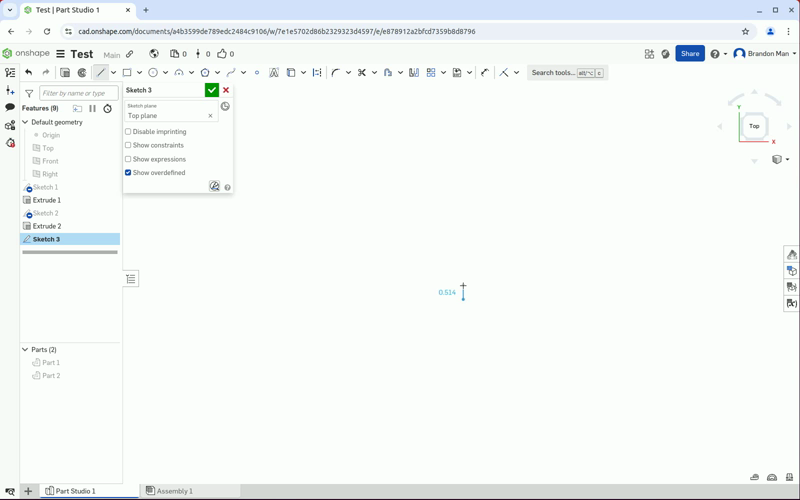
scroll(6)
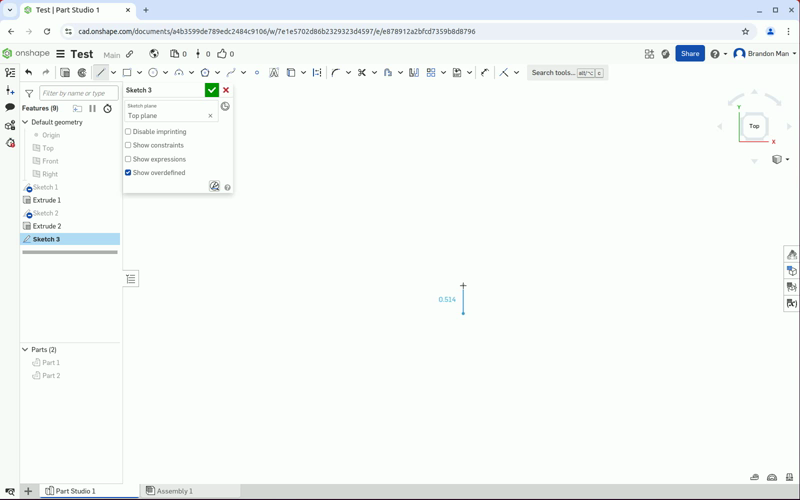
click(463, 285)
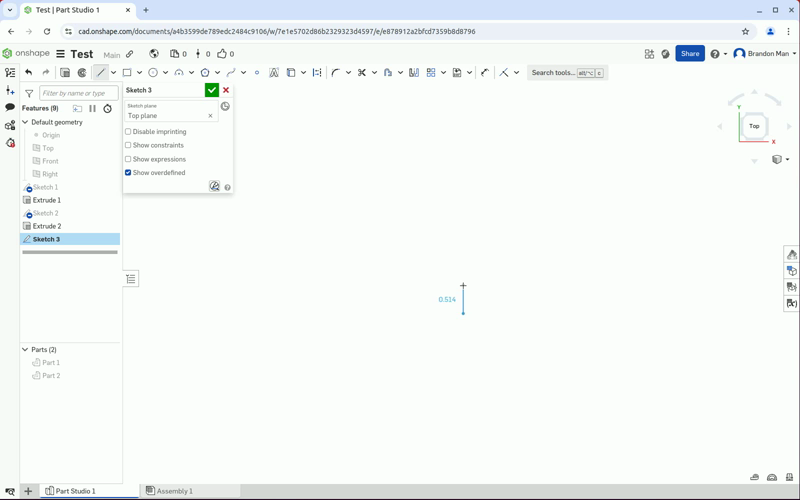
scroll(-6)
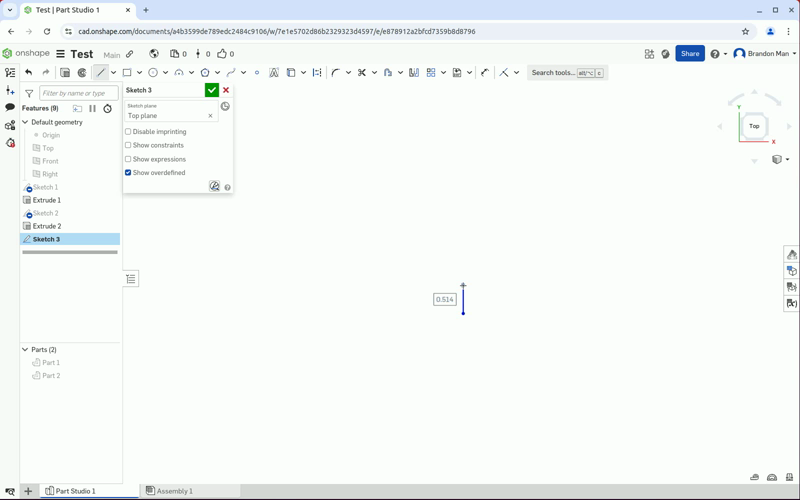
scroll(-6)
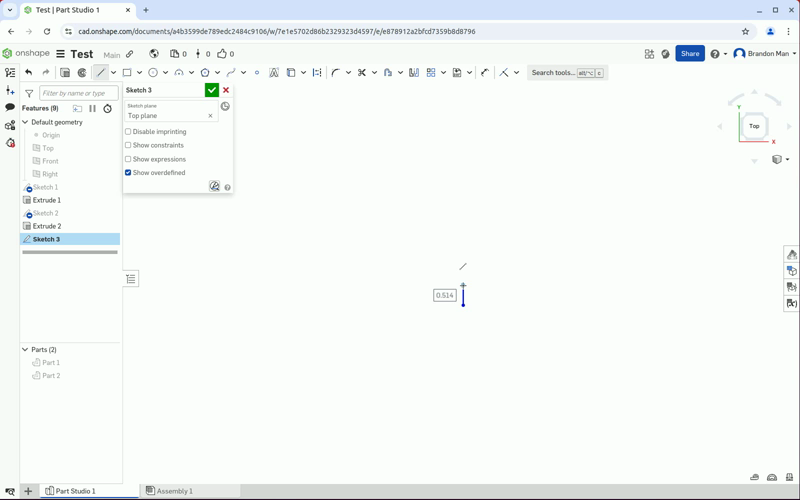
scroll(-6)
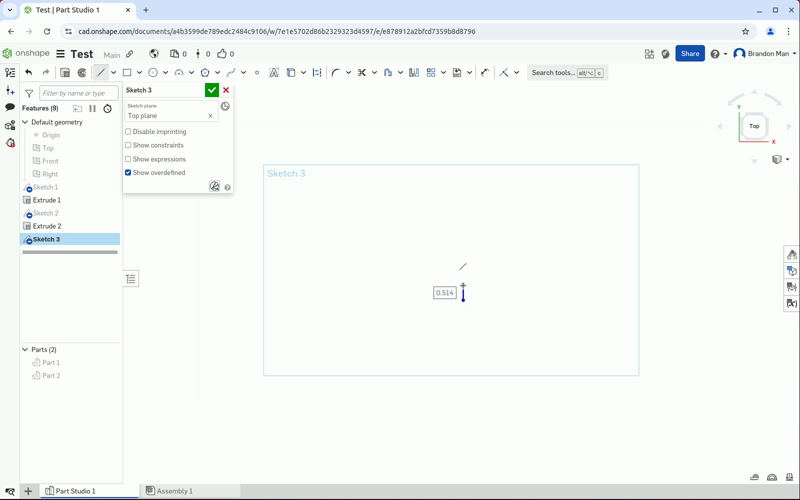
scroll(-6)
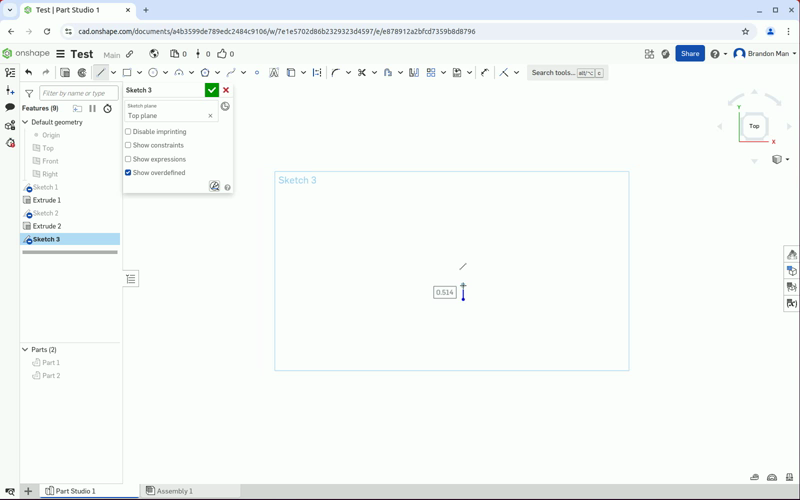
scroll(-6)
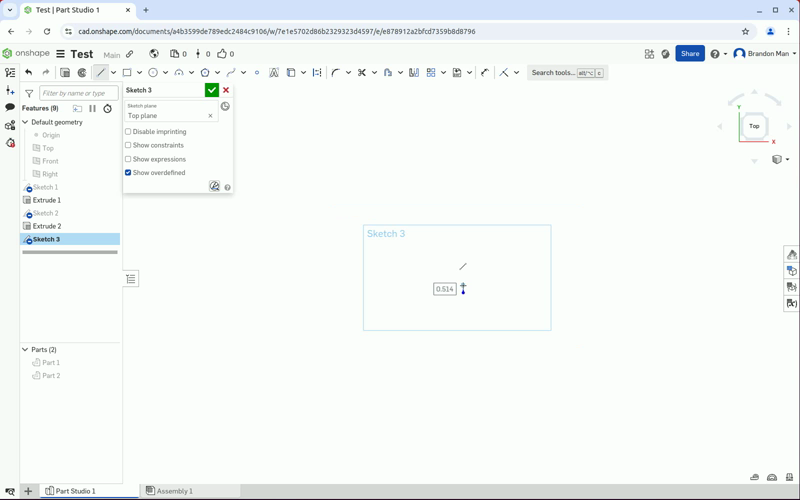
scroll(-6)
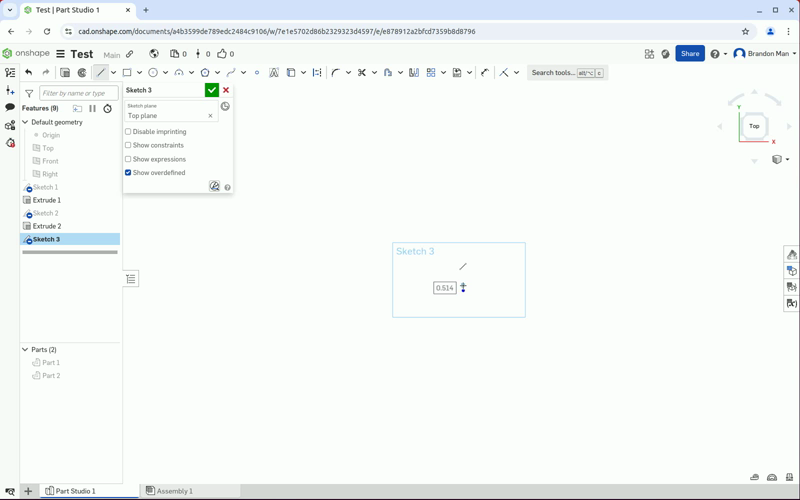
scroll(-6)
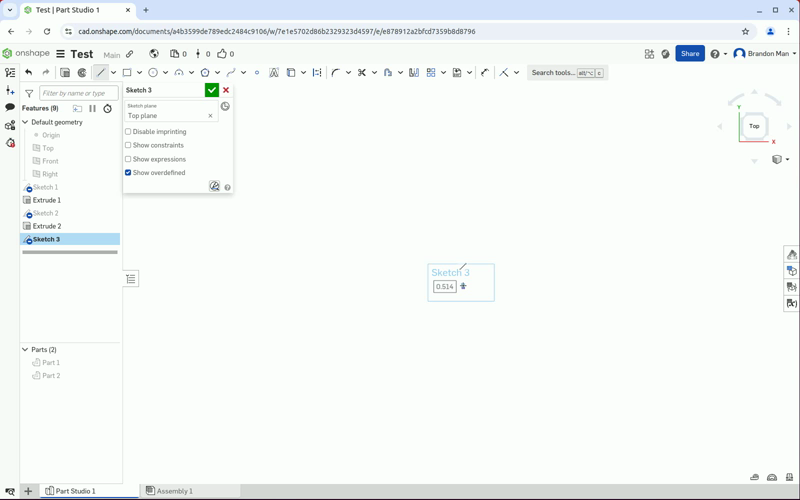
key_up(shift)
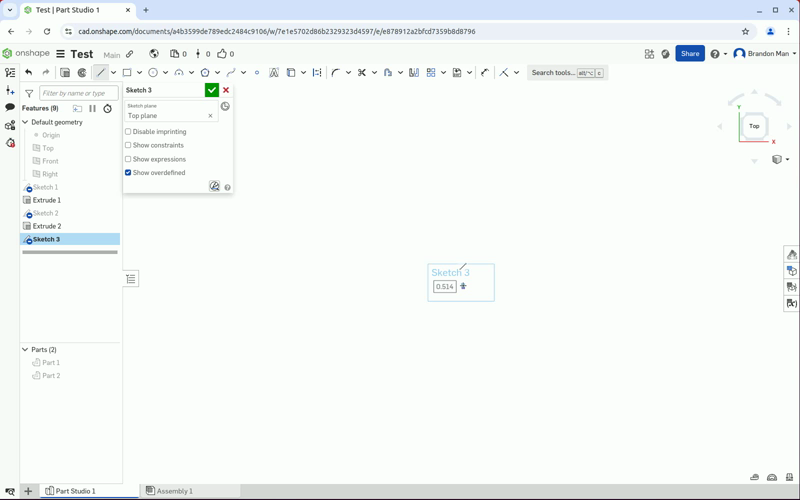
key_down(shift)
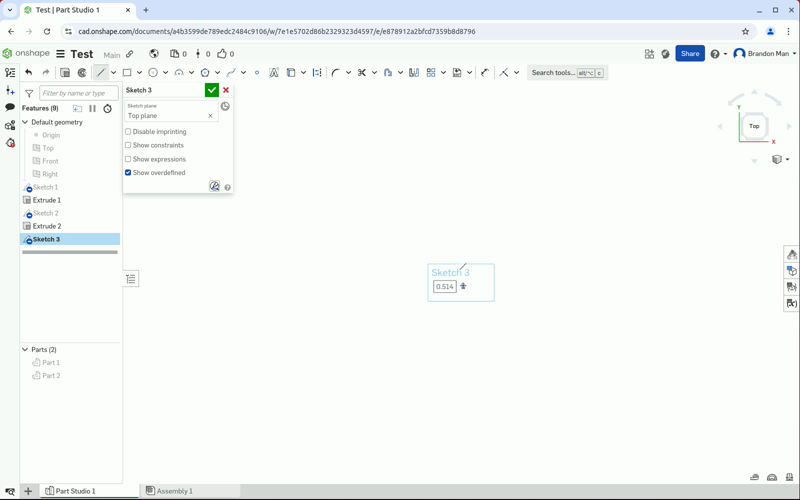
mouse_move(493, 285)
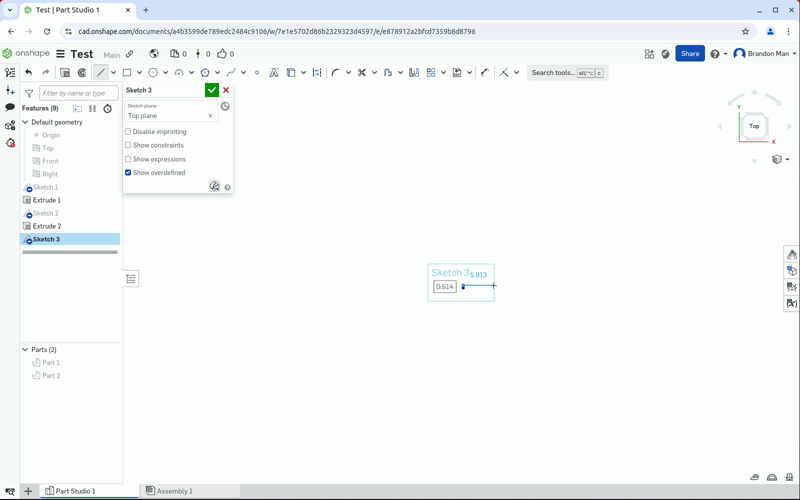
mouse_move(466, 285)
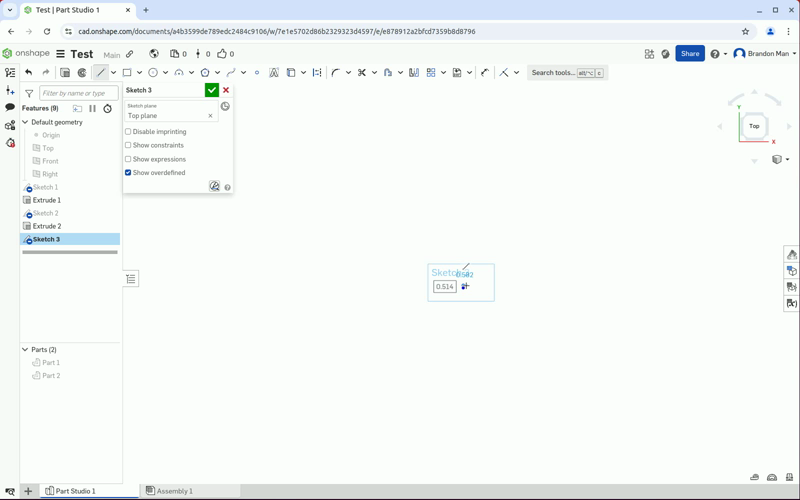
scroll(6)
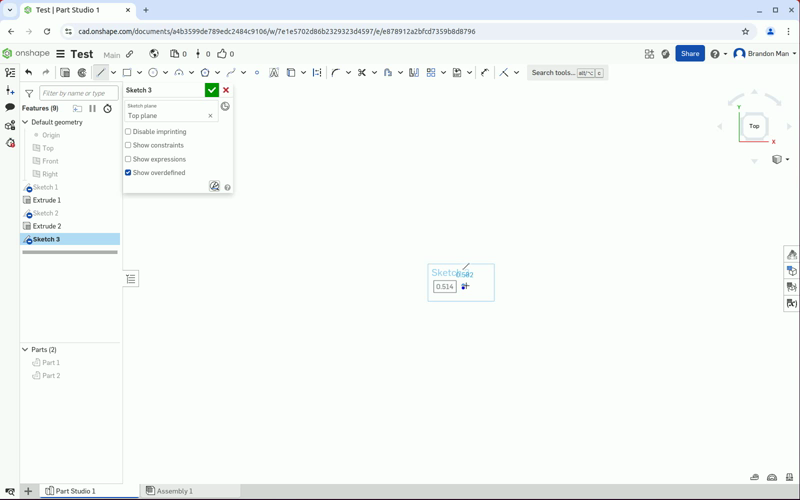
scroll(6)
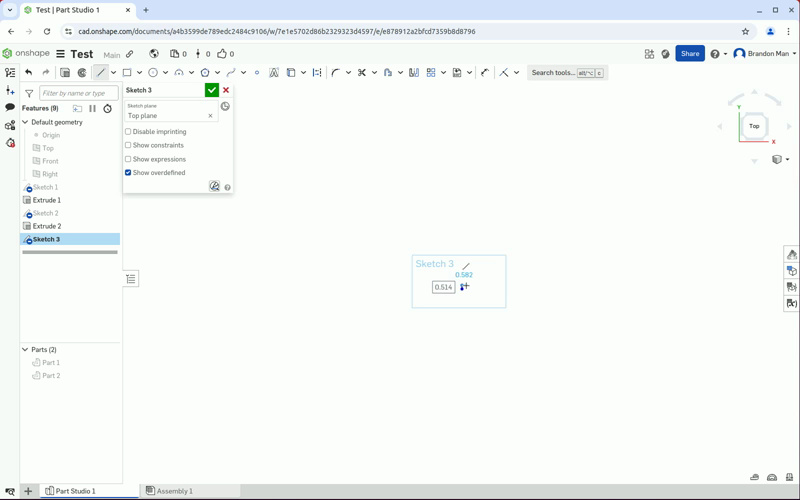
scroll(6)
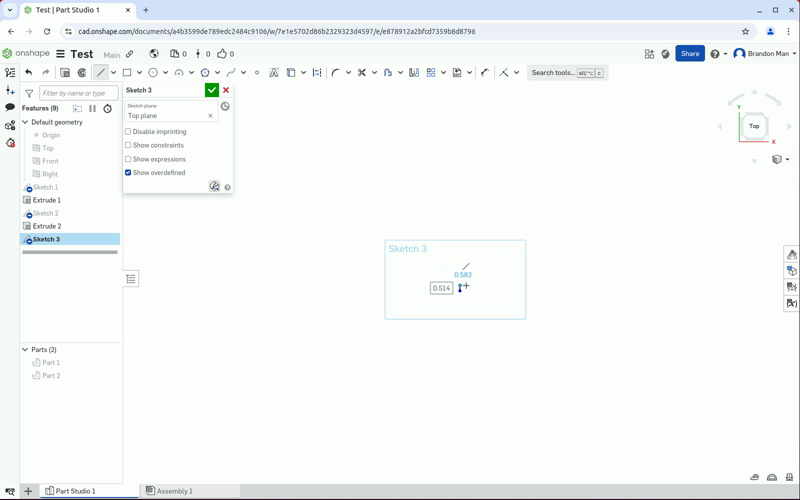
scroll(6)
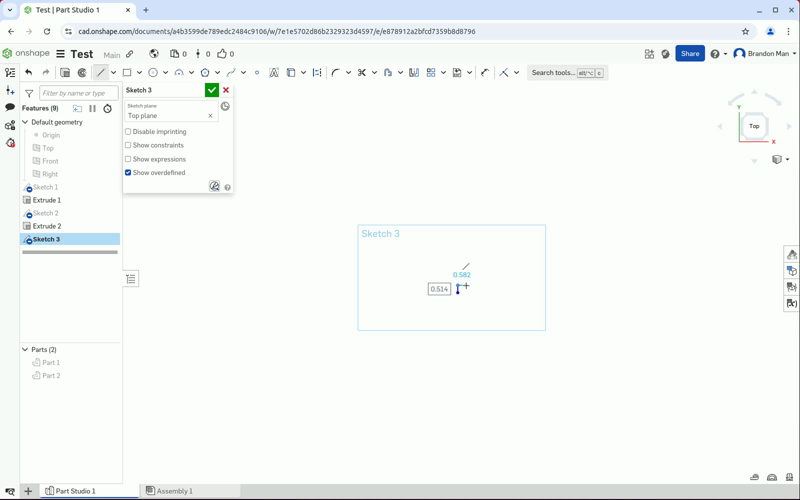
scroll(6)
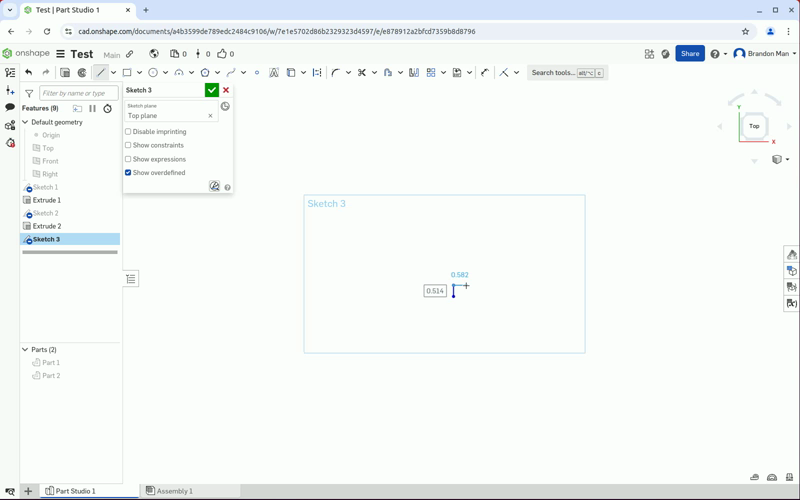
scroll(6)
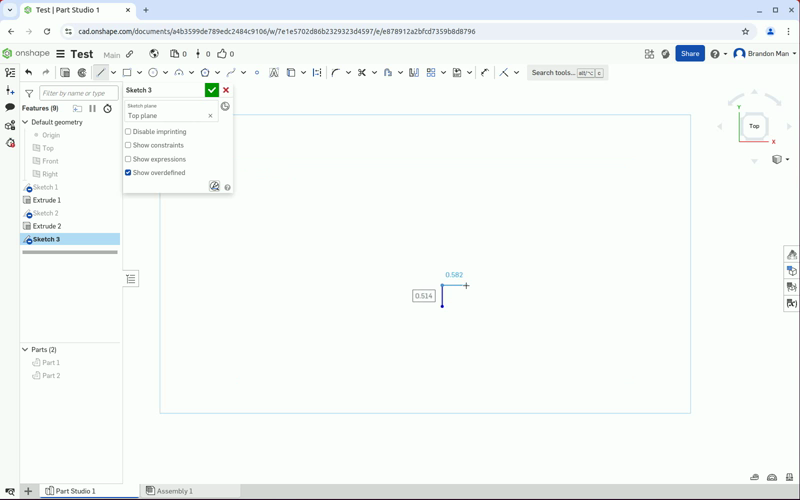
scroll(6)
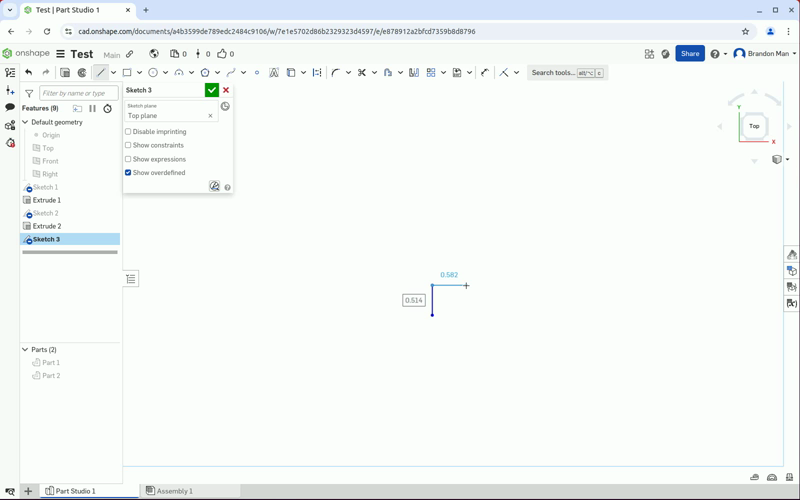
click(466, 285)
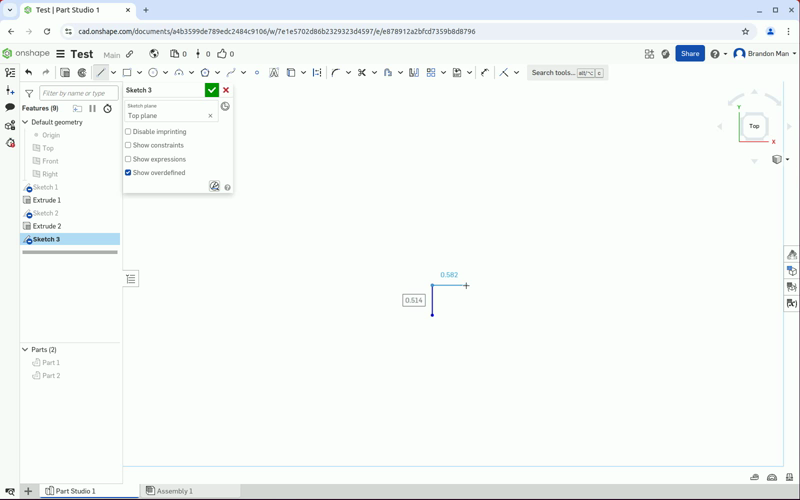
scroll(-6)
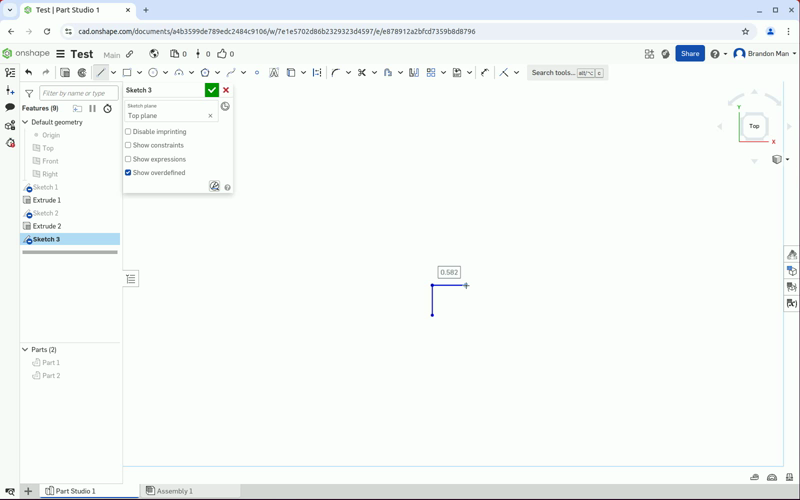
scroll(-6)
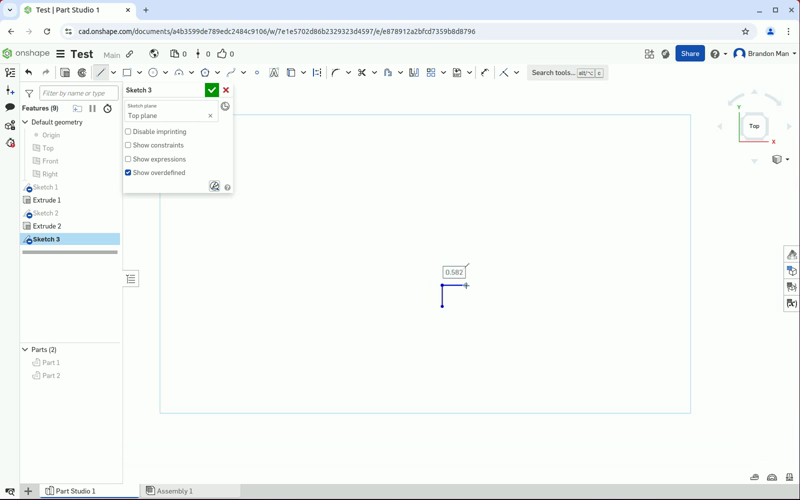
scroll(-6)
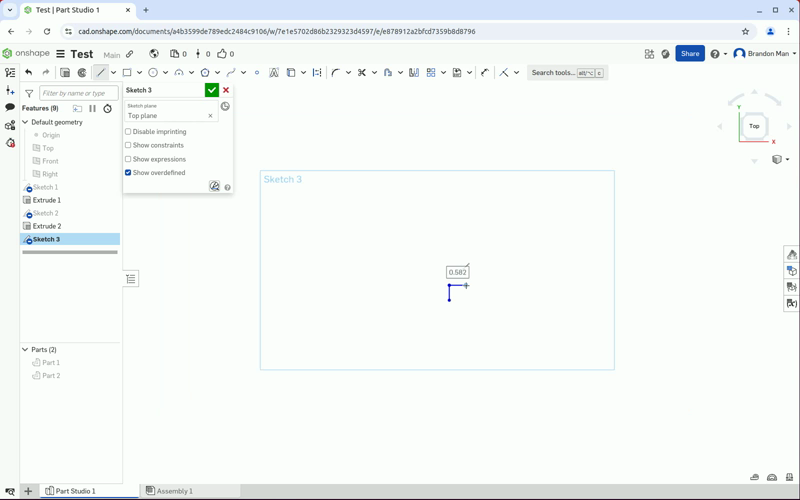
scroll(-6)
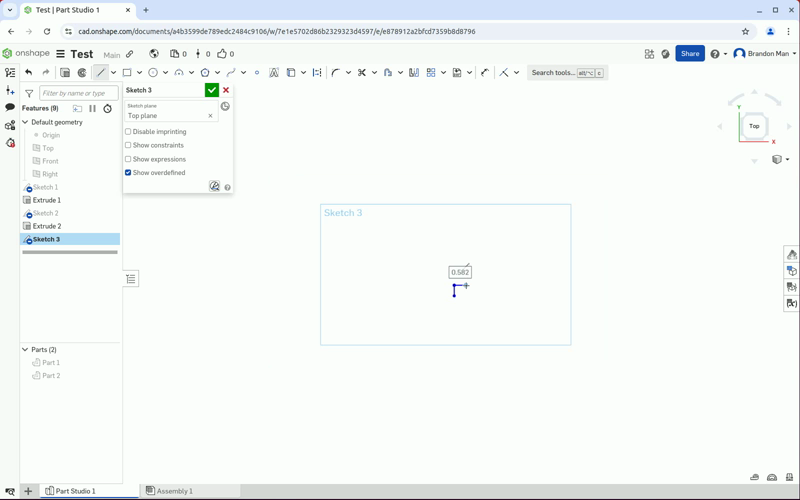
scroll(-6)
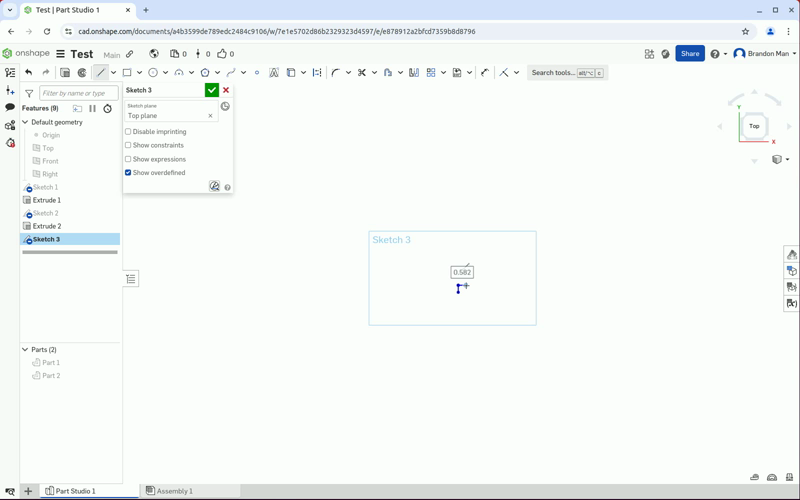
scroll(-6)
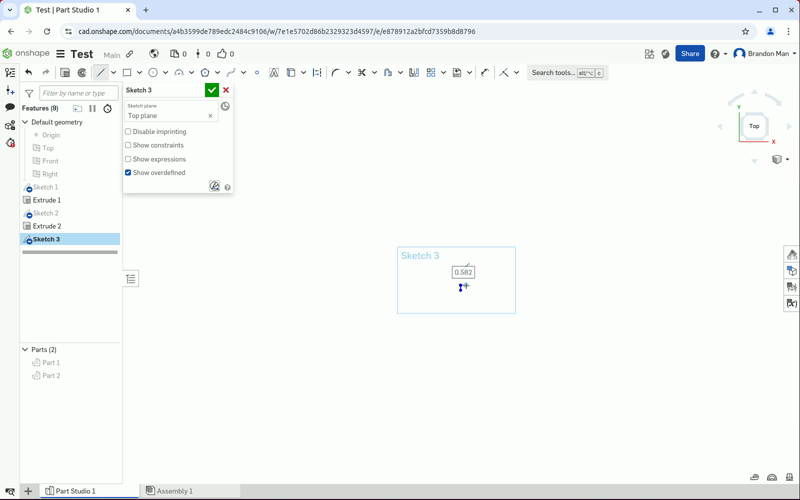
scroll(-6)
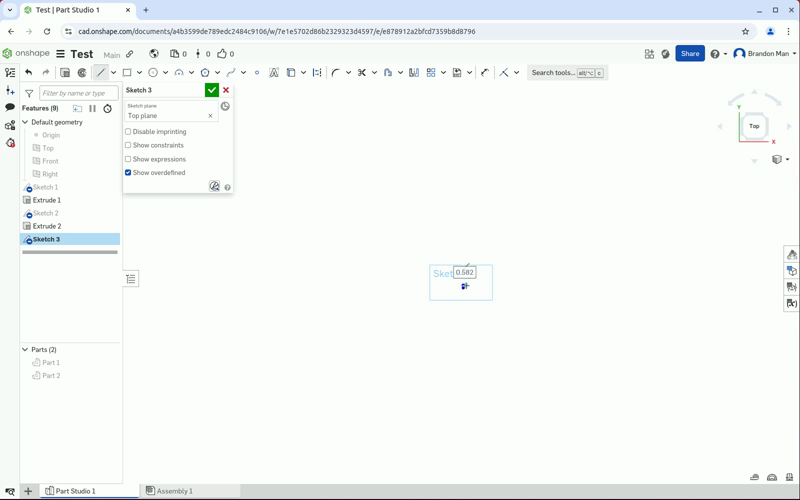
key_up(shift)
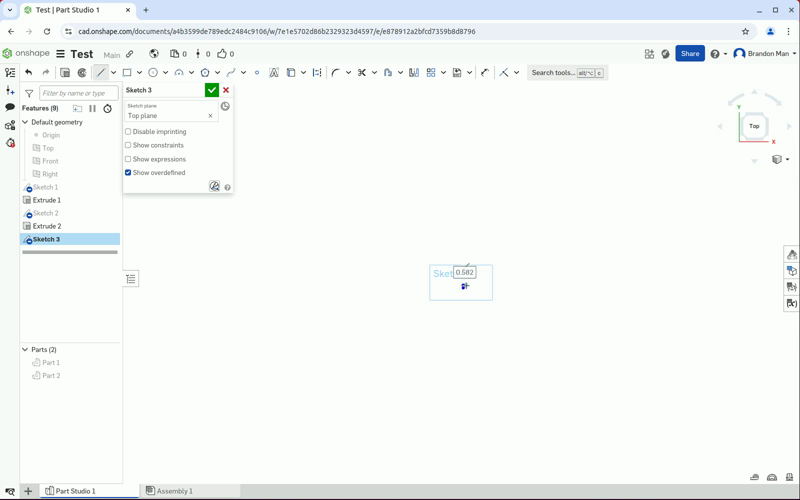
key_down(shift)
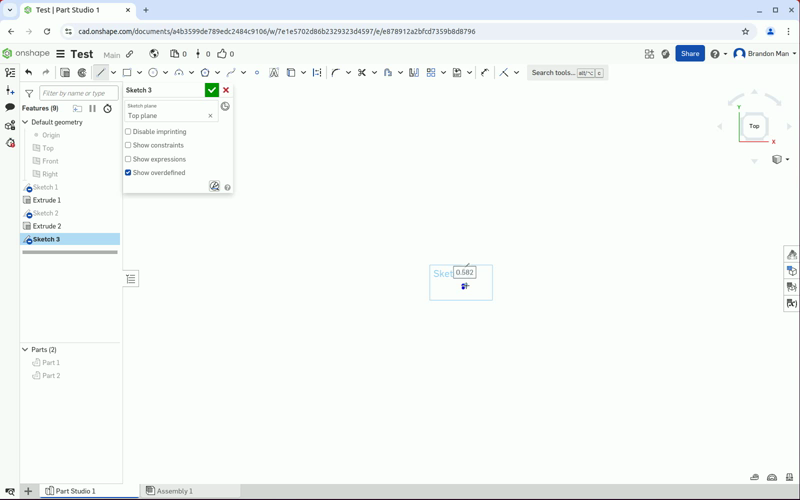
mouse_move(496, 285)
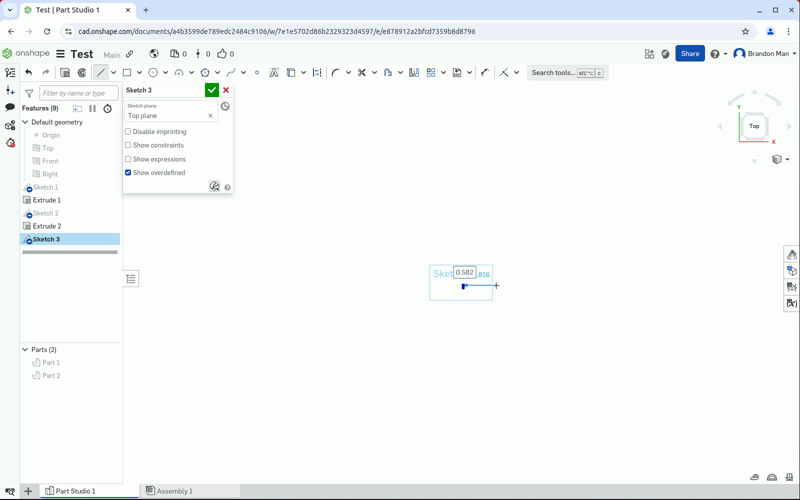
mouse_move(466, 287)
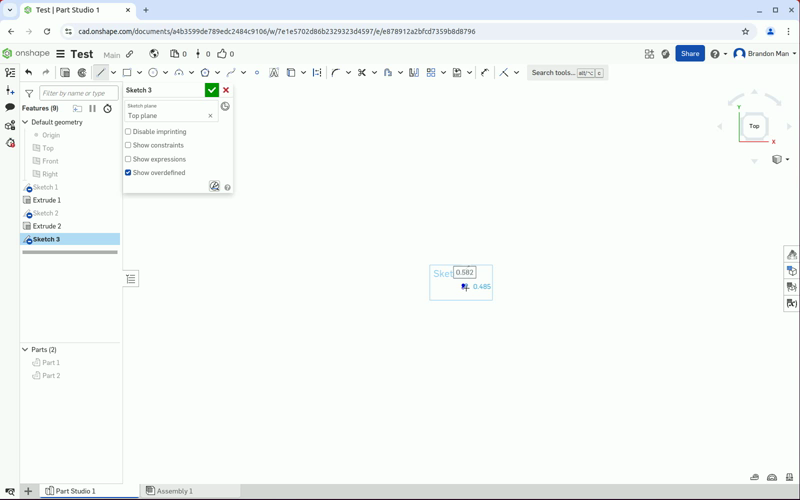
scroll(6)
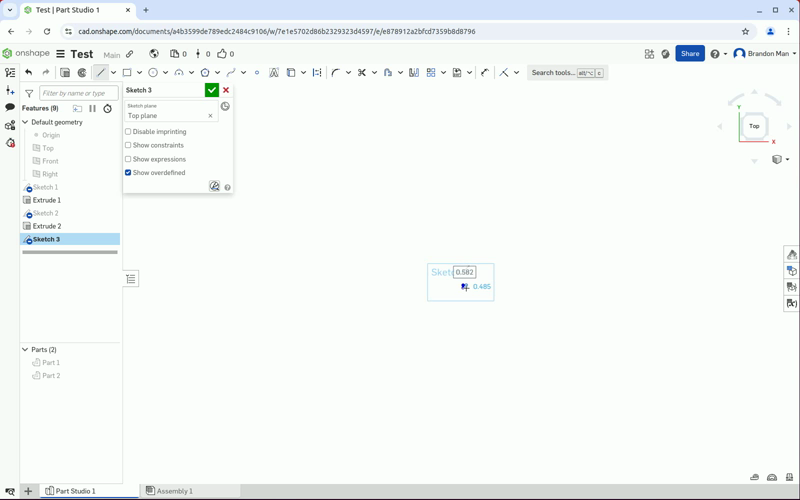
scroll(6)
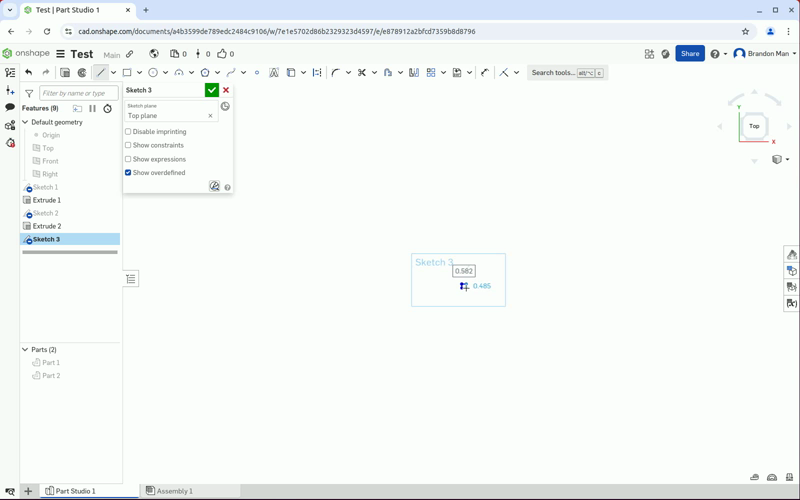
scroll(6)
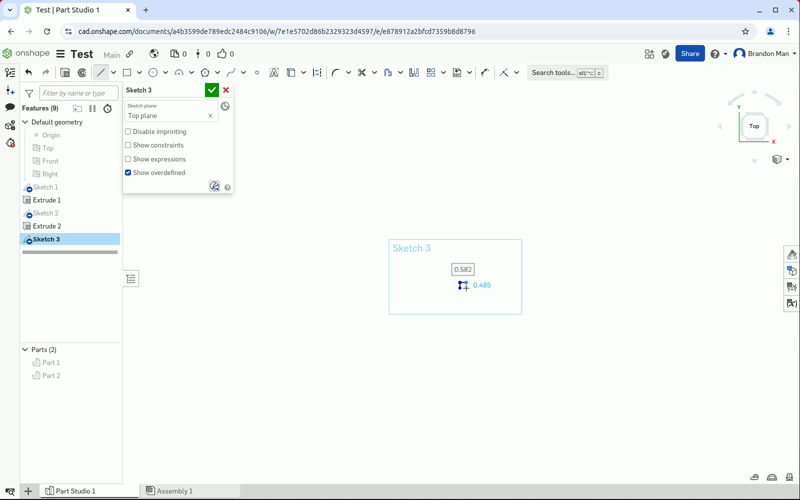
scroll(6)
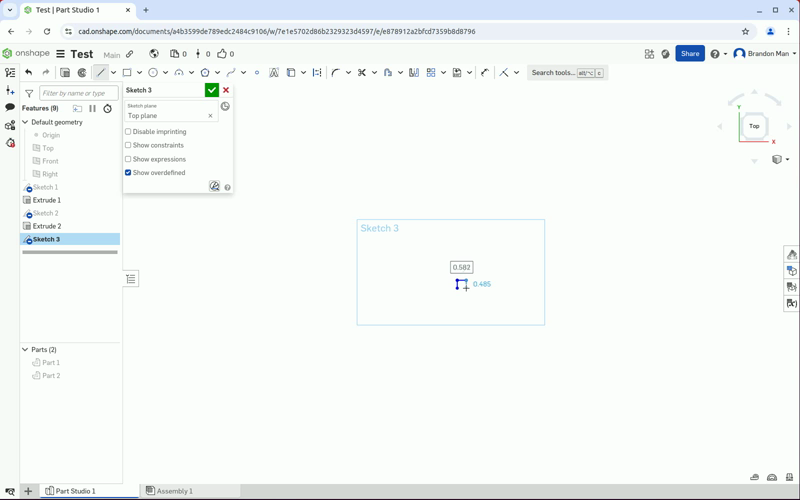
scroll(6)
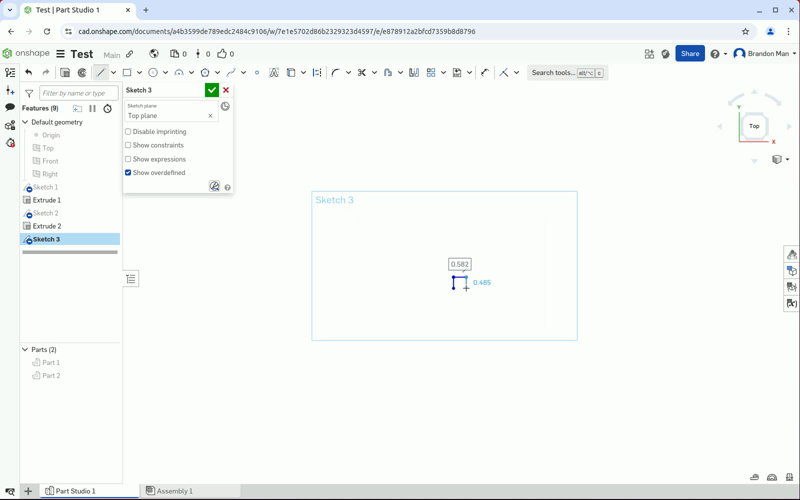
scroll(6)
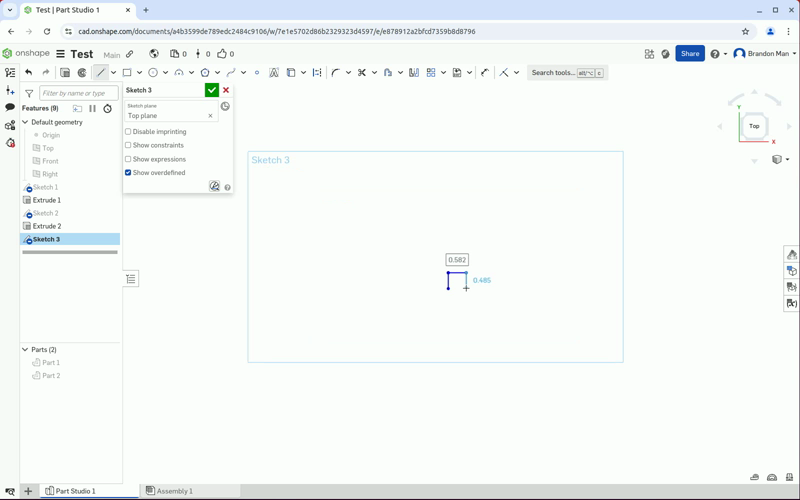
scroll(6)
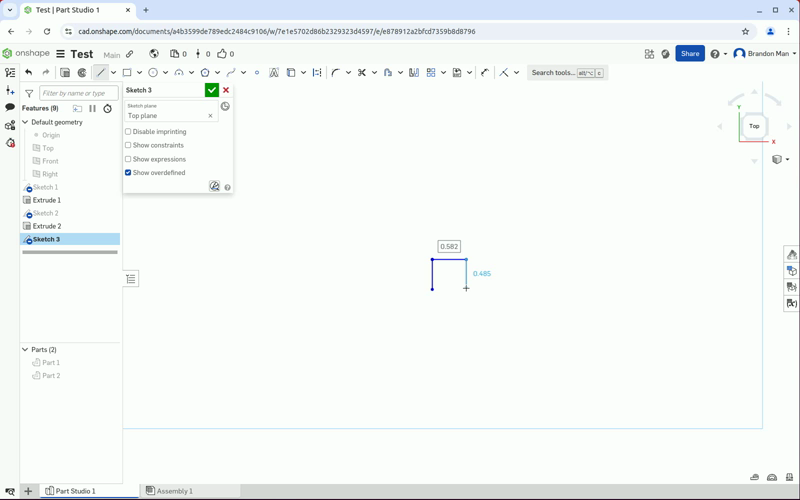
click(466, 287)
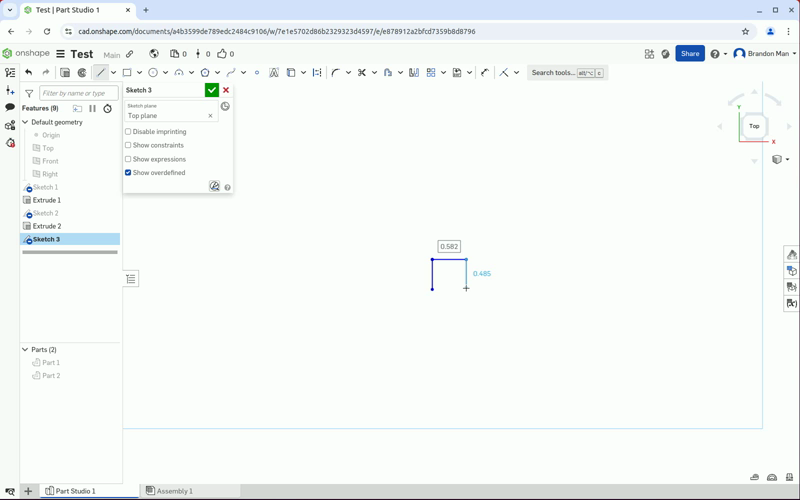
scroll(-6)
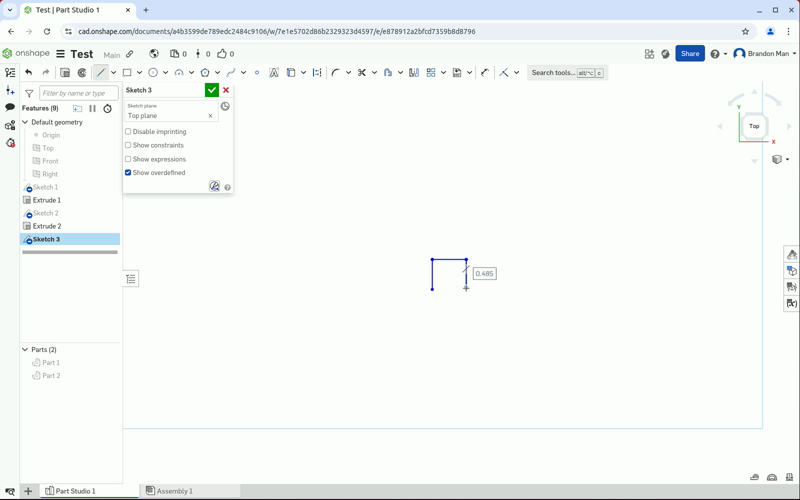
scroll(-6)
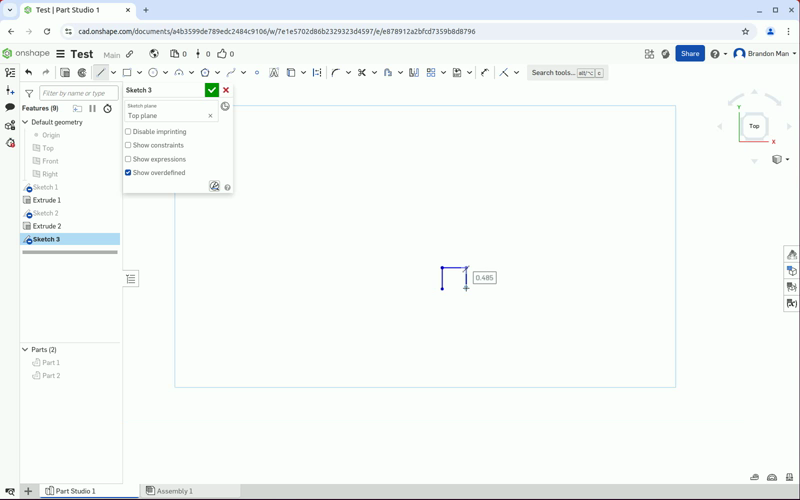
scroll(-6)
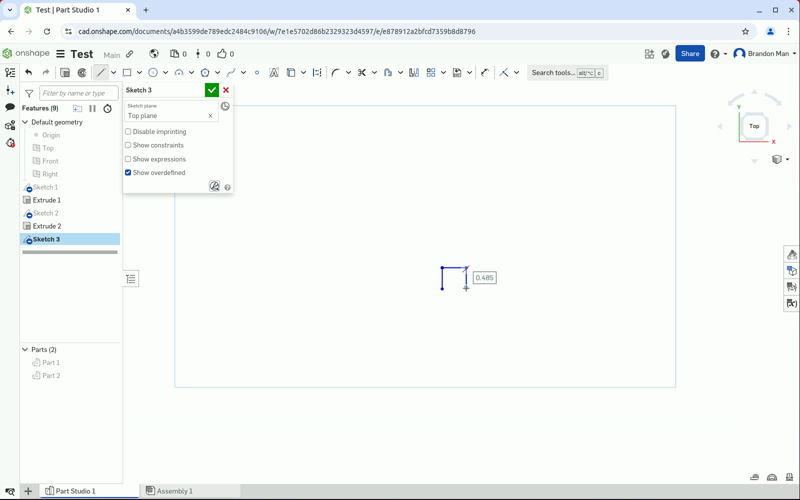
scroll(-6)
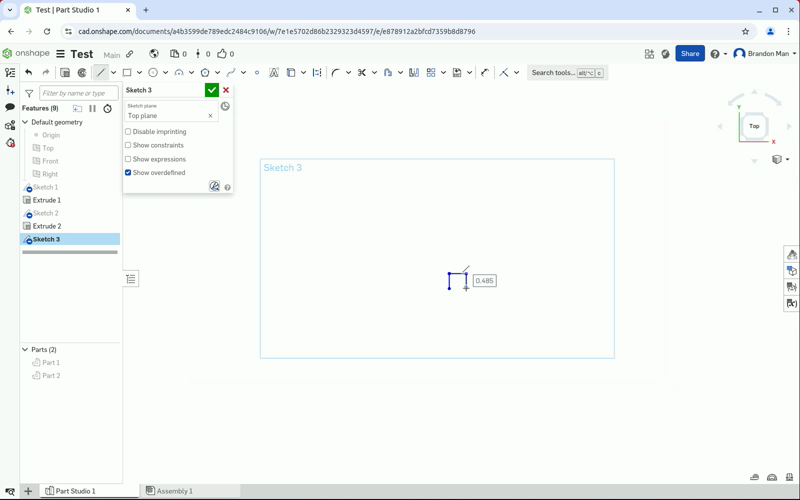
scroll(-6)
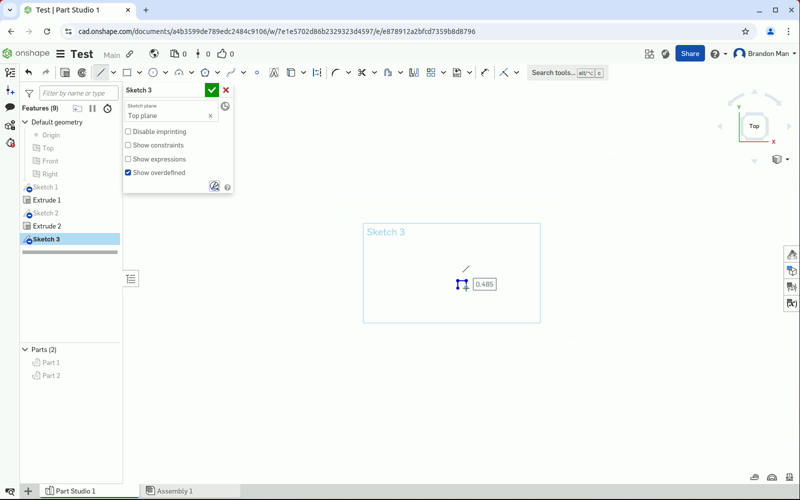
scroll(-6)
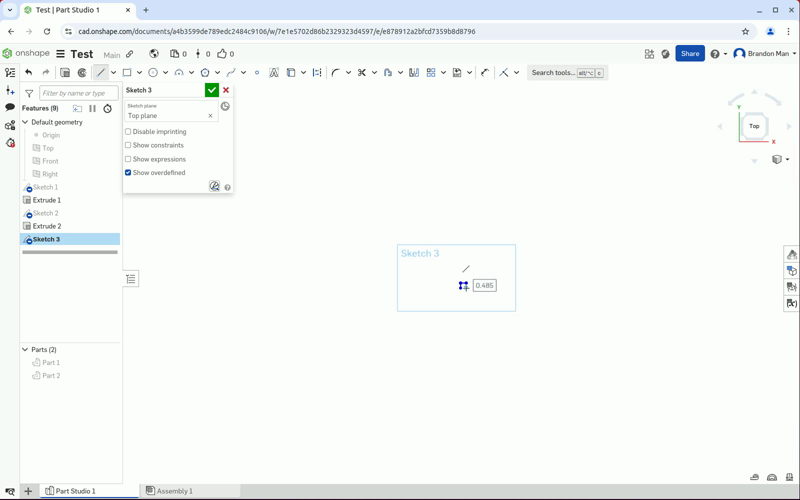
scroll(-6)
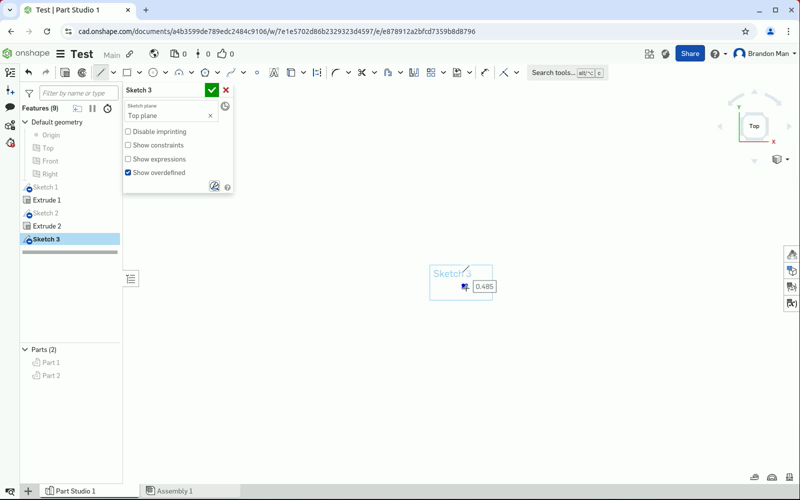
key_up(shift)
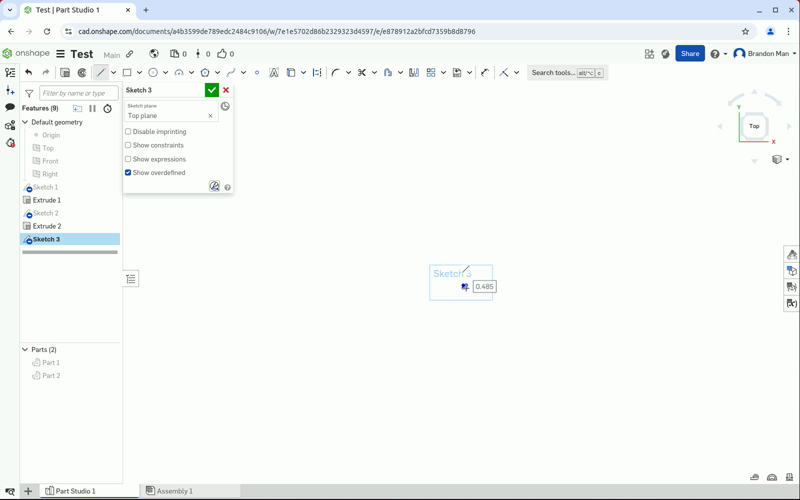
key_down(shift)
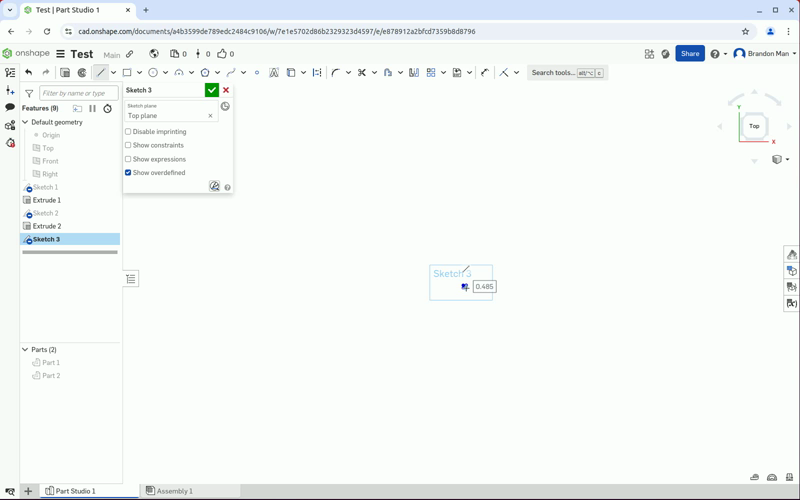
mouse_move(496, 287)
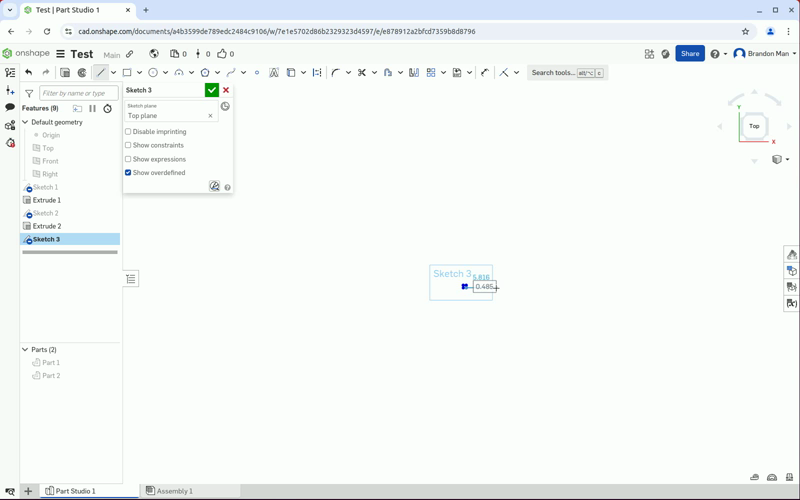
mouse_move(466, 287)
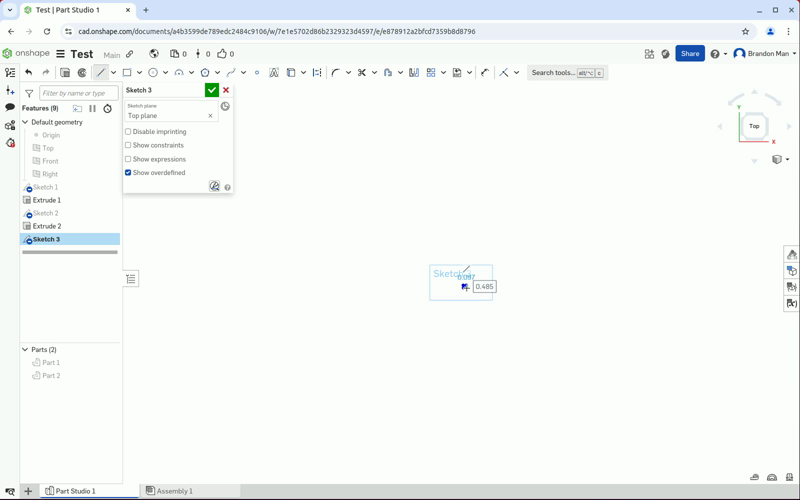
scroll(6)
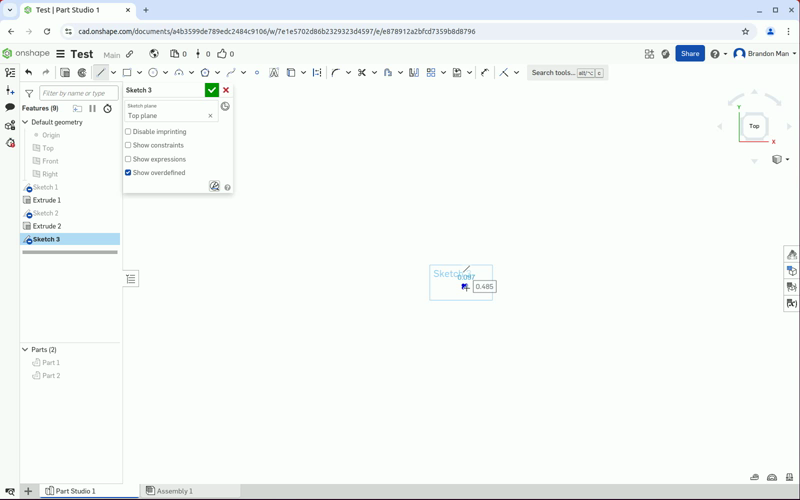
scroll(6)
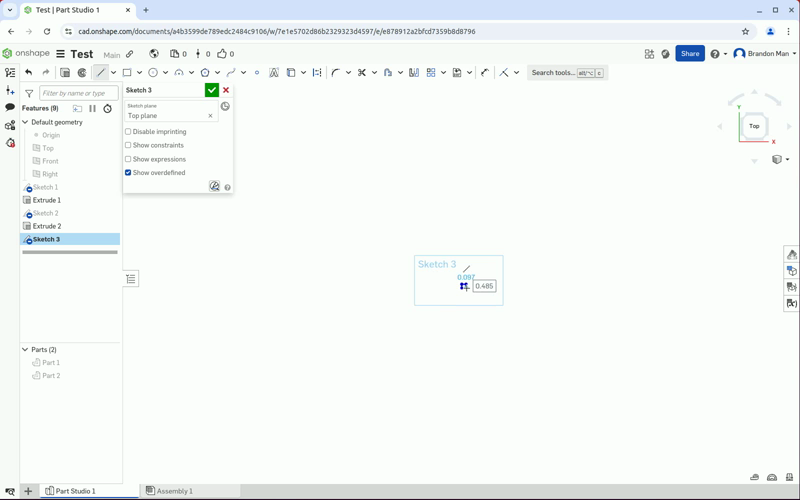
scroll(6)
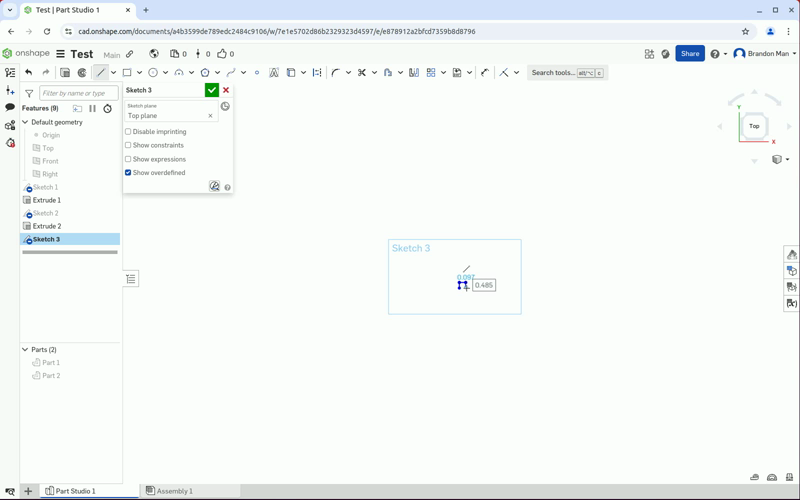
scroll(6)
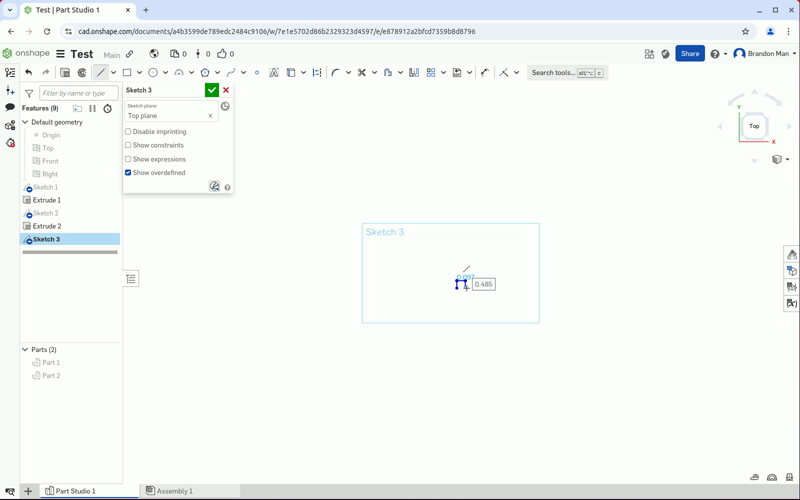
scroll(6)
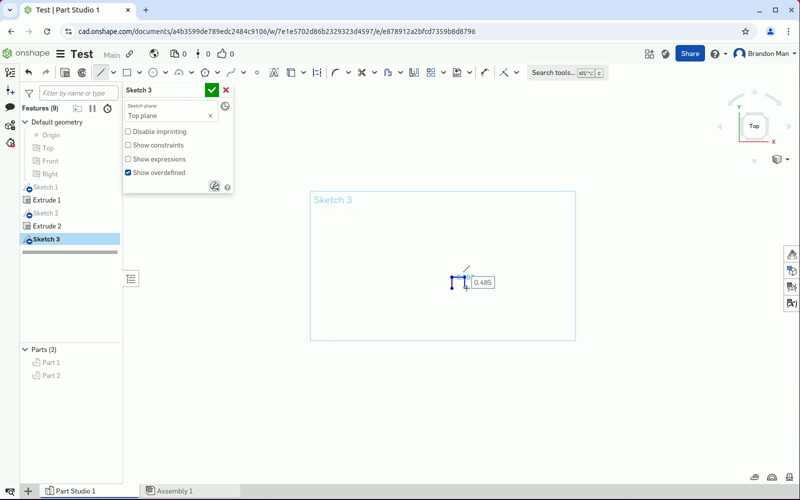
scroll(6)
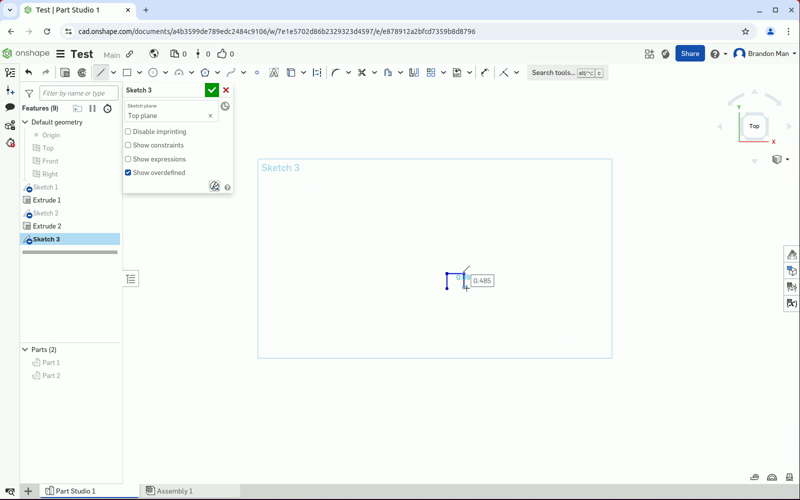
scroll(6)
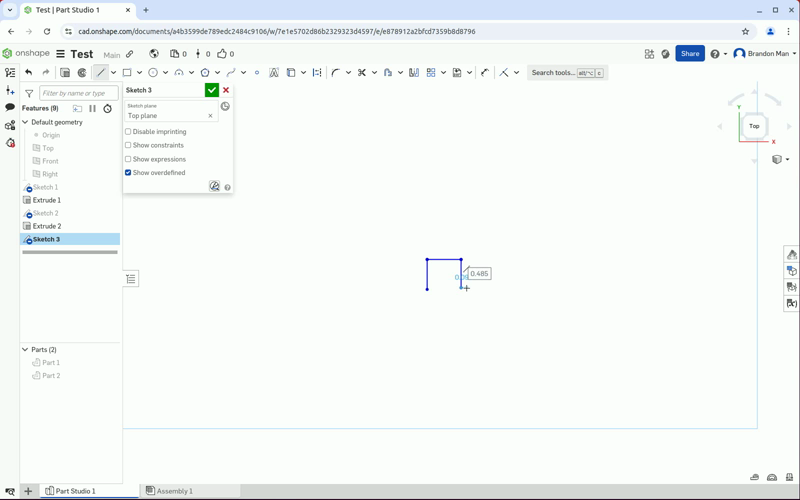
click(466, 287)
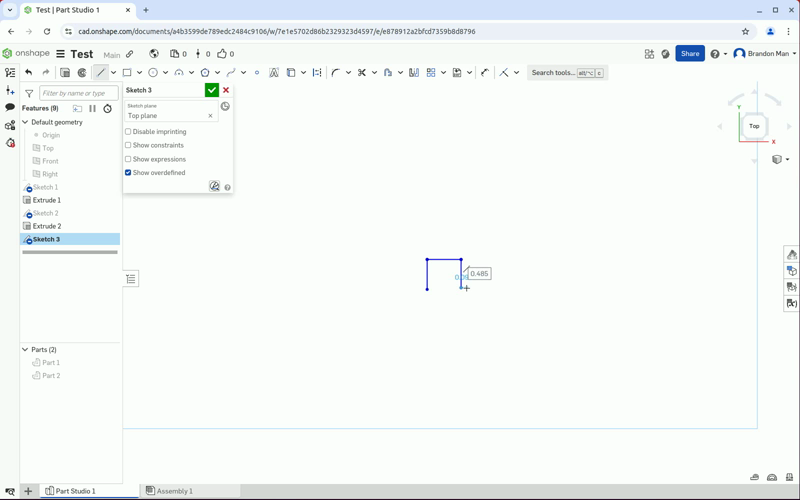
scroll(-6)
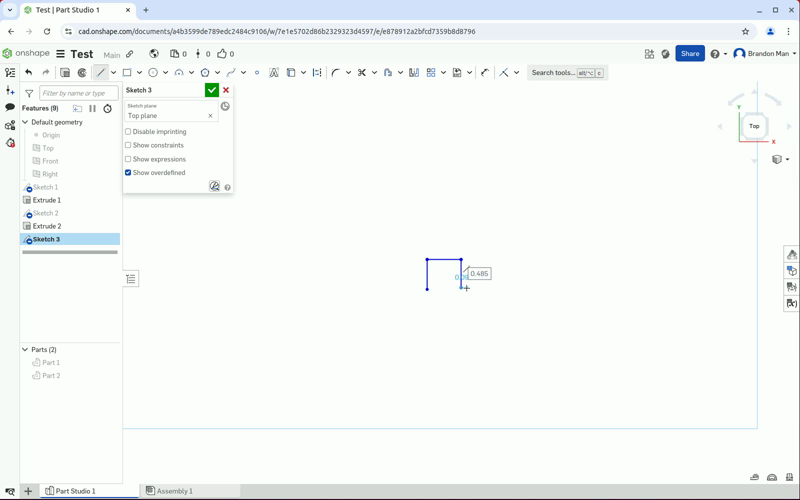
scroll(-6)
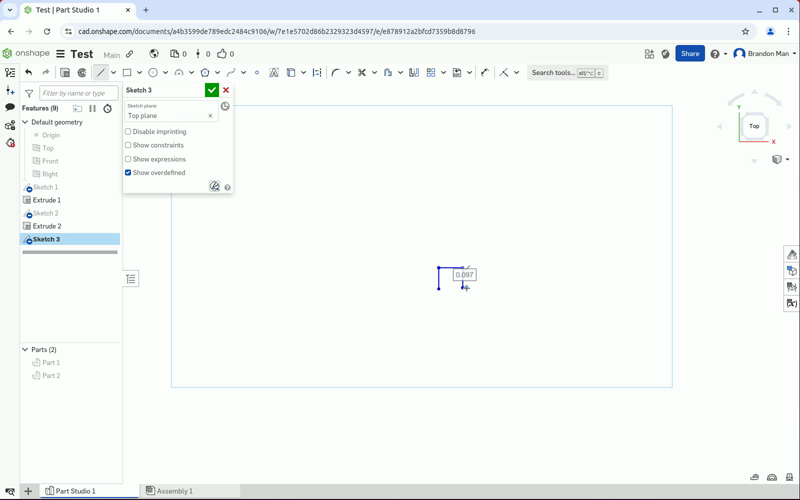
scroll(-6)
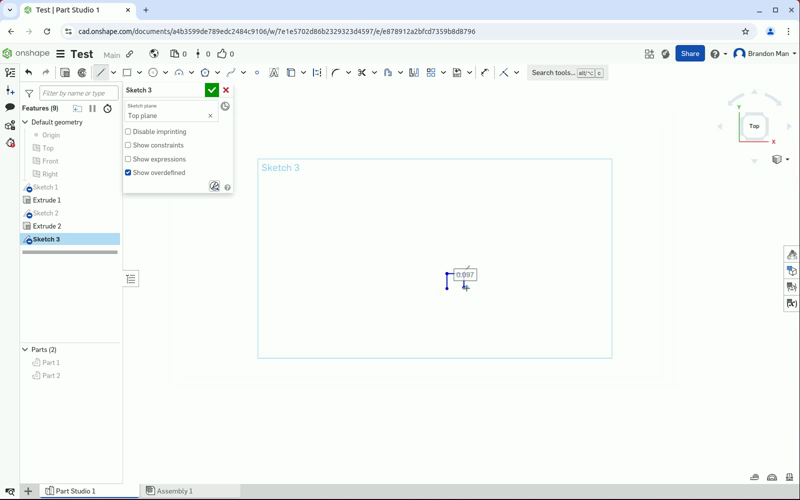
scroll(-6)
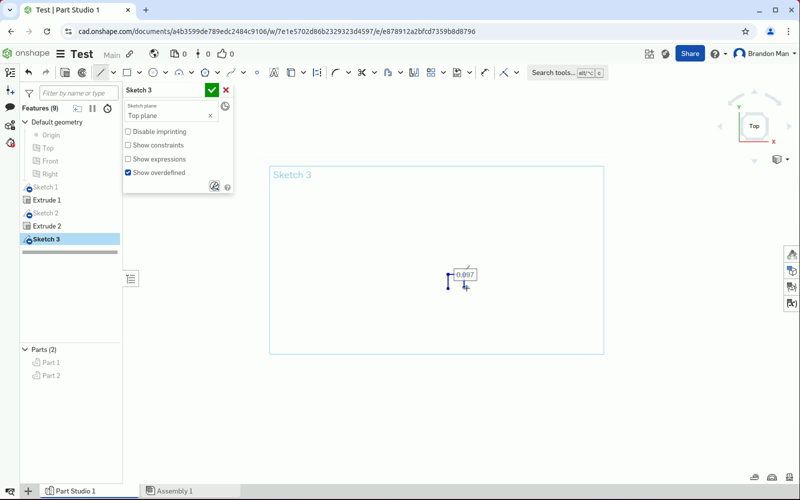
scroll(-6)
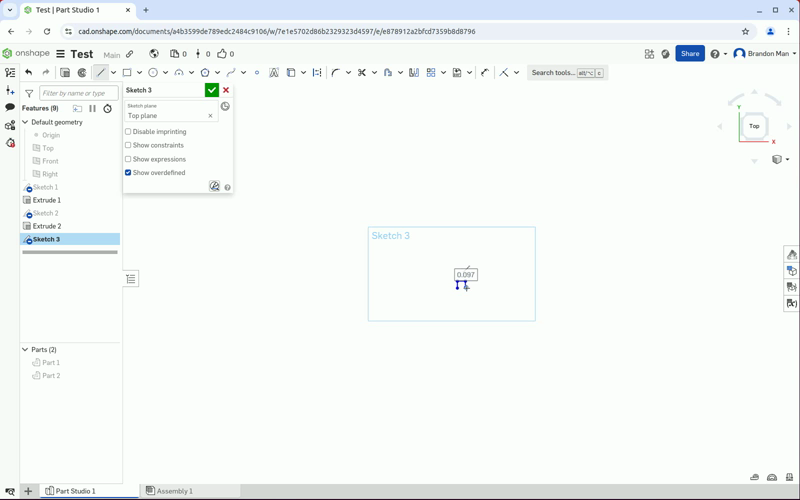
scroll(-6)
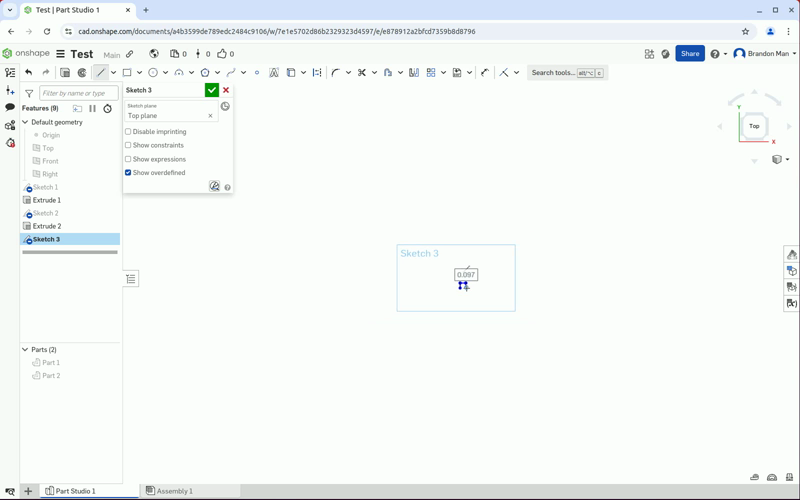
scroll(-6)
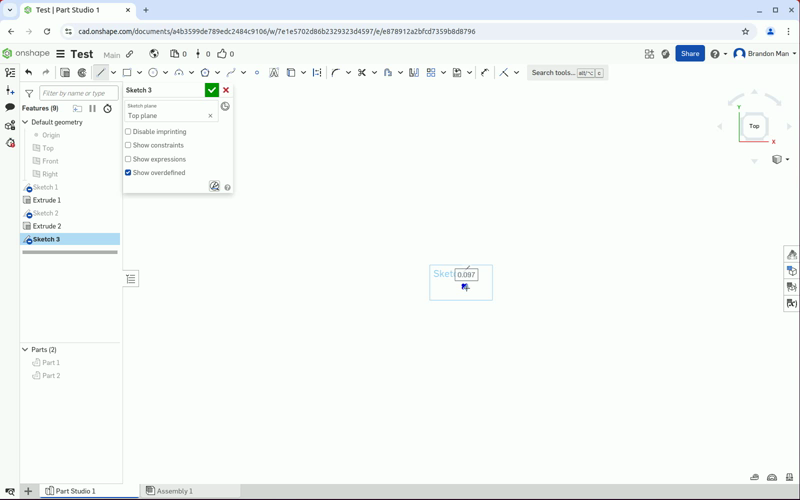
key_up(shift)
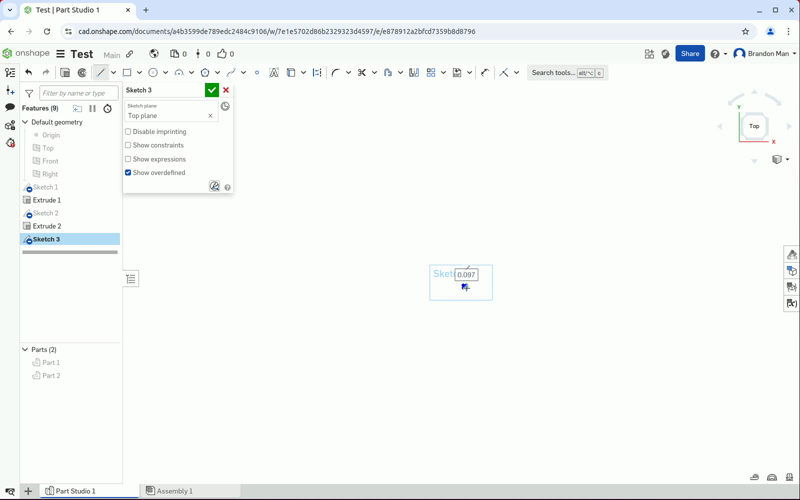
key_down(shift)
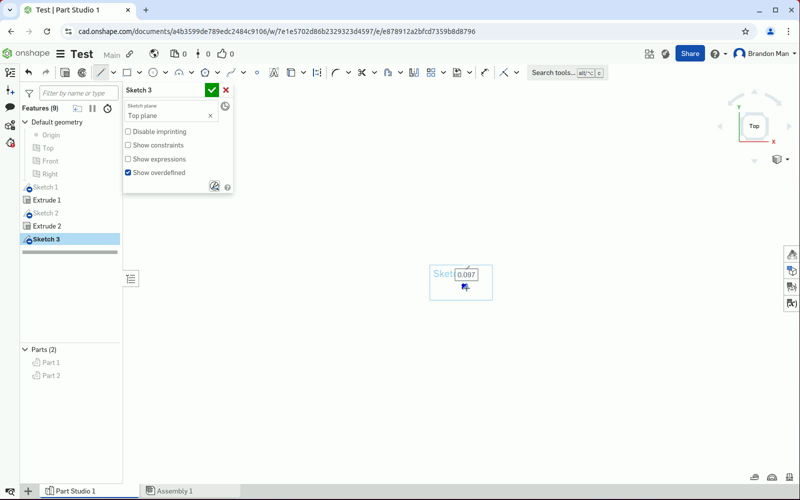
mouse_move(496, 287)
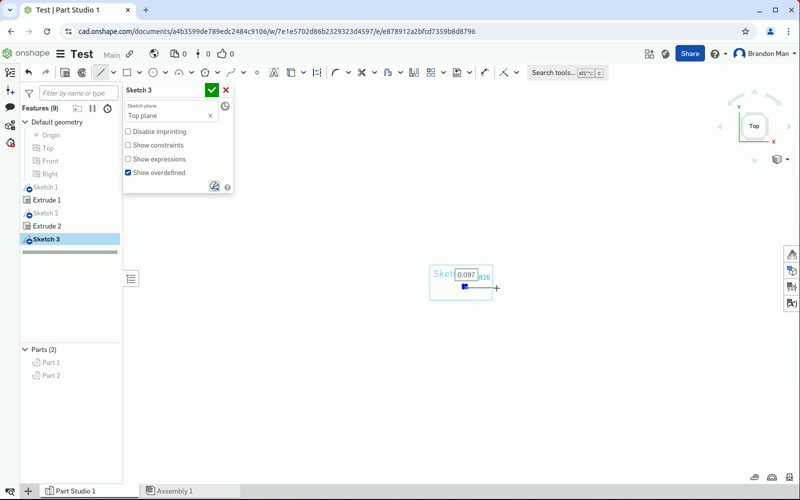
mouse_move(466, 285)
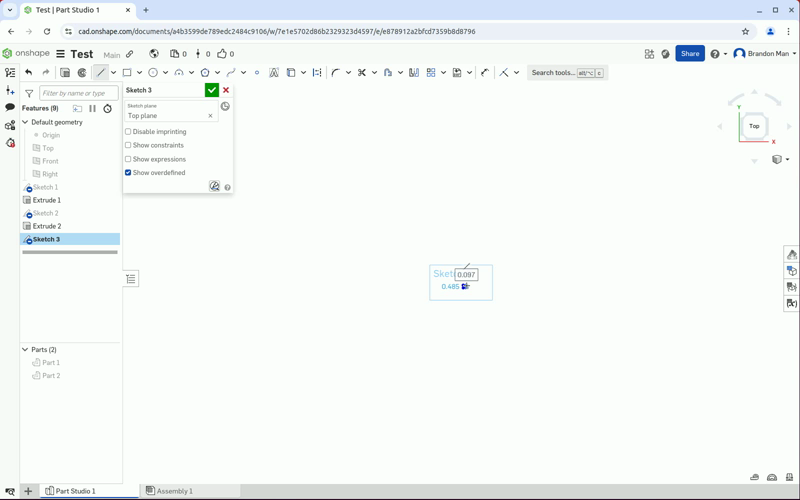
scroll(6)
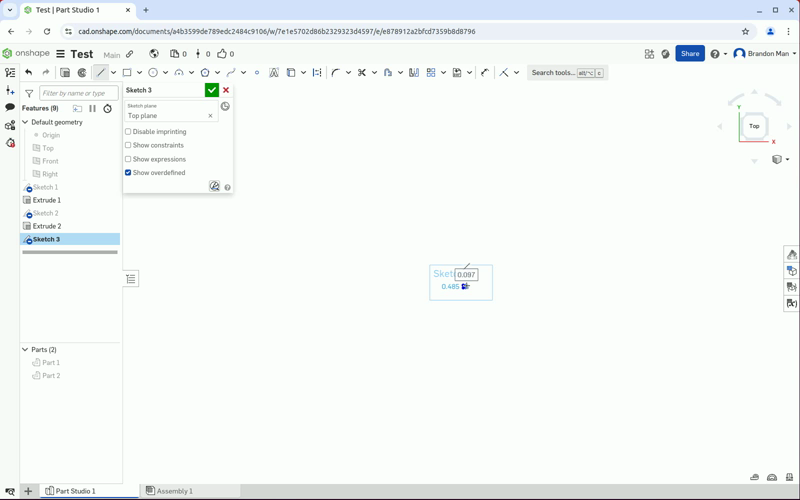
scroll(6)
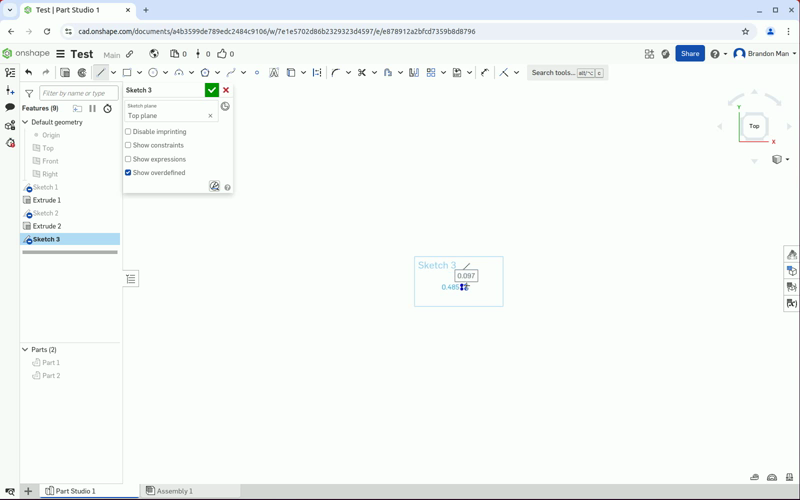
scroll(6)
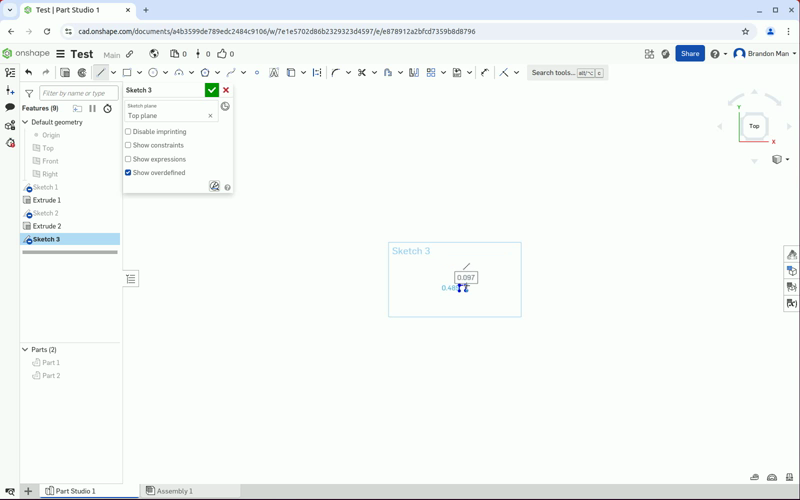
scroll(6)
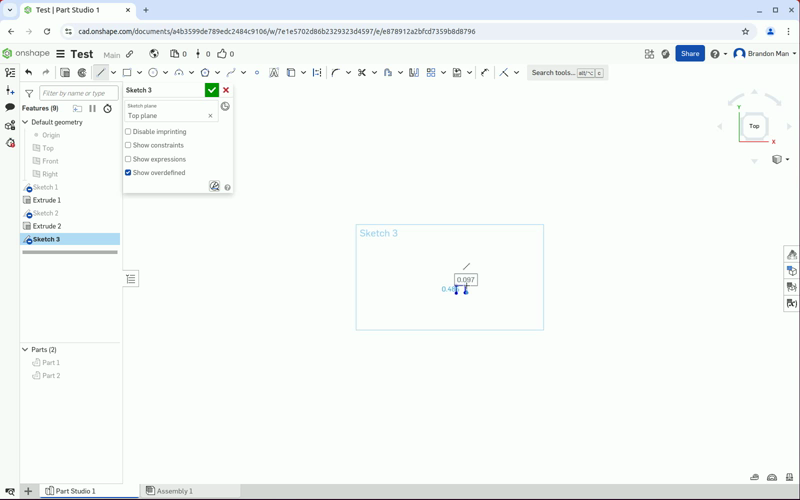
scroll(6)
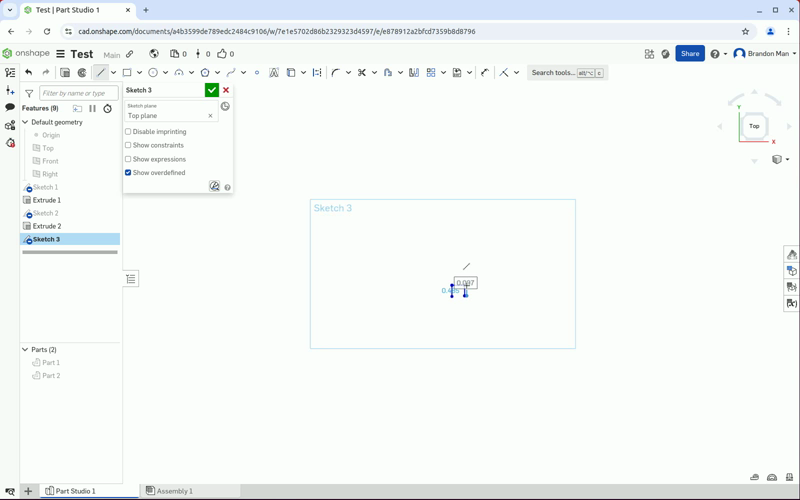
scroll(6)
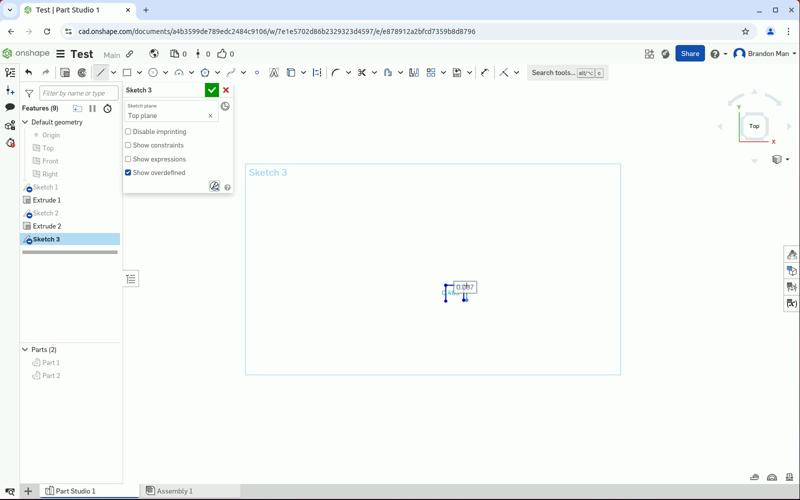
scroll(6)
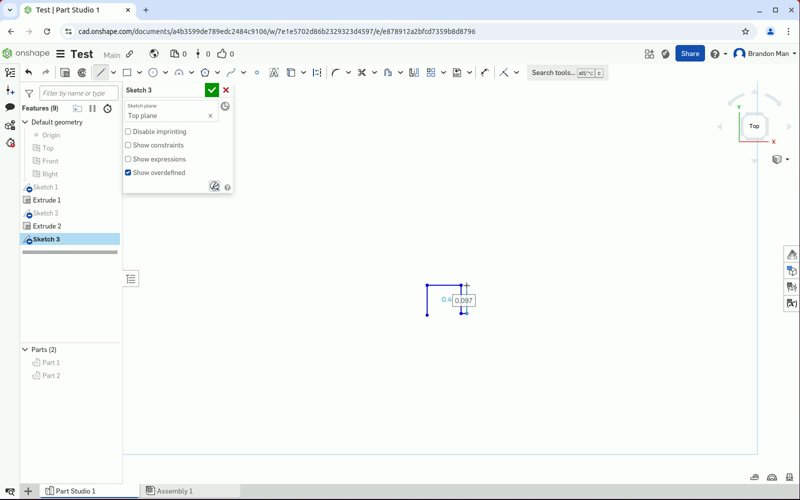
click(466, 285)
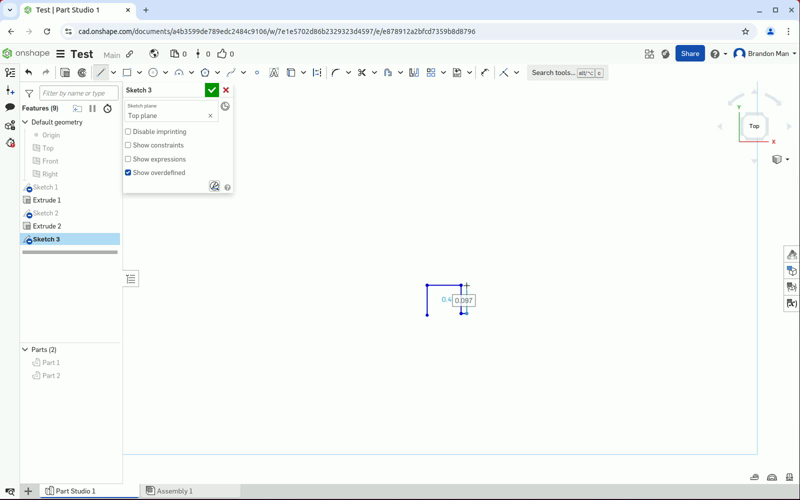
scroll(-6)
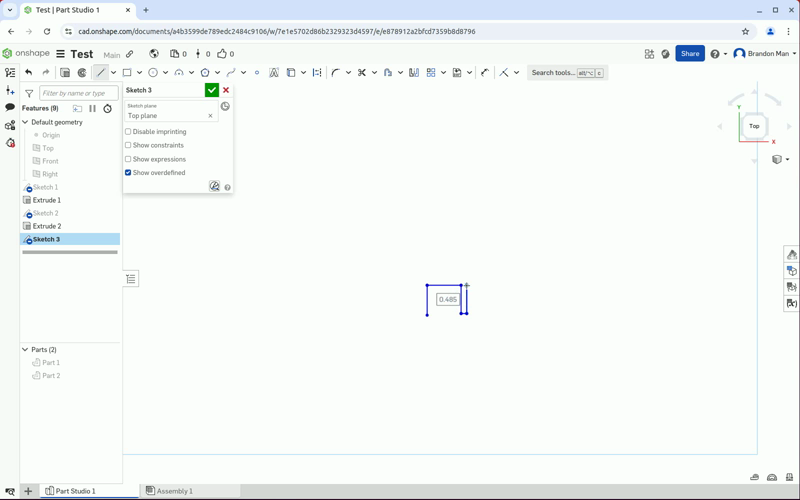
scroll(-6)
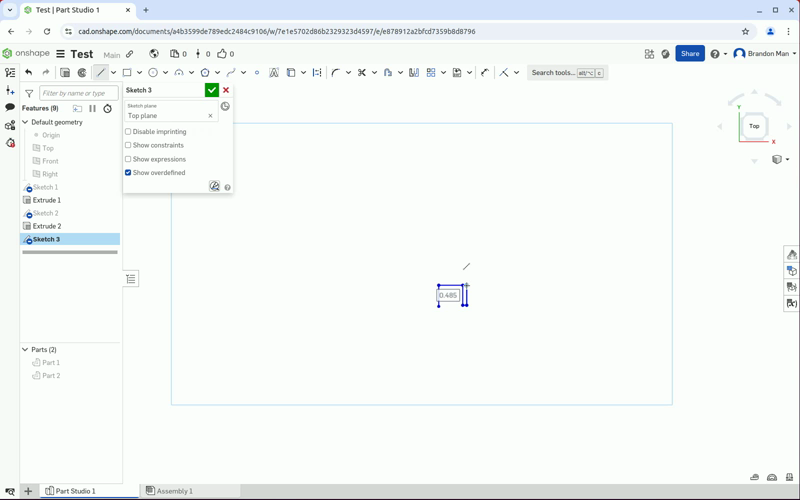
scroll(-6)
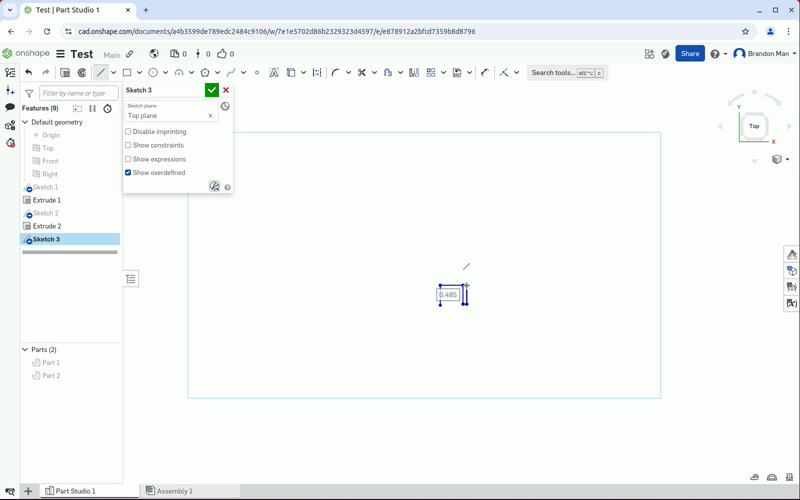
scroll(-6)
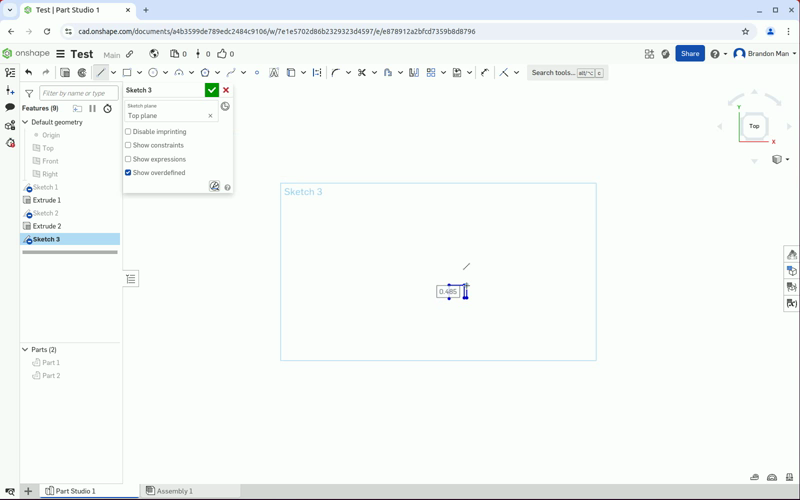
scroll(-6)
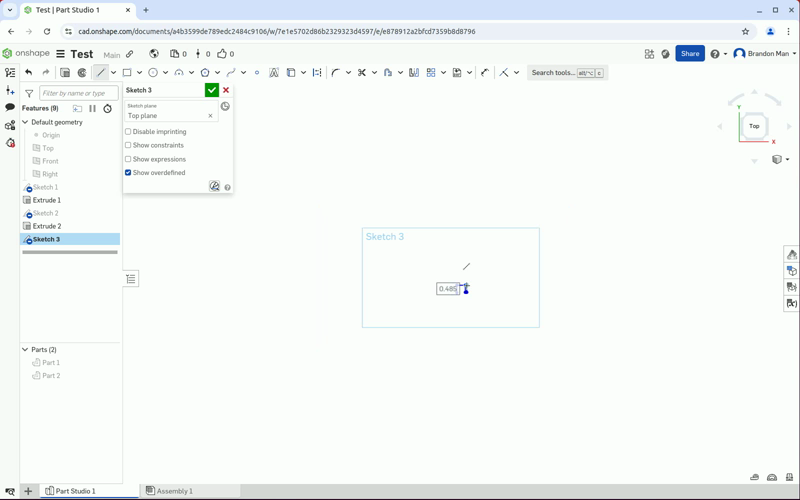
scroll(-6)
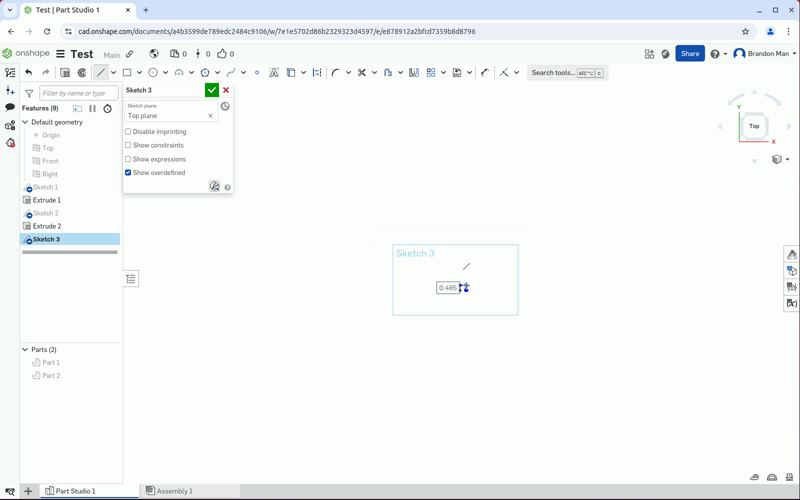
scroll(-6)
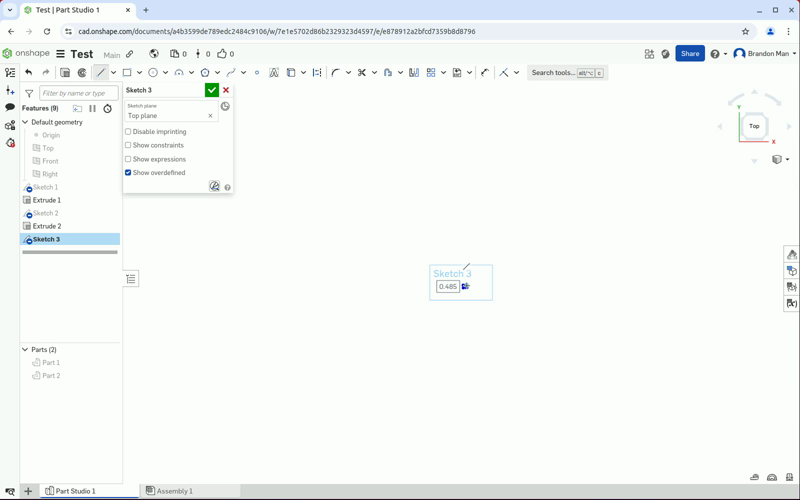
key_up(shift)
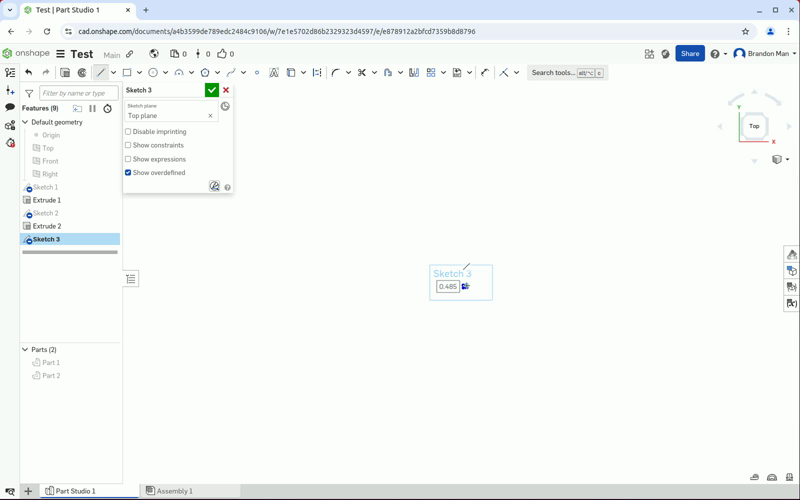
key_down(shift)
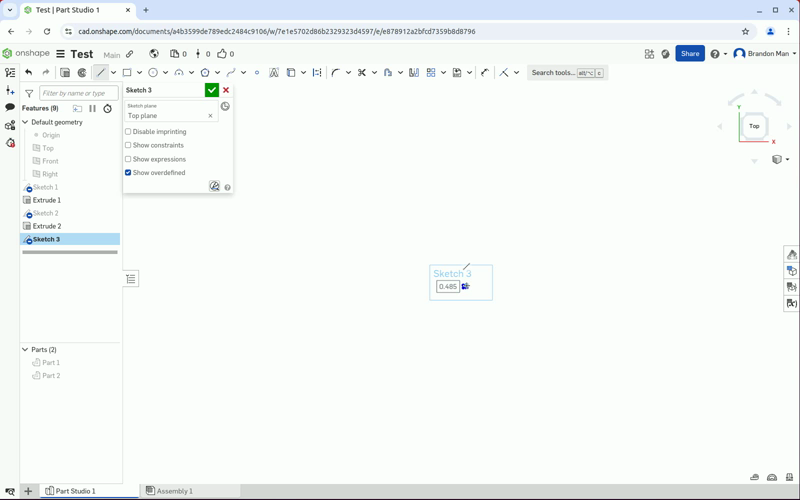
mouse_move(496, 285)
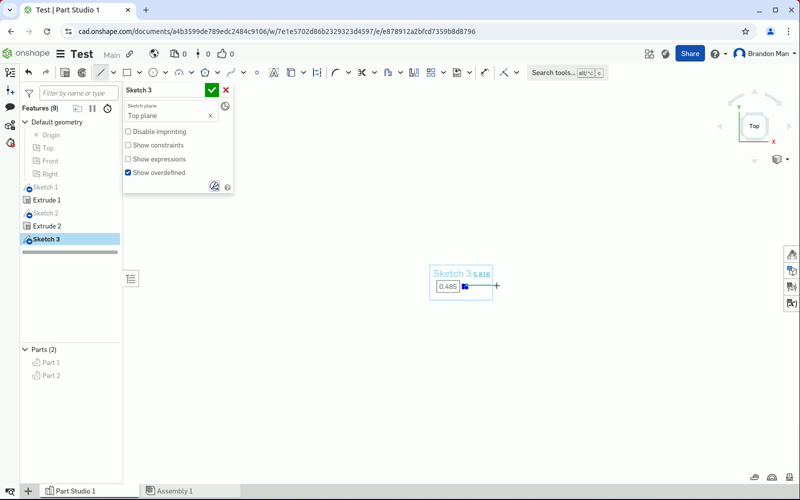
mouse_move(463, 285)
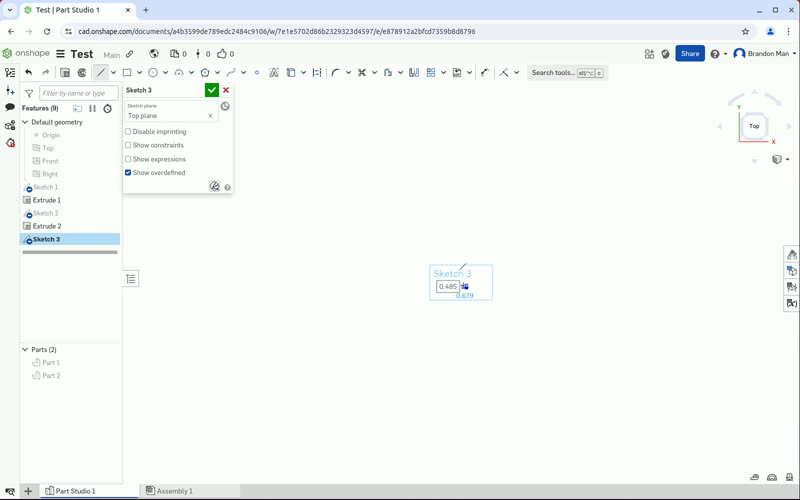
scroll(6)
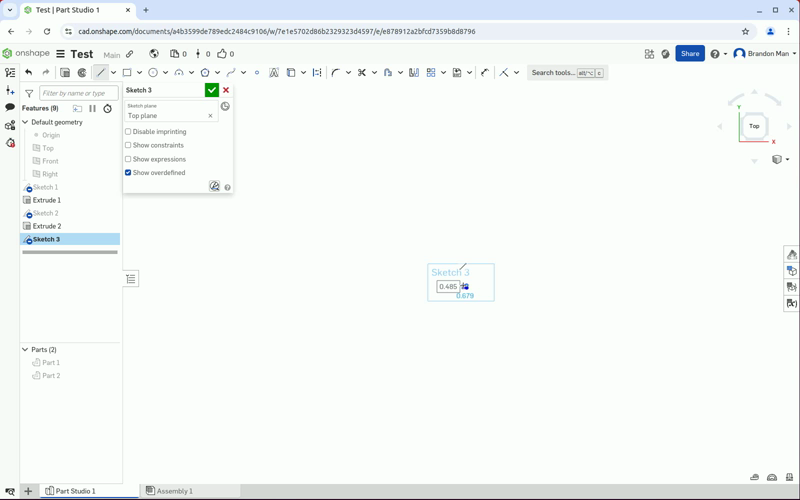
scroll(6)
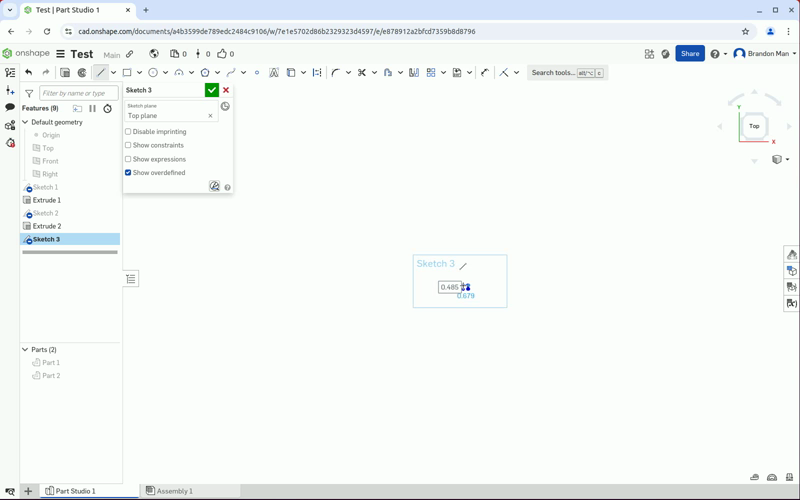
scroll(6)
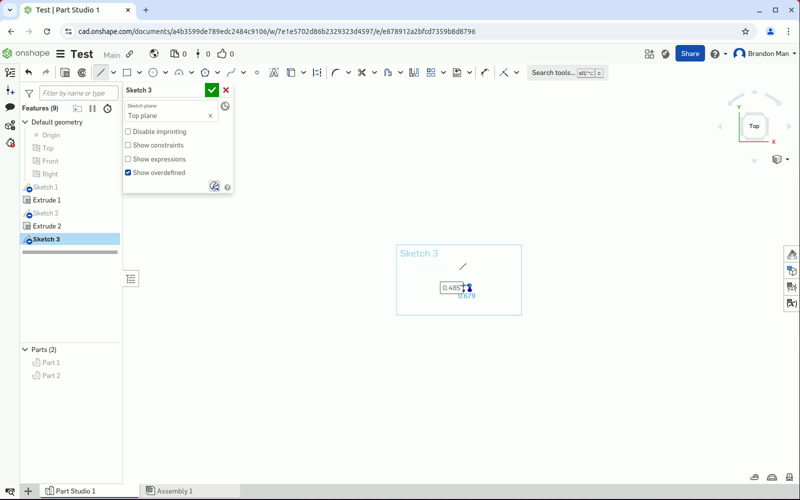
scroll(6)
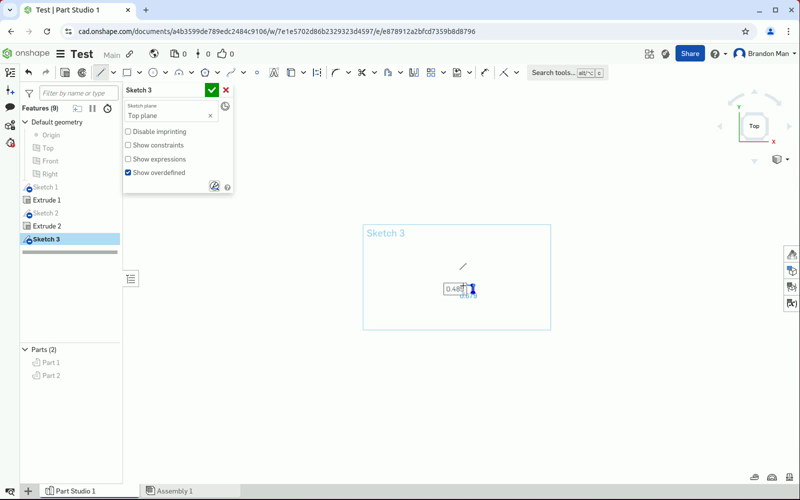
scroll(6)
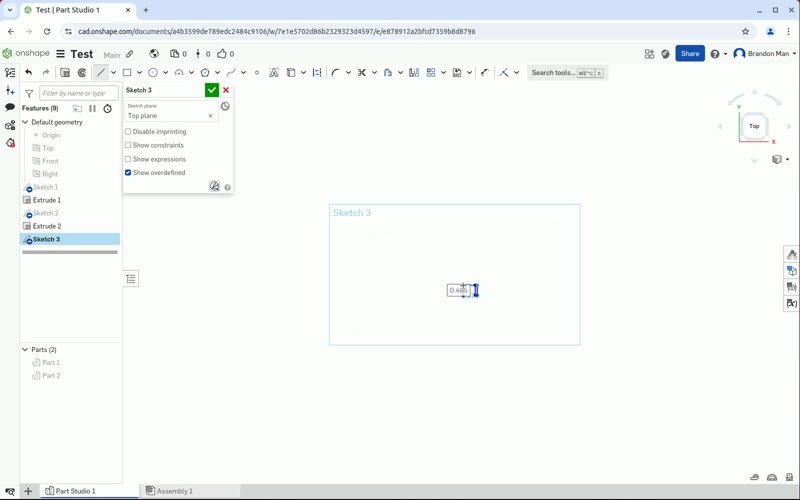
scroll(6)
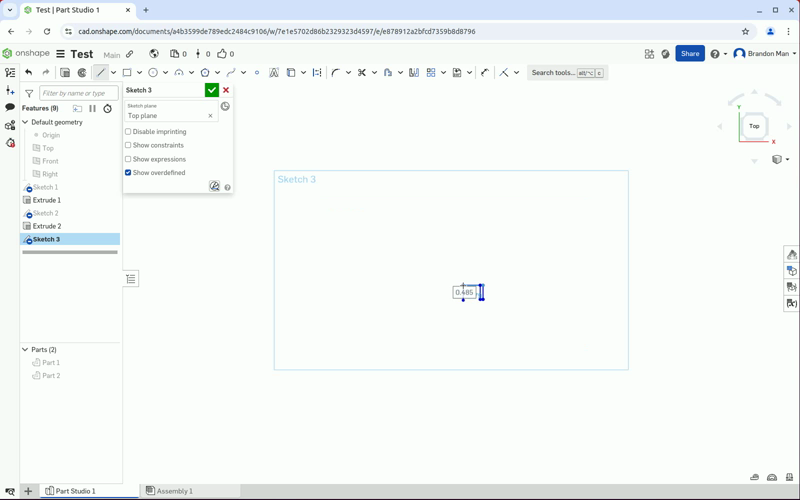
scroll(6)
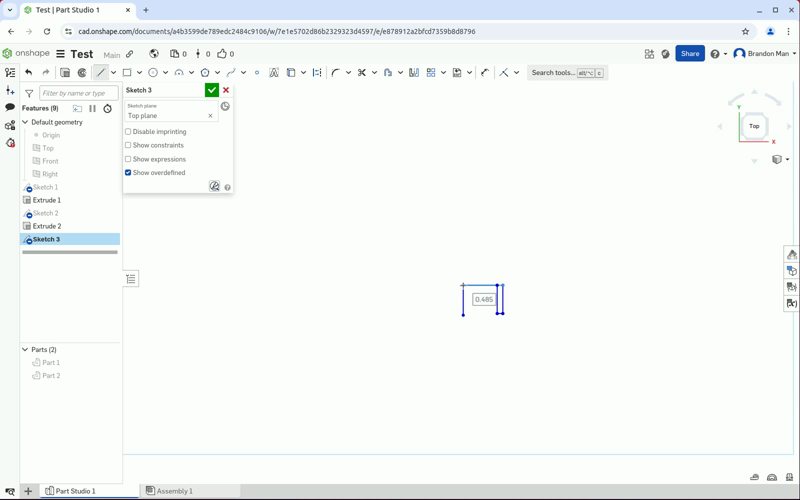
click(463, 285)
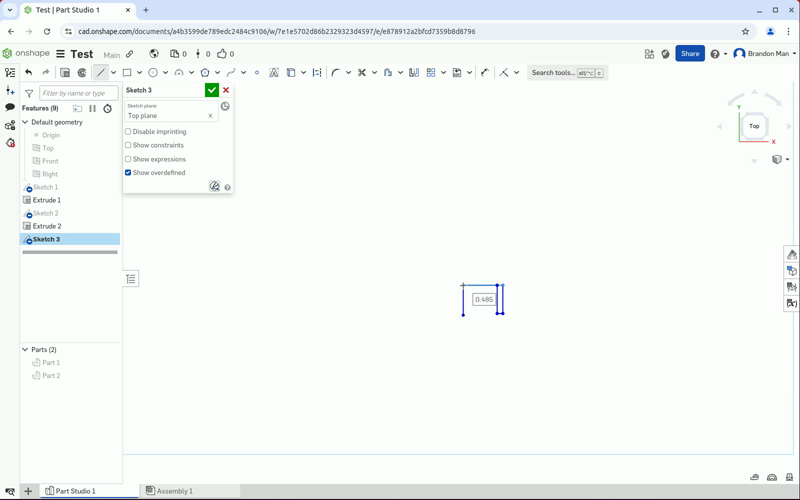
scroll(-6)
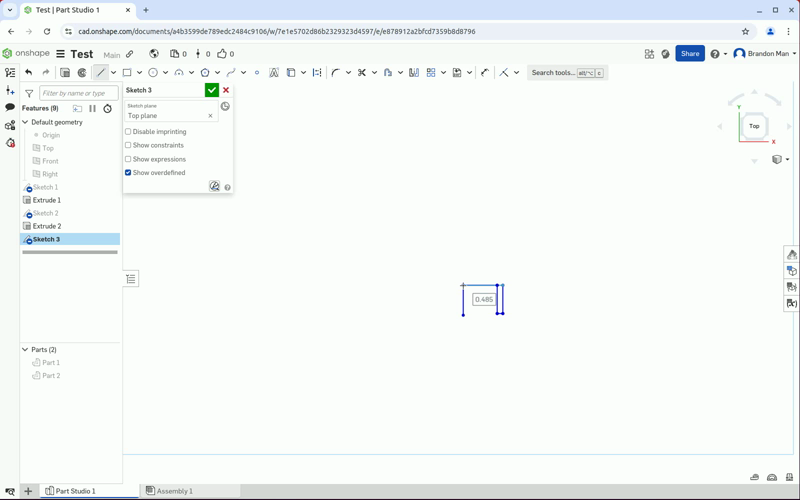
scroll(-6)
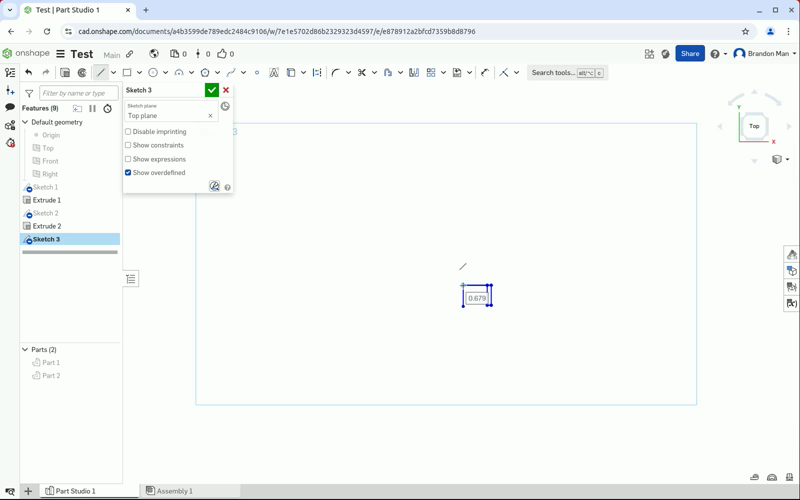
scroll(-6)
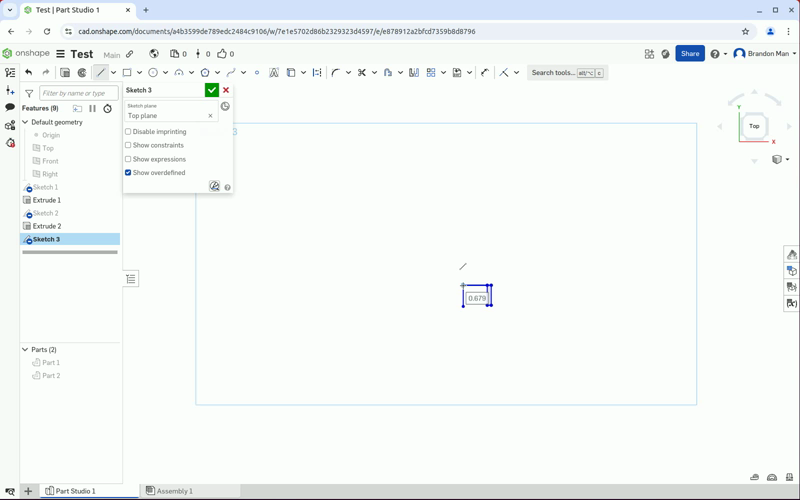
scroll(-6)
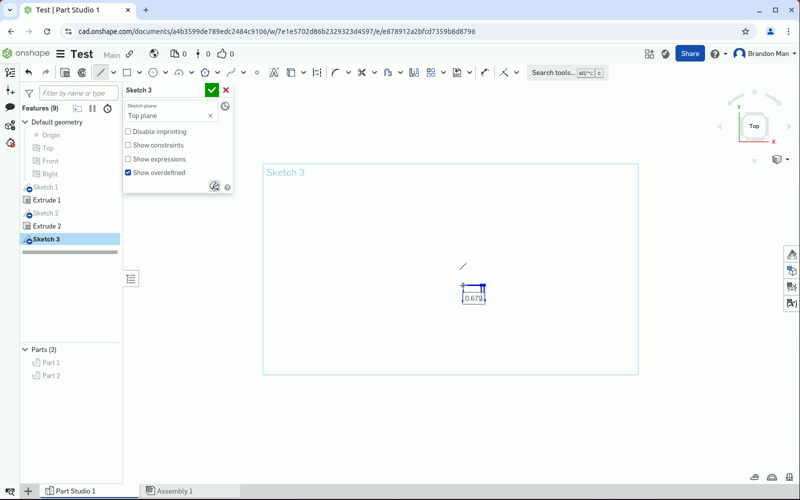
scroll(-6)
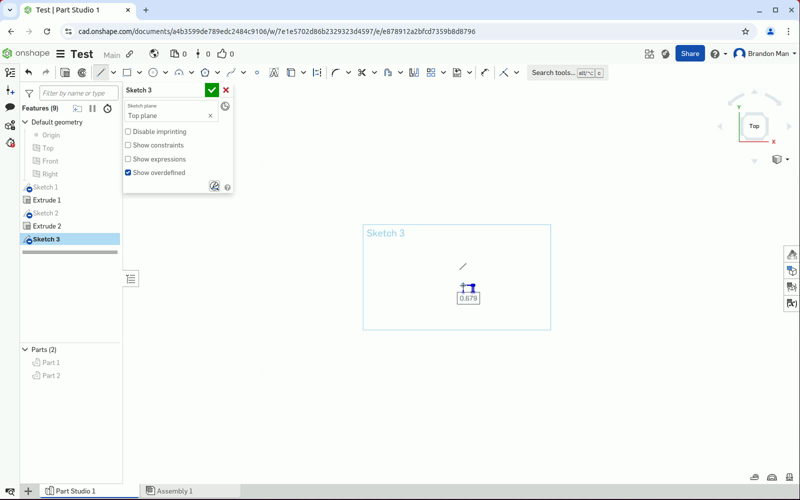
scroll(-6)
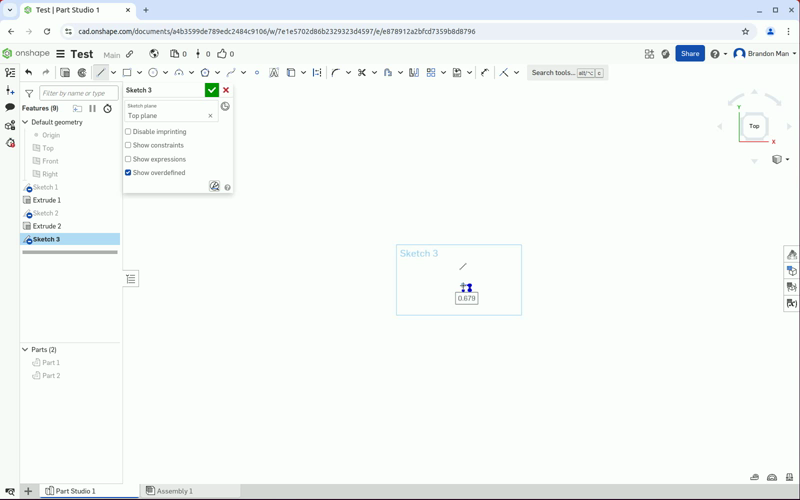
scroll(-6)
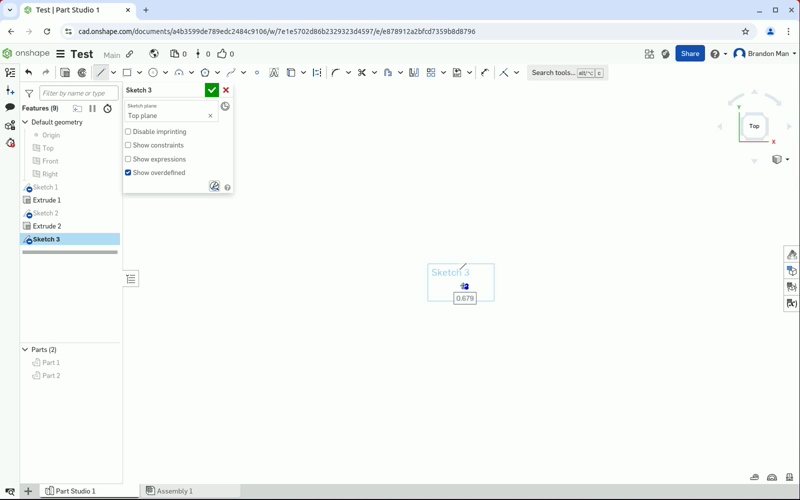
key_up(shift)
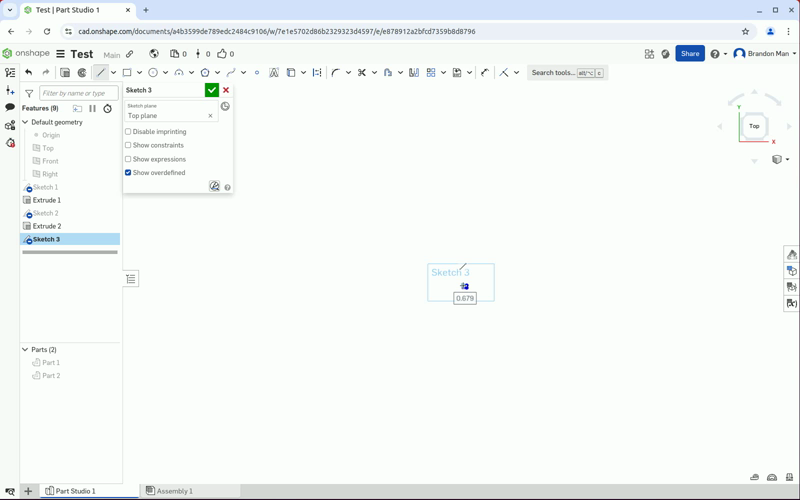
mouse_move(493, 285)
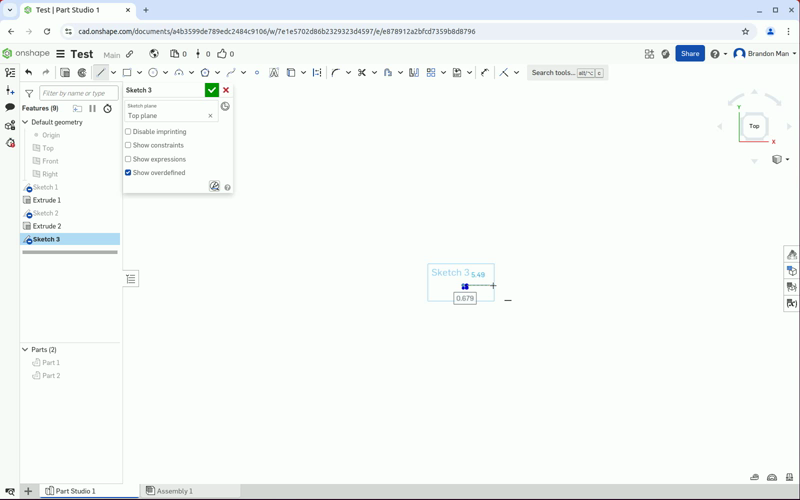
key_down(shift)
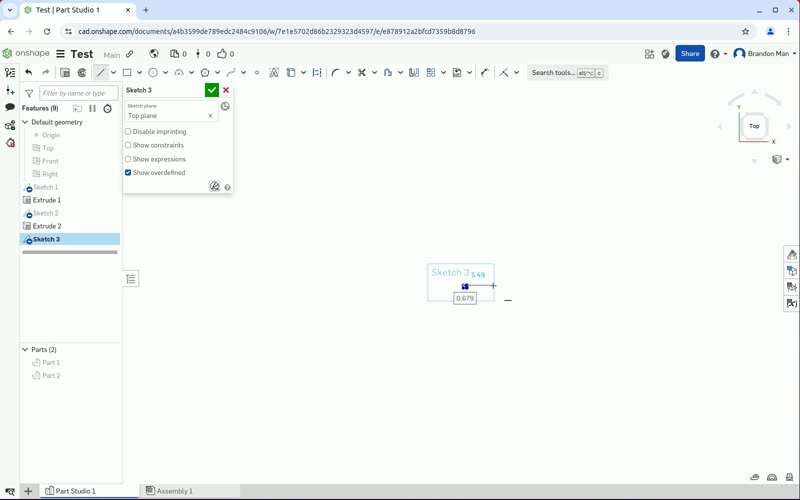
mouse_move(463, 287)
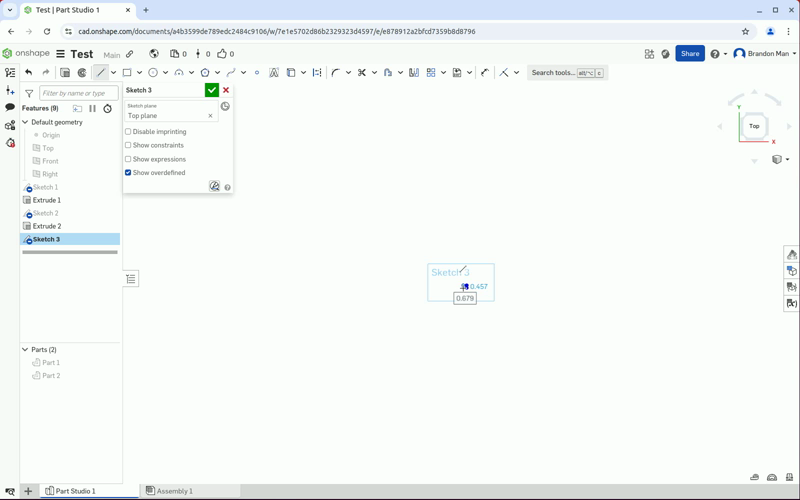
scroll(6)
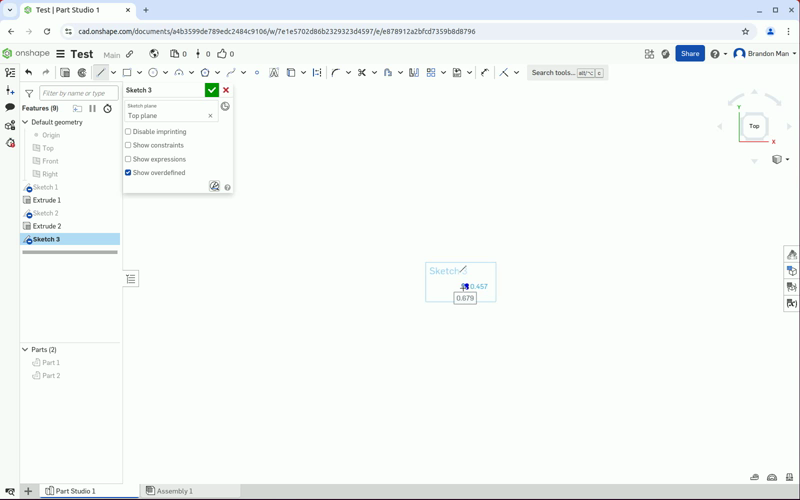
scroll(6)
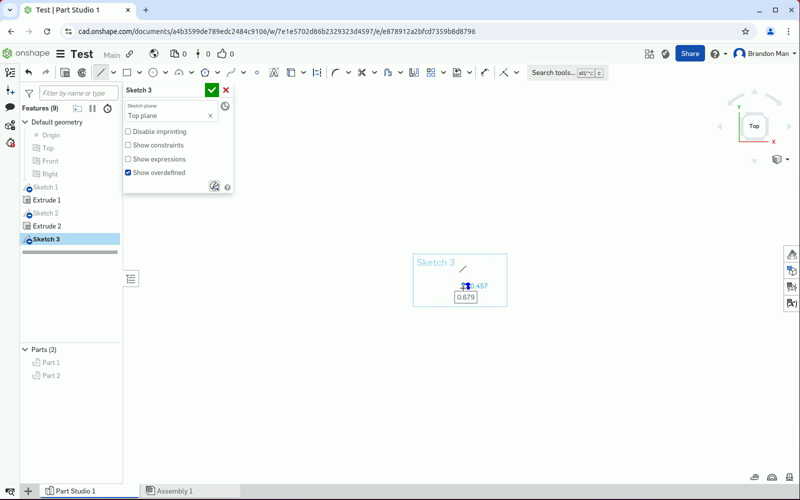
scroll(6)
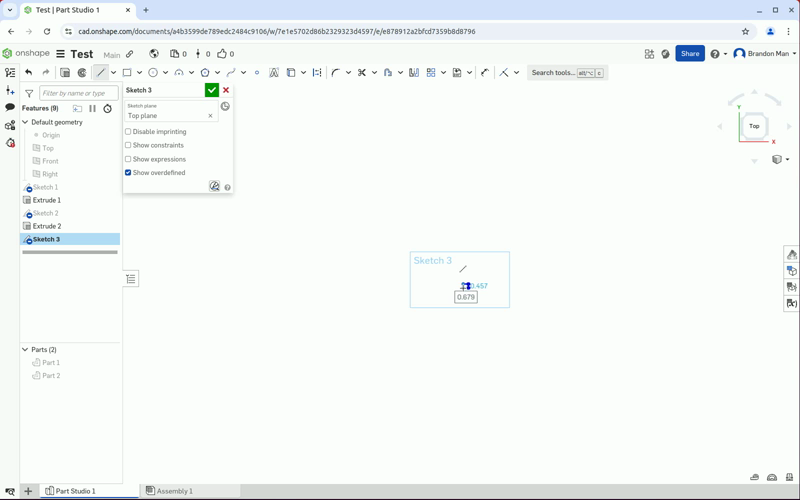
scroll(6)
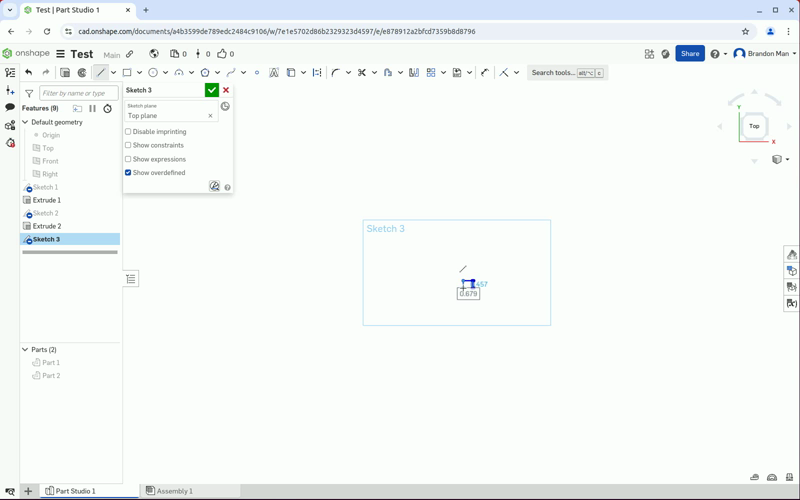
scroll(6)
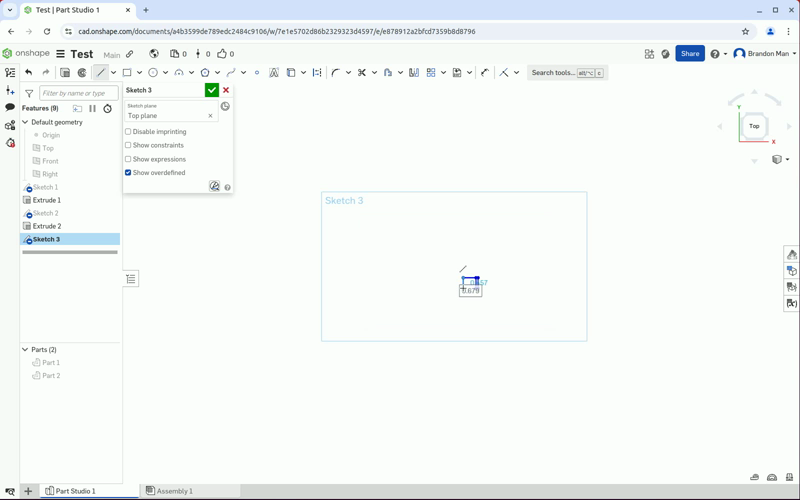
scroll(6)
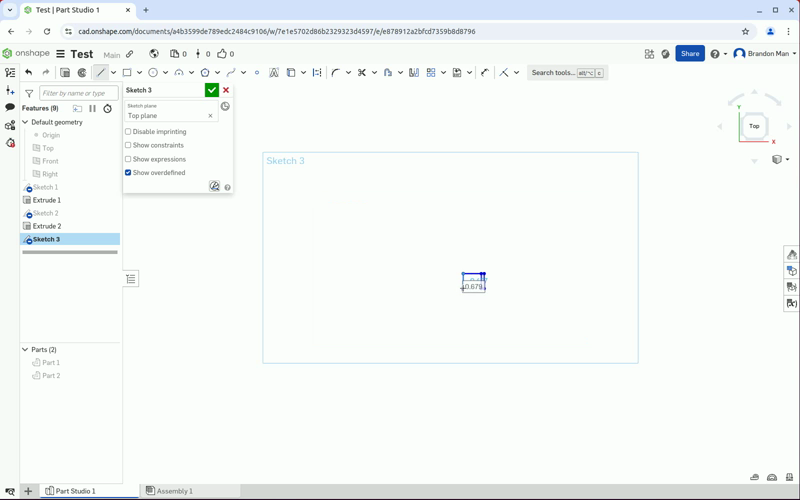
scroll(6)
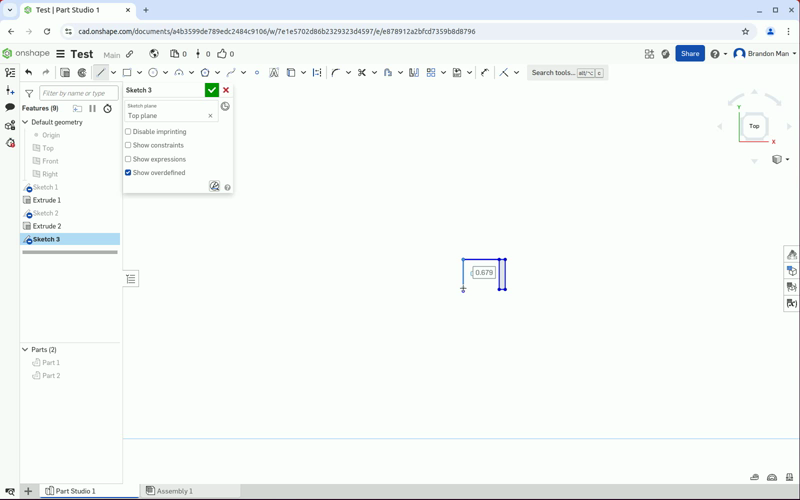
key_up(shift)
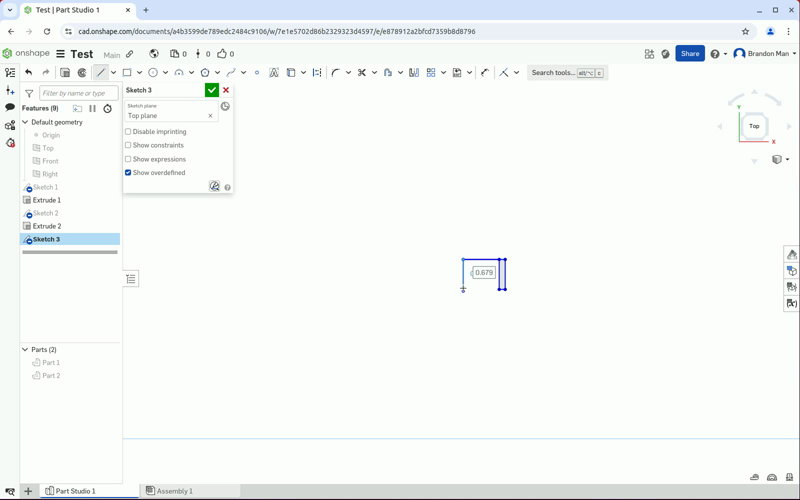
click(463, 287)
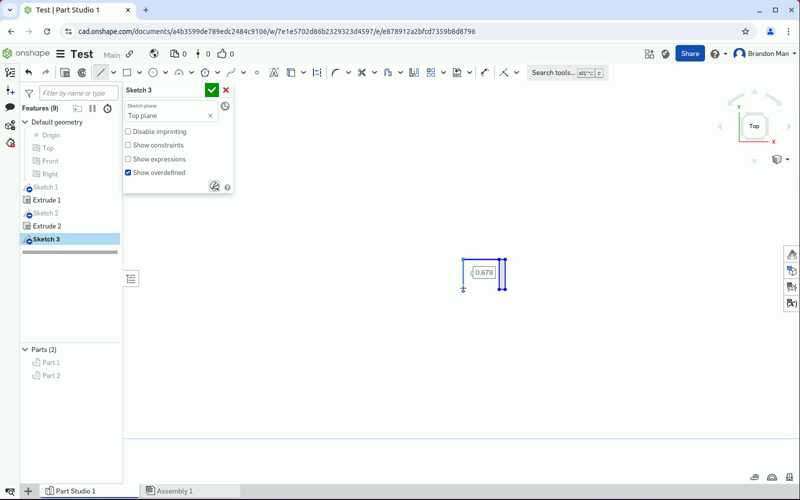
scroll(-6)
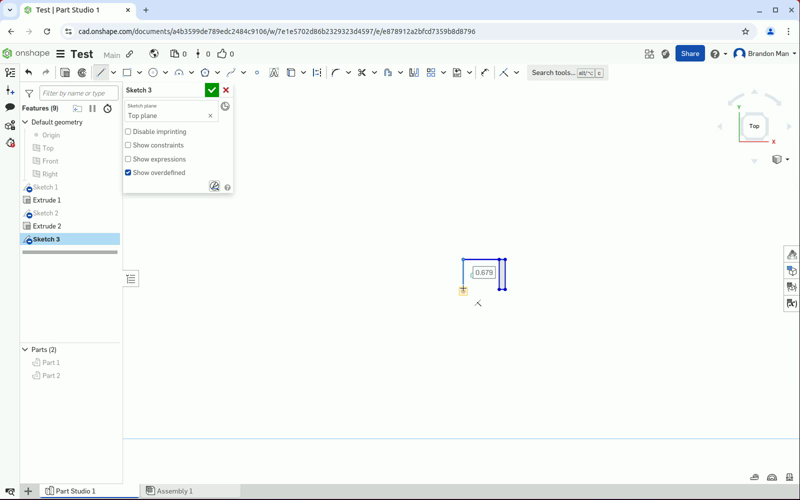
scroll(-6)
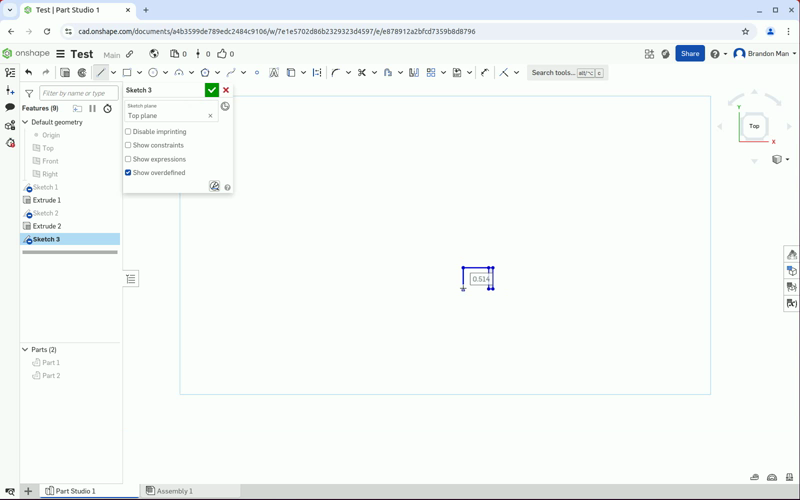
scroll(-6)
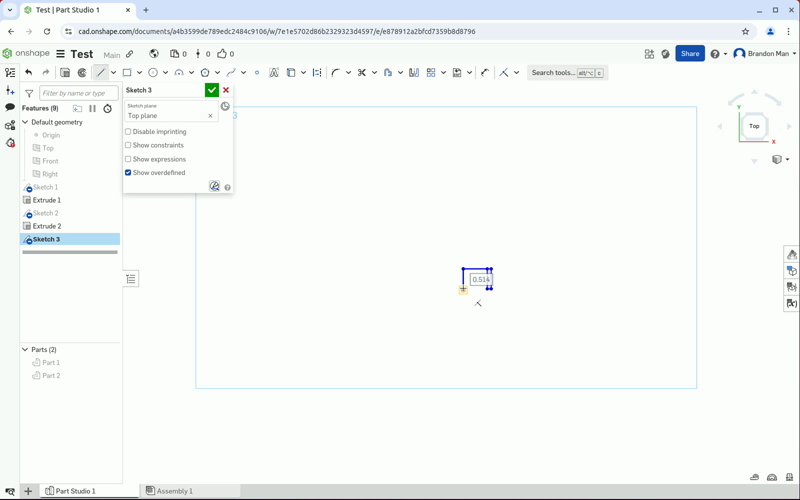
scroll(-6)
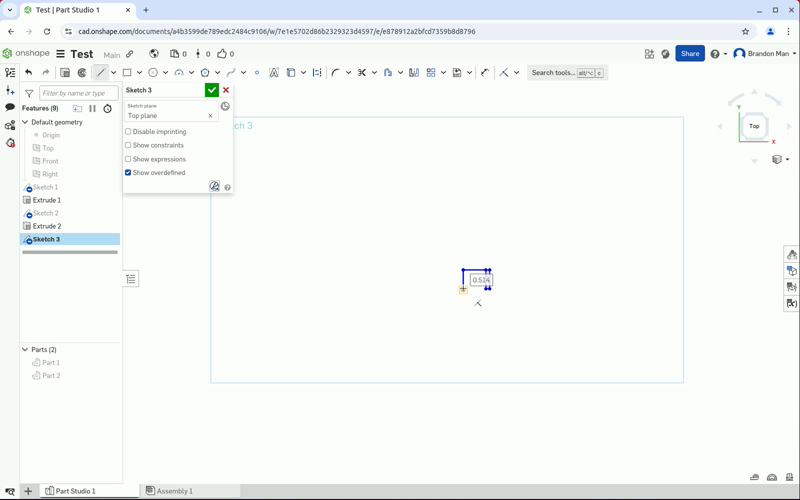
scroll(-6)
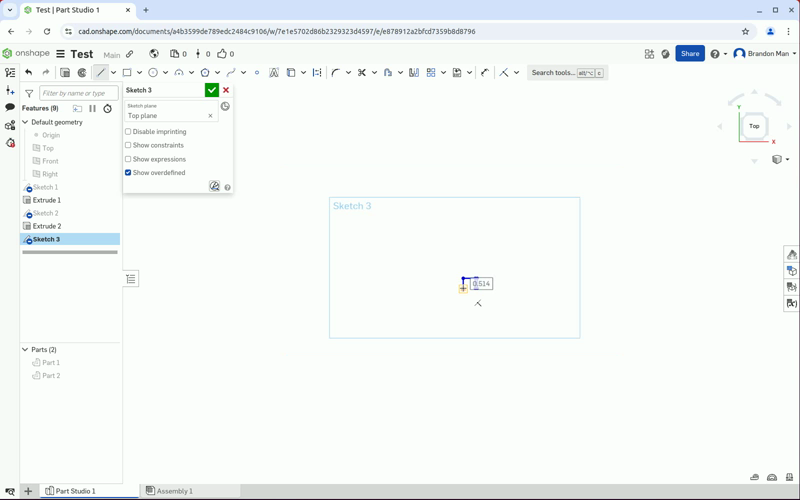
scroll(-6)
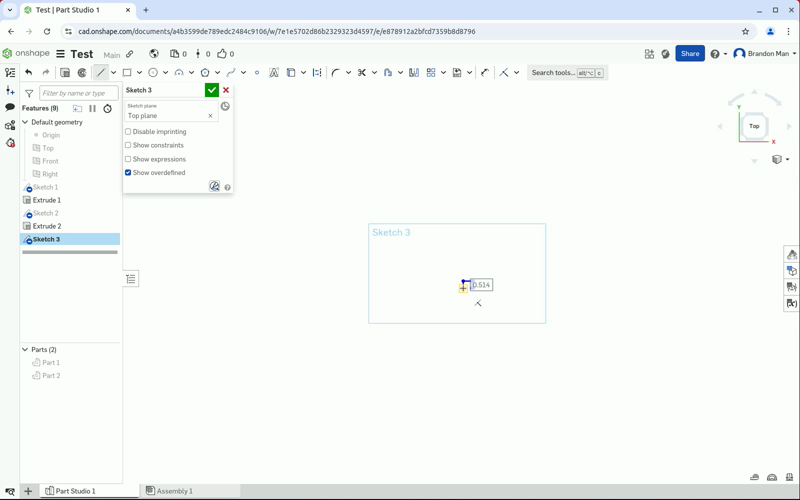
scroll(-6)
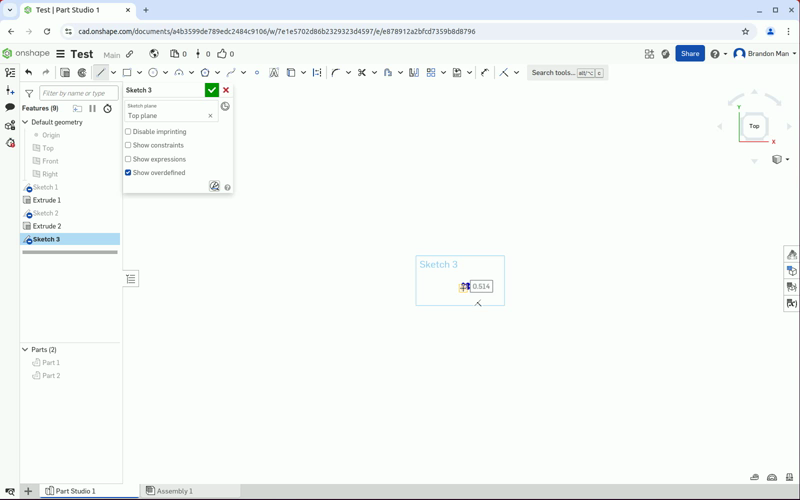
key(esc)
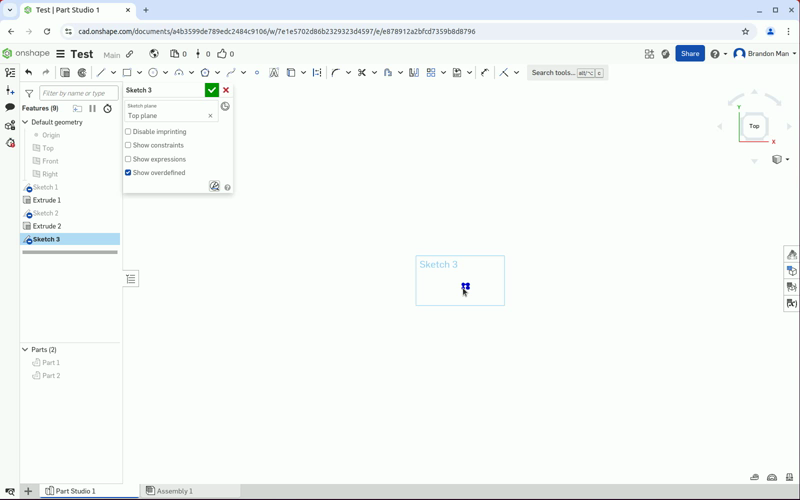
mouse_move(465, 285)
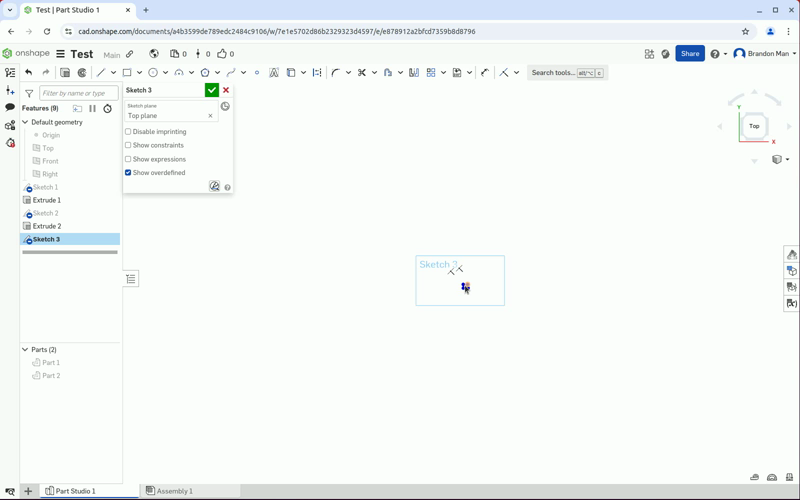
scroll(6)
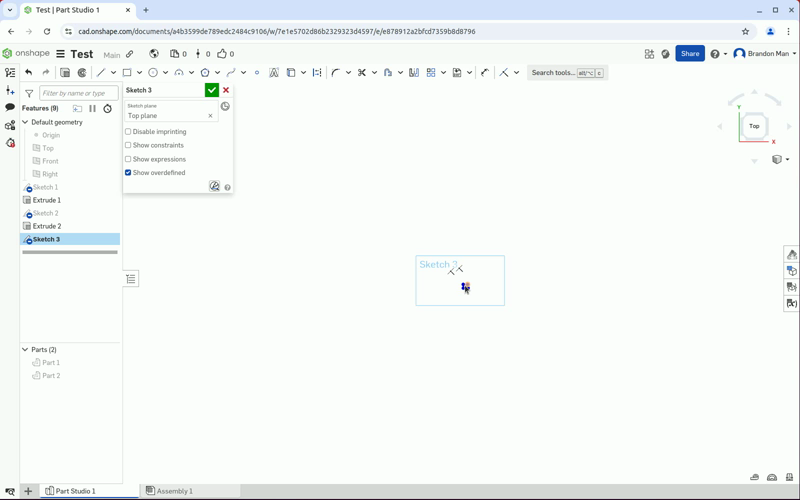
scroll(6)
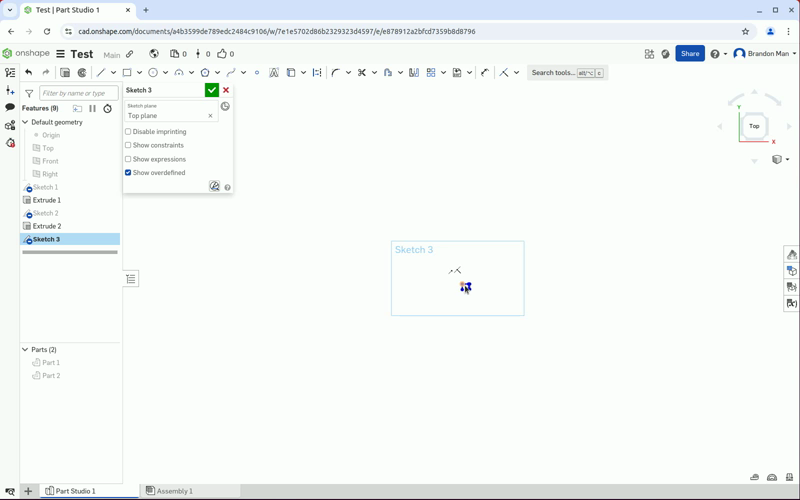
scroll(6)
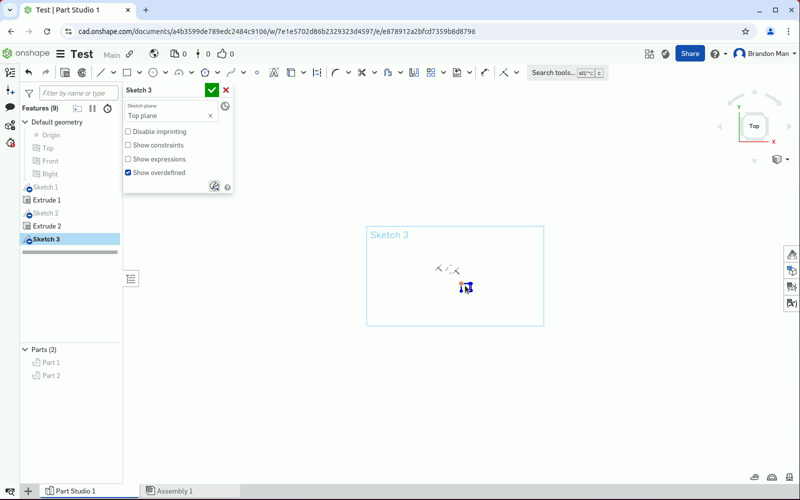
scroll(6)
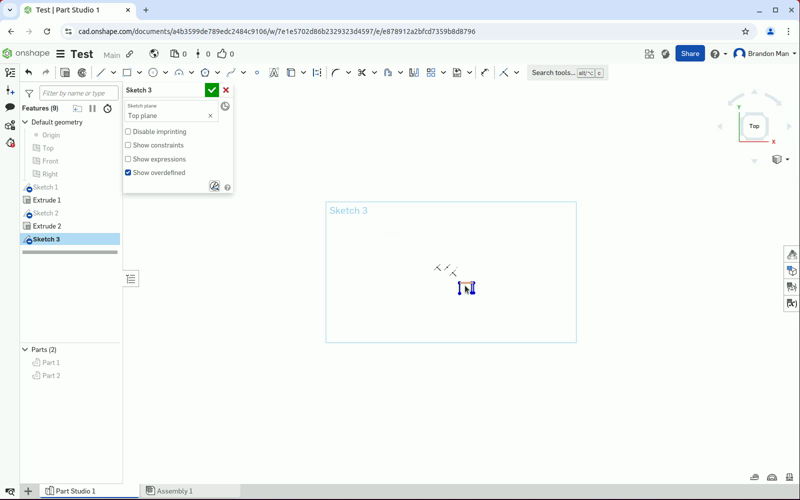
scroll(6)
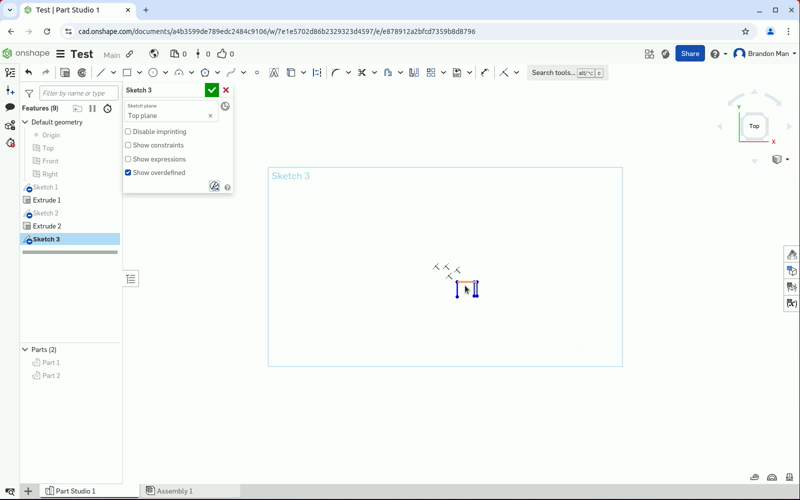
scroll(6)
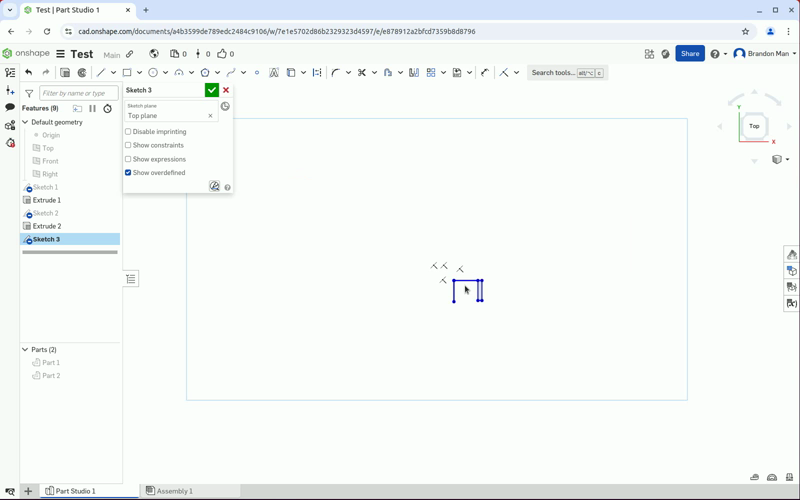
scroll(6)
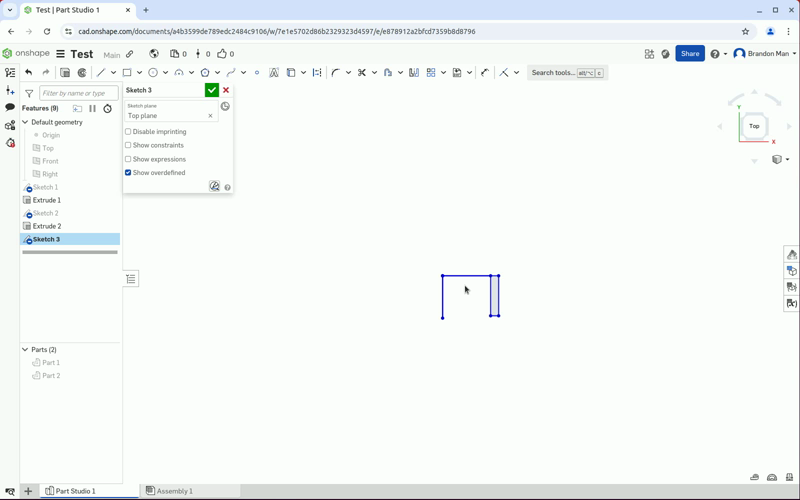
click(465, 285)
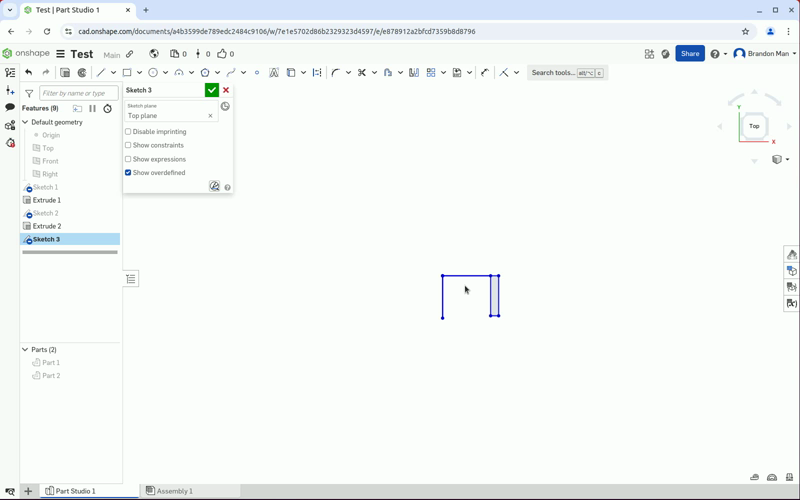
scroll(-6)
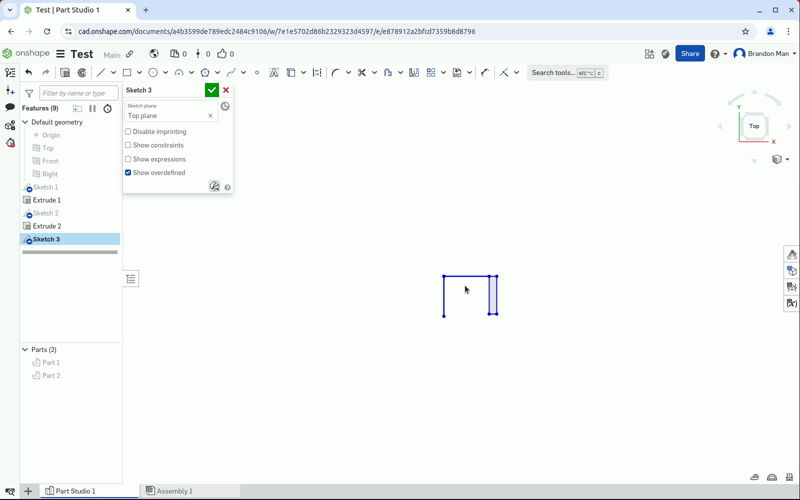
scroll(-6)
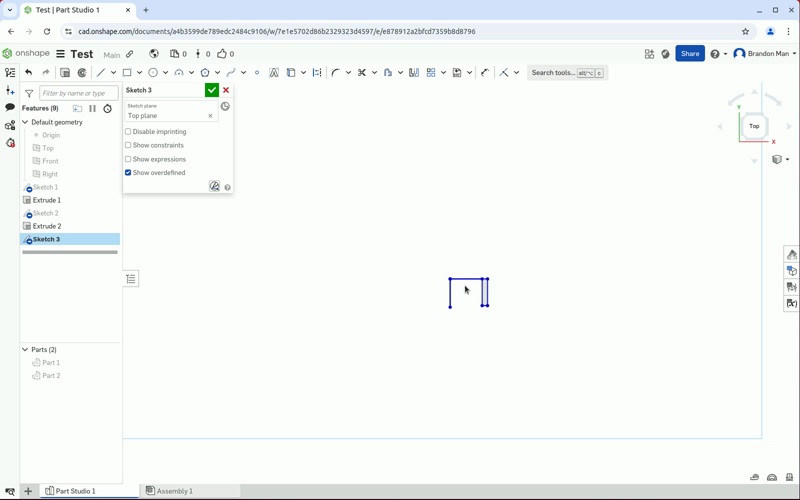
scroll(-6)
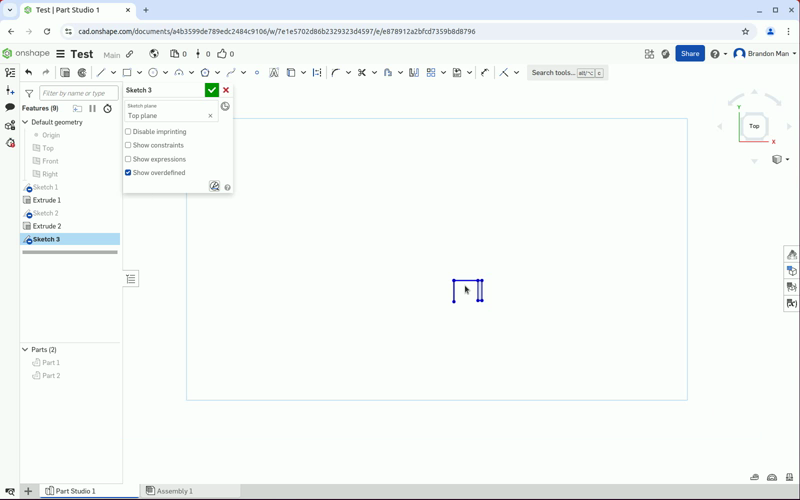
scroll(-6)
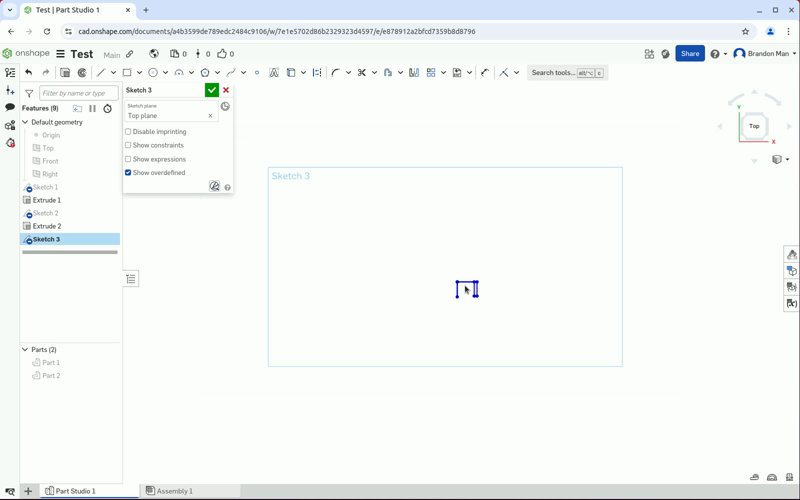
scroll(-6)
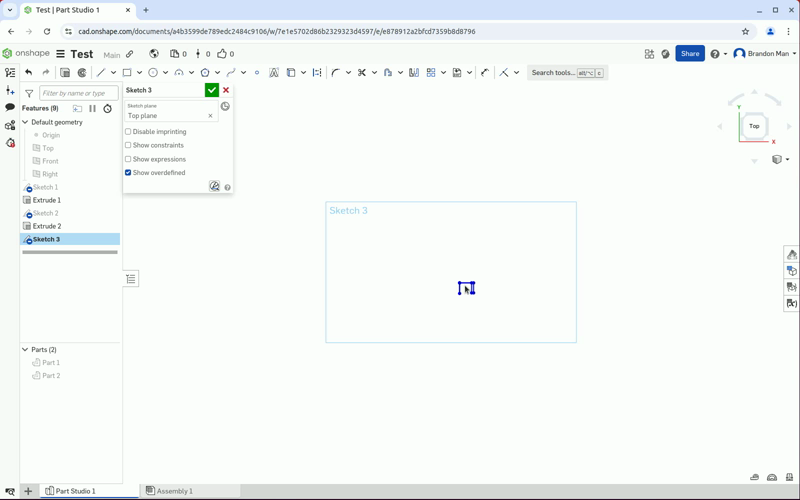
scroll(-6)
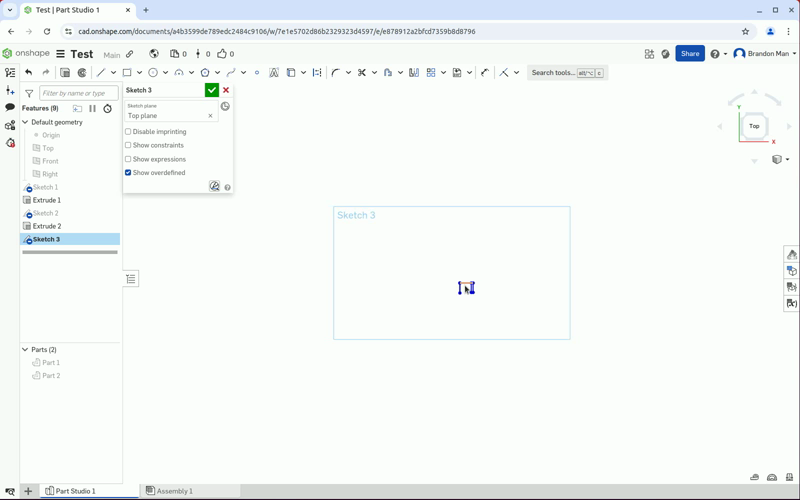
scroll(-6)
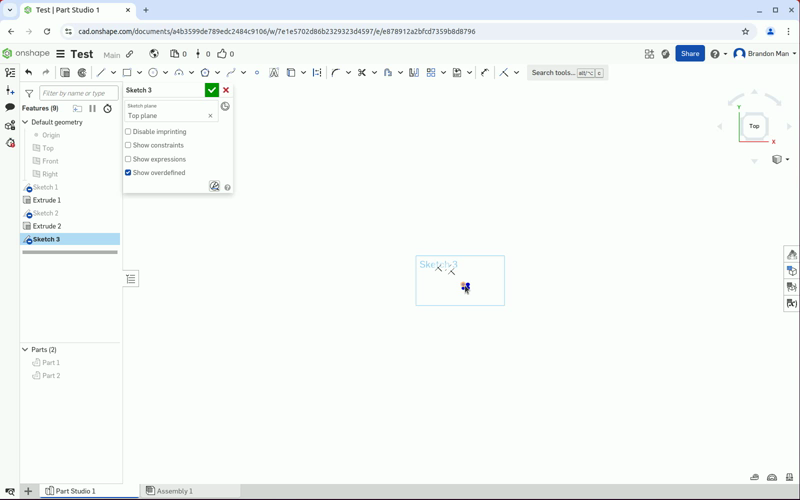
mouse_move(73, 352)
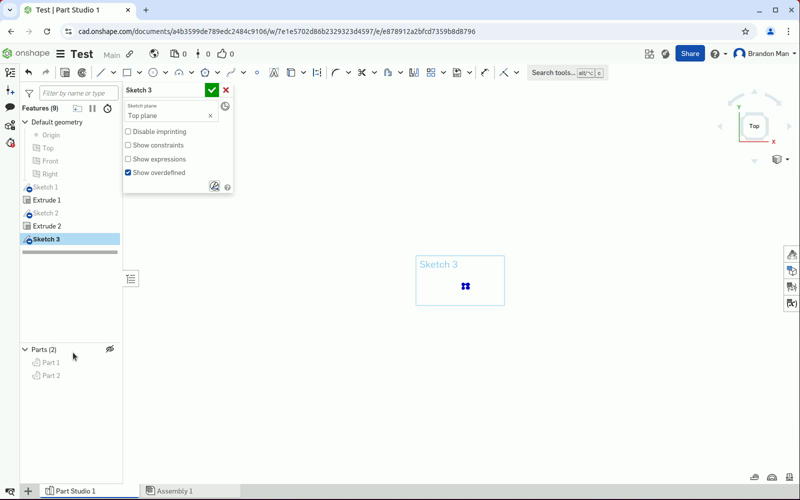
key(shift+y)
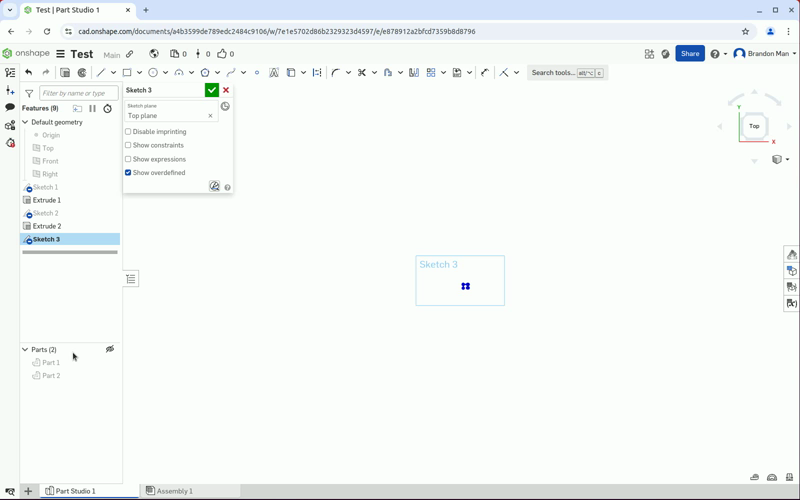
key(shift+e)
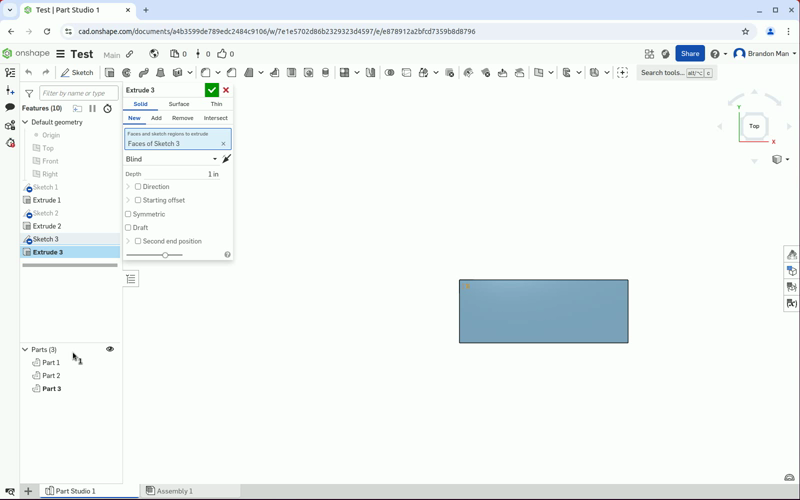
mouse_move(143, 106)
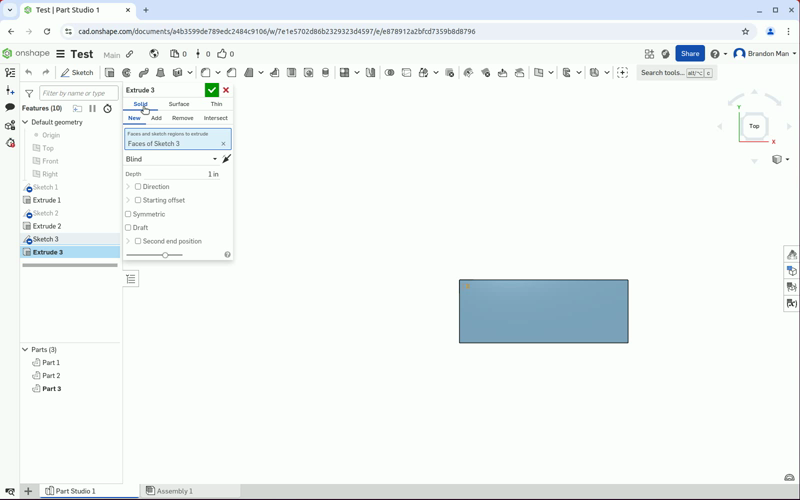
click(143, 106)
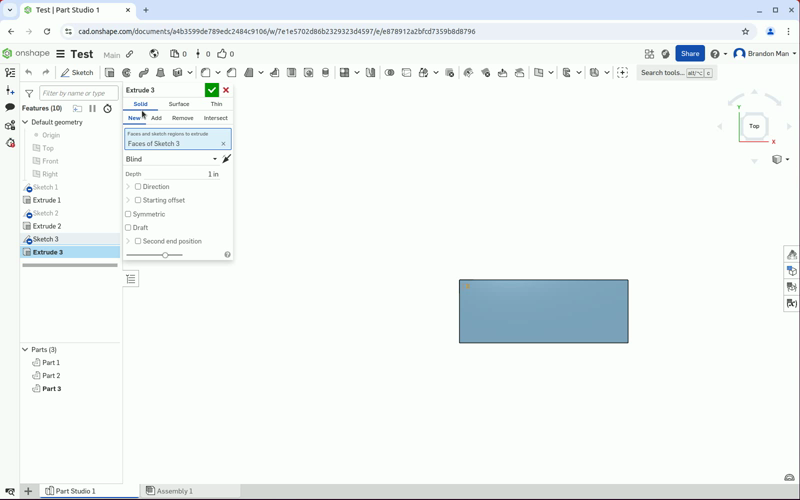
mouse_move(137, 120)
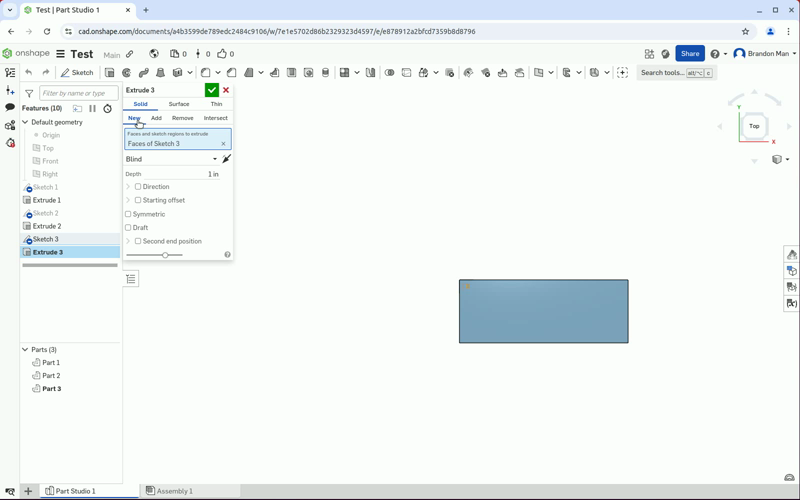
click(137, 120)
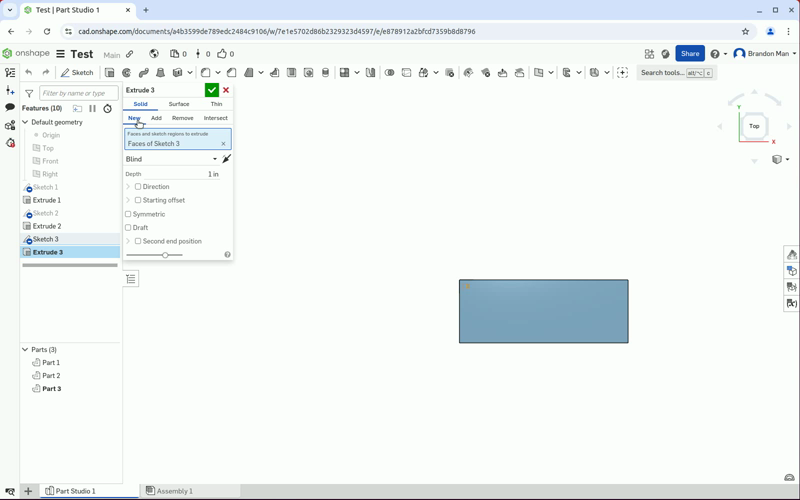
key(tab, 4)
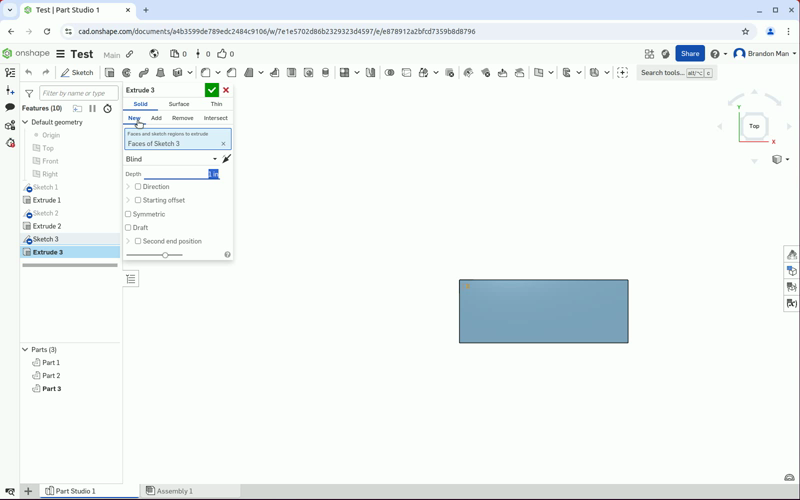
text(0.481)
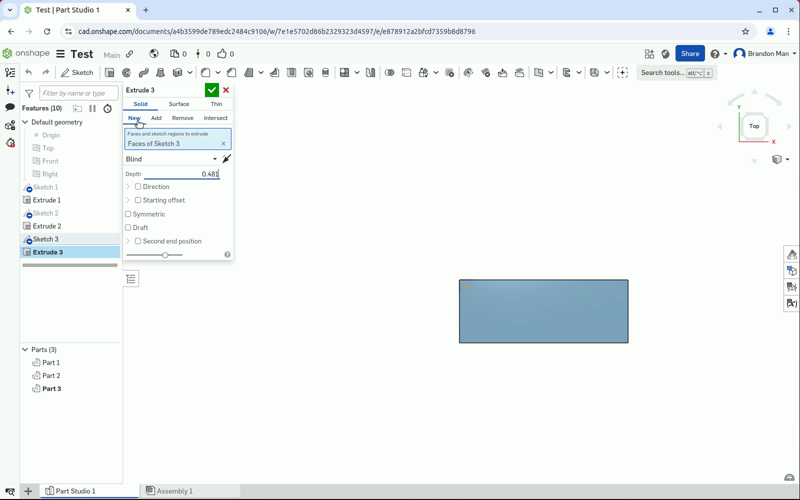
key(enter)
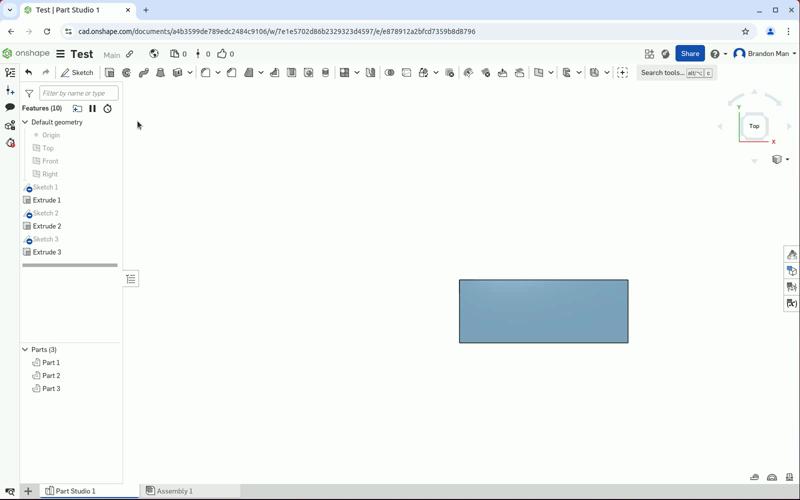
key(shift+h)
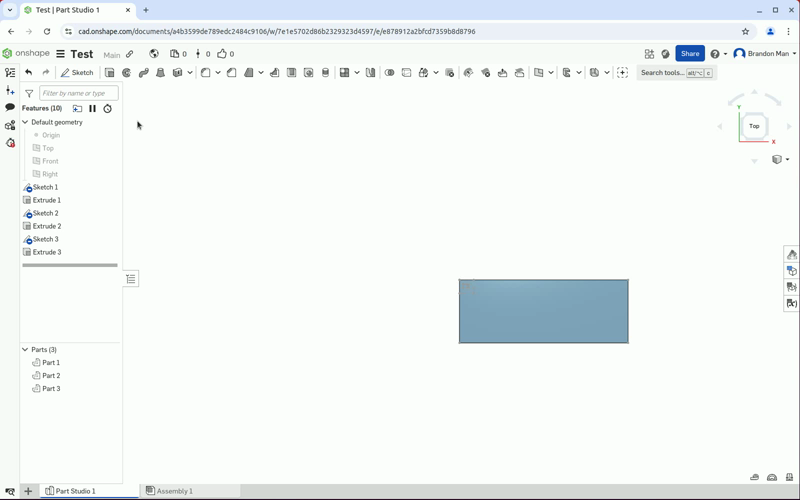
key(shift+h)
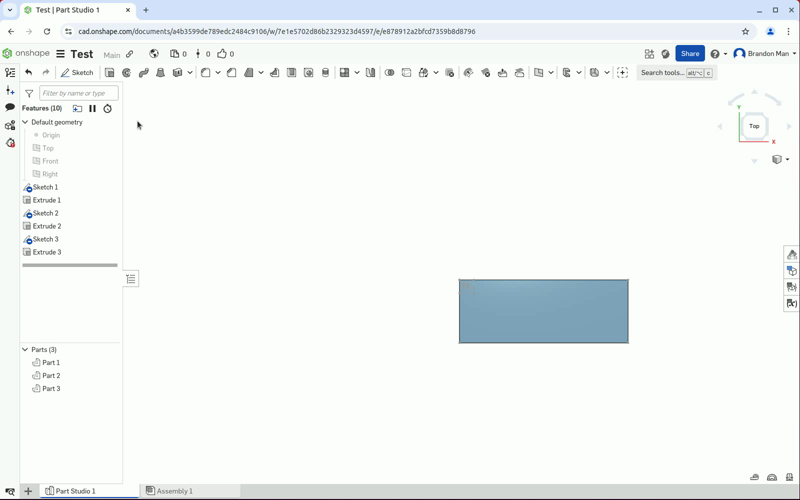
key(shift+7)
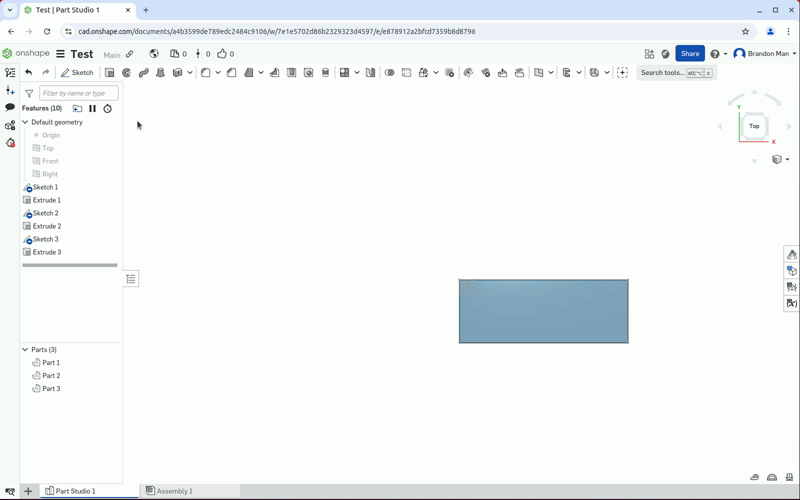
key(up, 3)
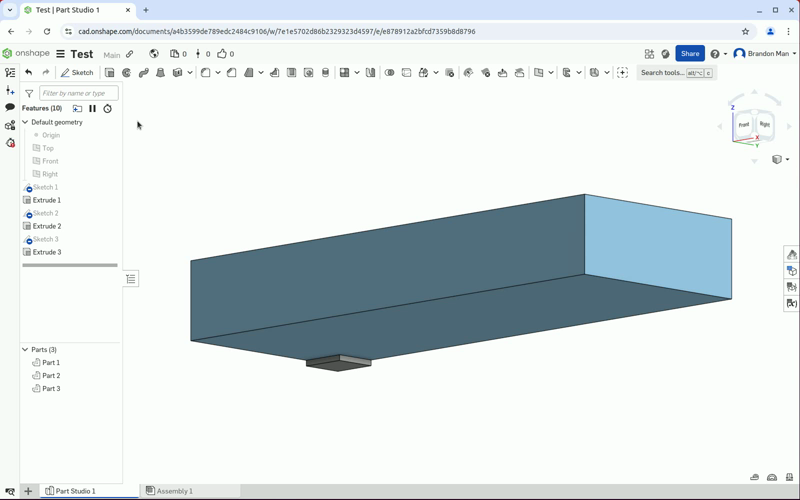
key(left, 3)
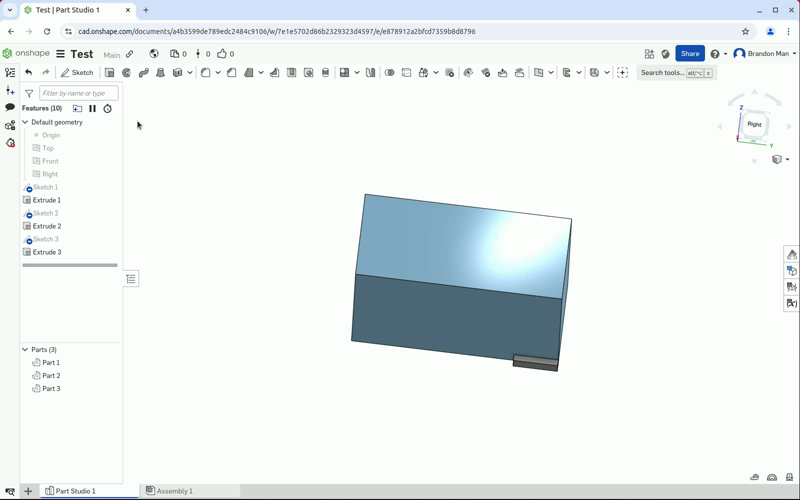
key(right, 3)
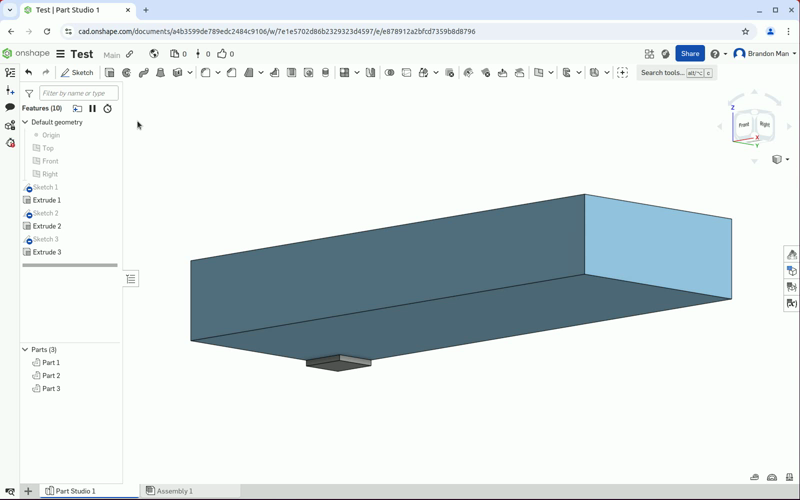
key(down, 3)
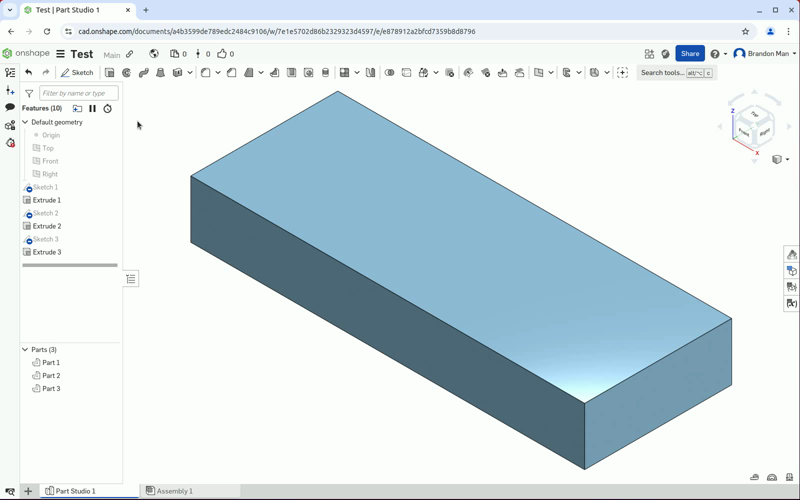
mouse_move(73, 189)
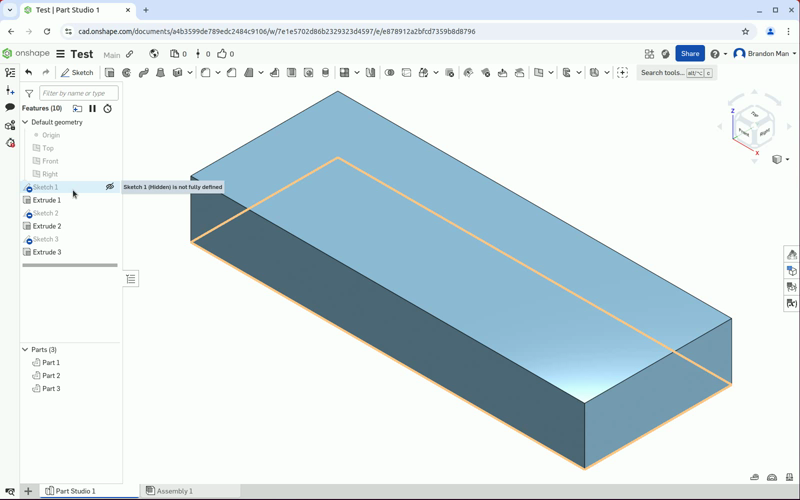
click(73, 189)